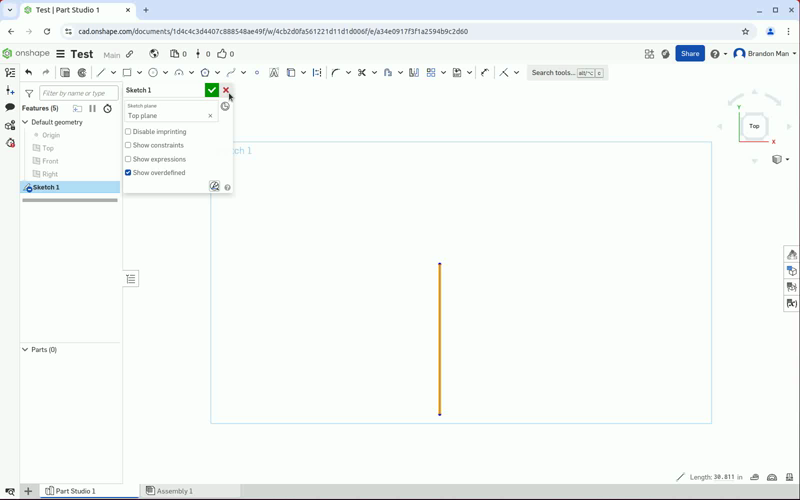
key(shift+h)
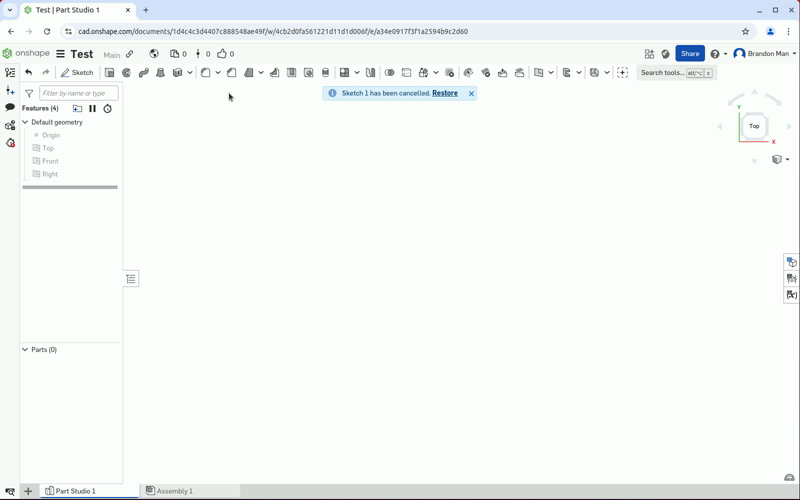
mouse_move(73, 352)
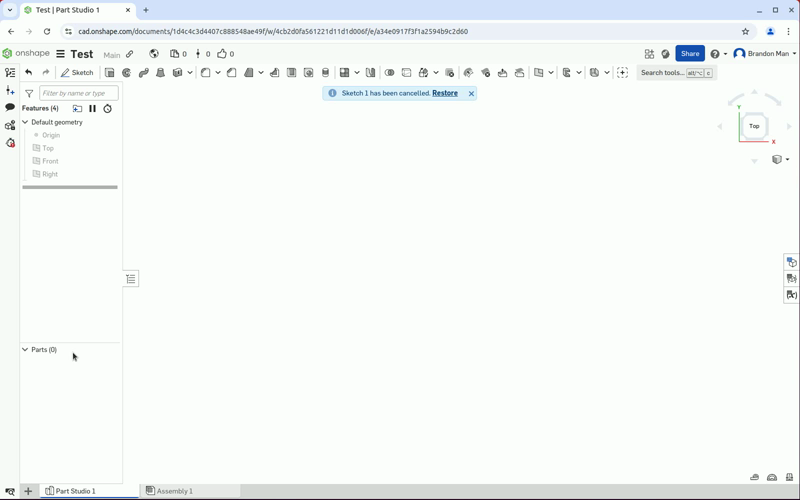
key(y)
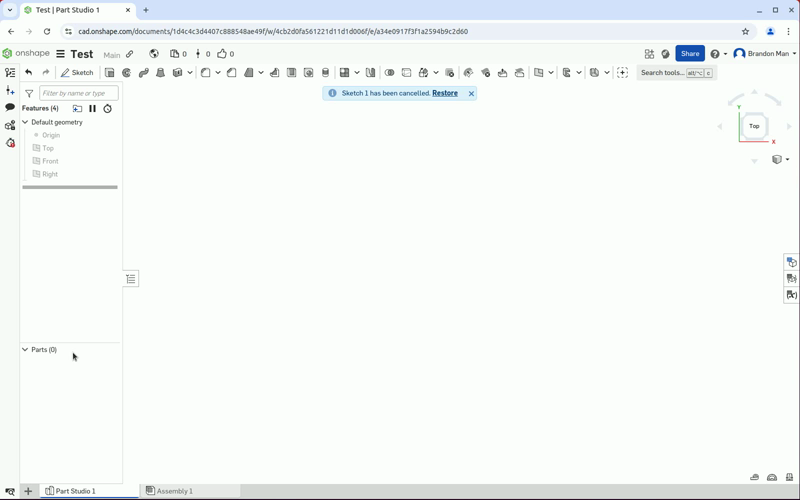
key(shift+p)
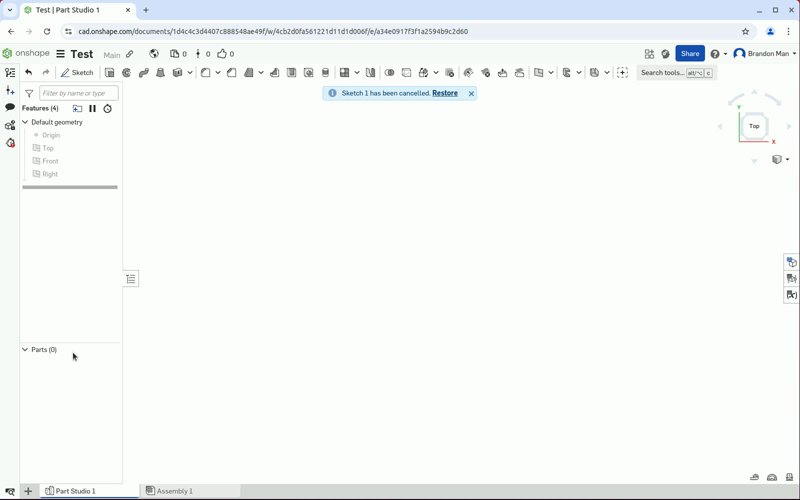
key(space)
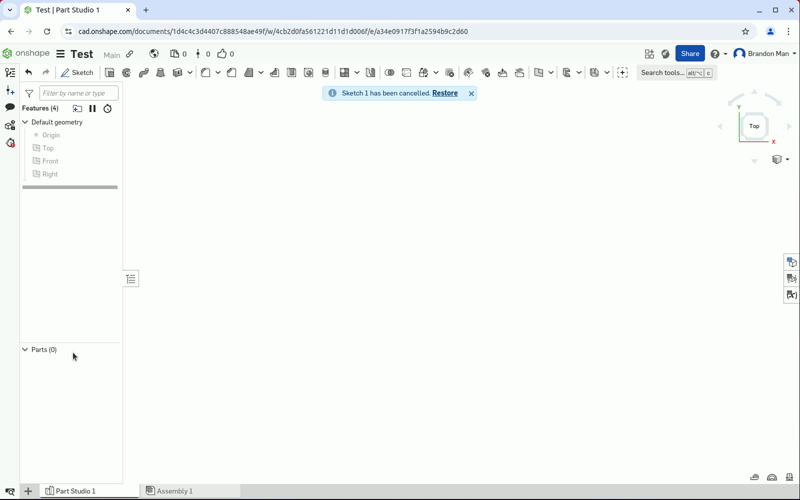
key_down(shift)
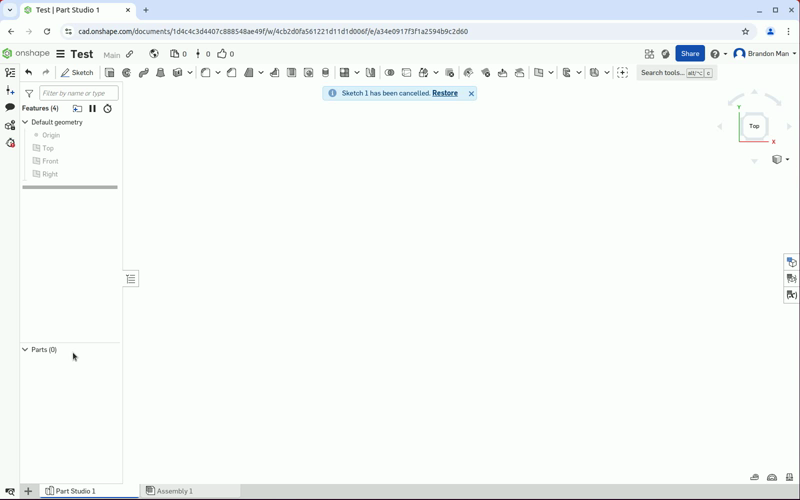
key(up)
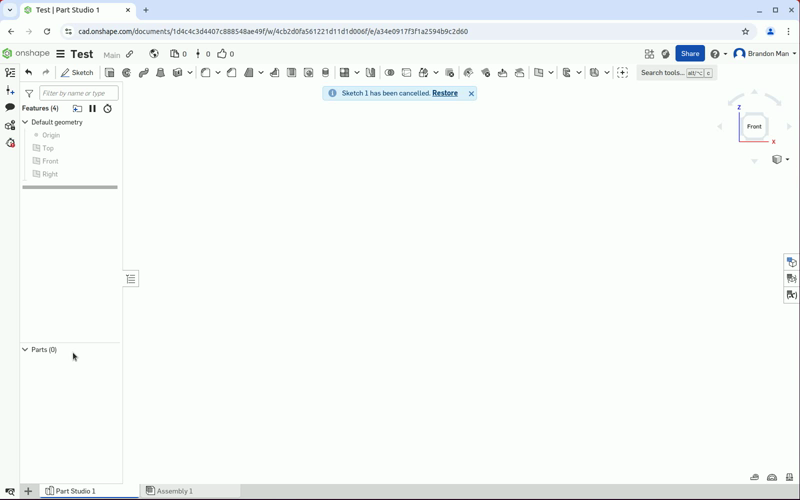
key_up(shift)
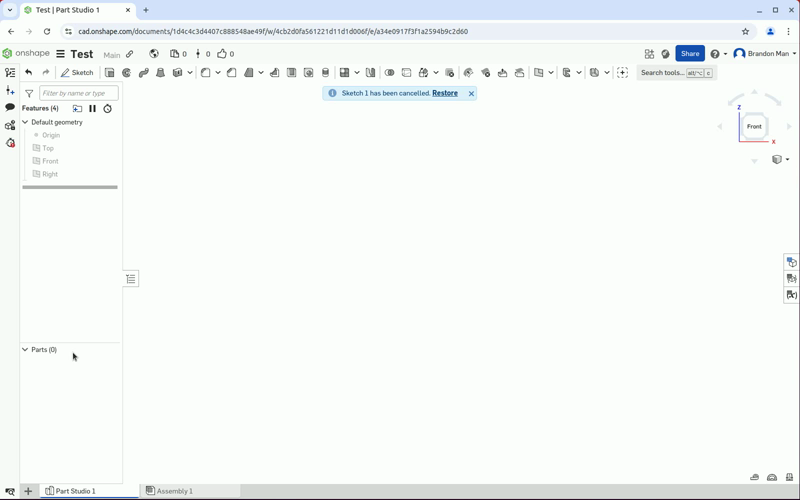
mouse_move(73, 352)
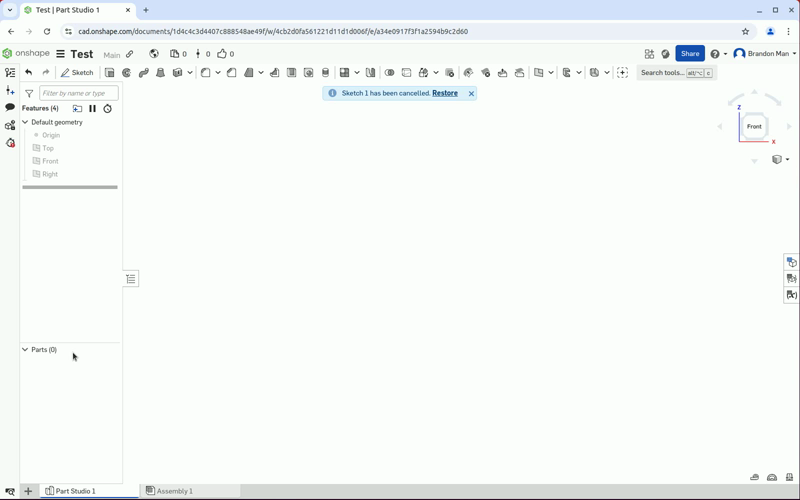
key(shift+y)
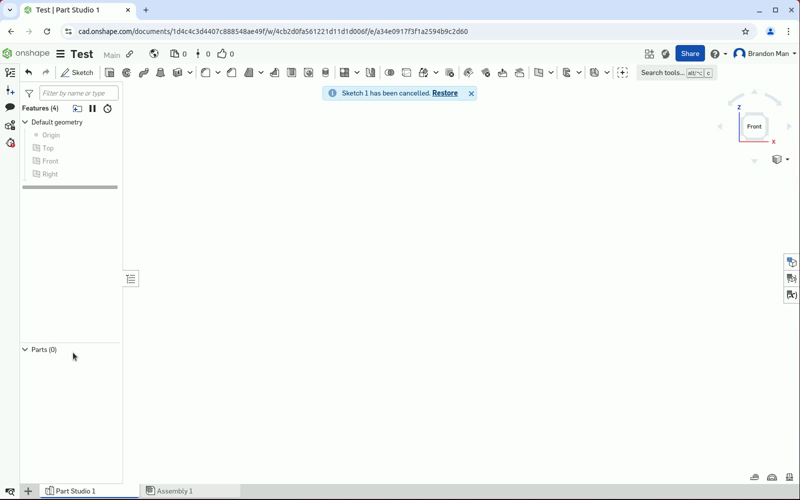
key(shift+s)
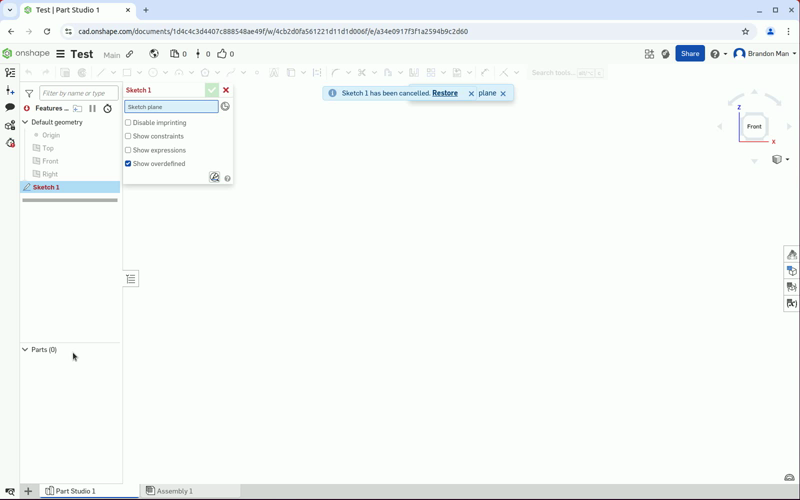
mouse_move(73, 163)
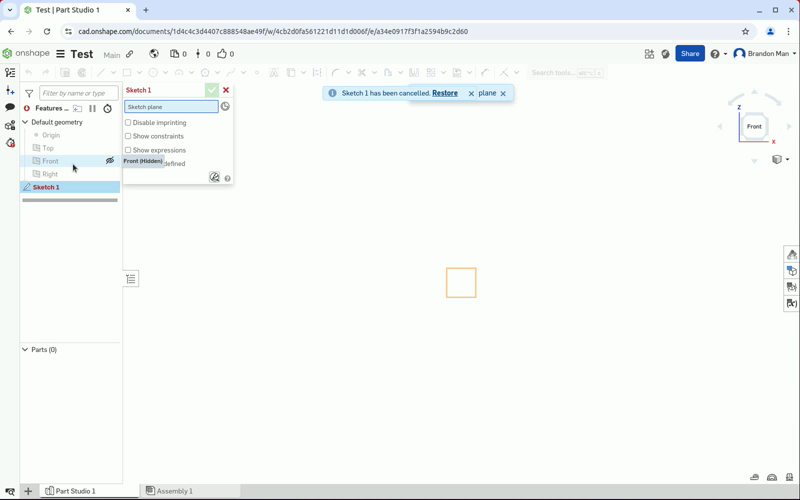
click(73, 163)
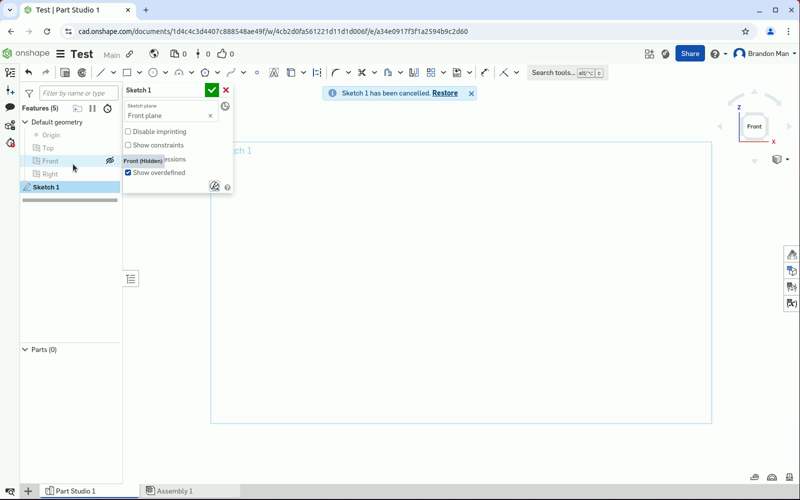
mouse_move(73, 352)
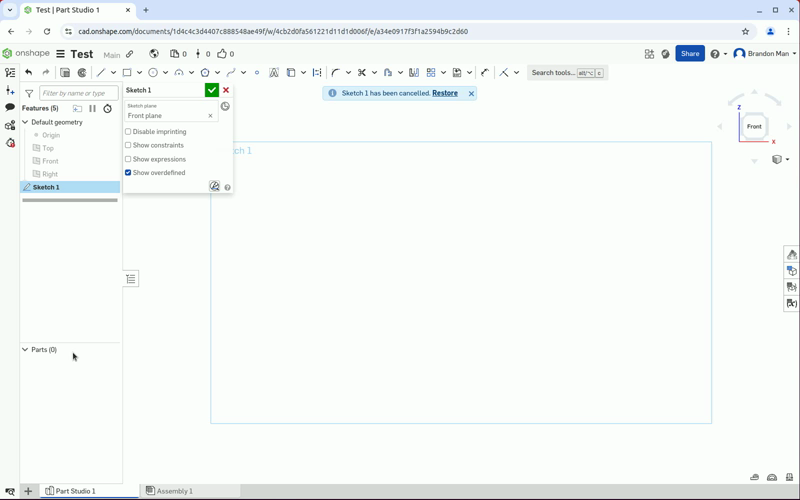
key(y)
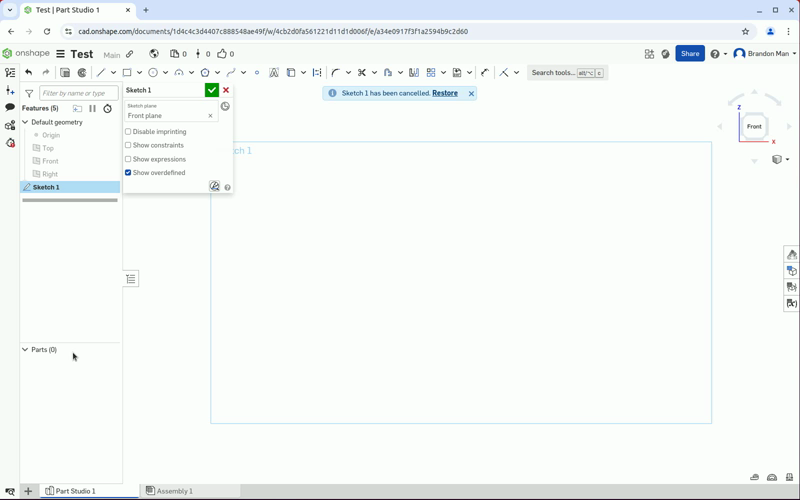
key(l)
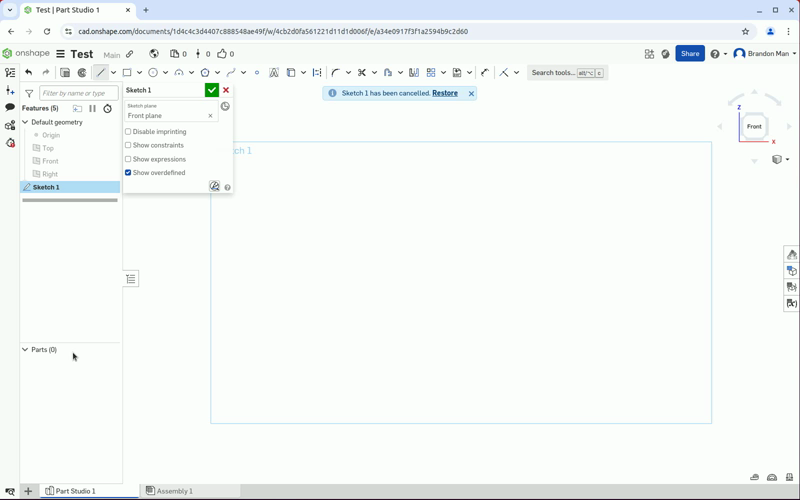
key_down(shift)
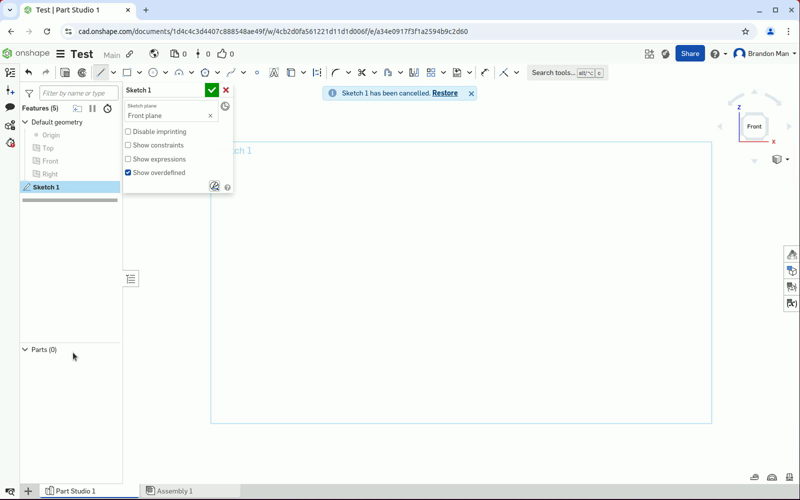
mouse_move(419, 250)
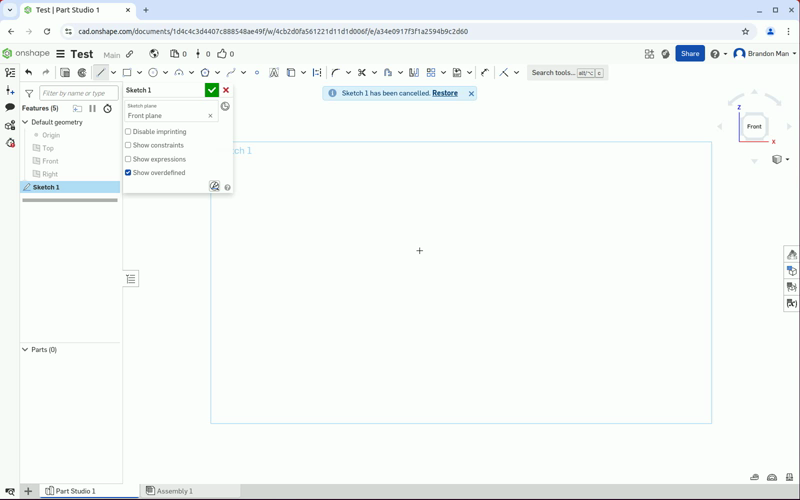
click(419, 250)
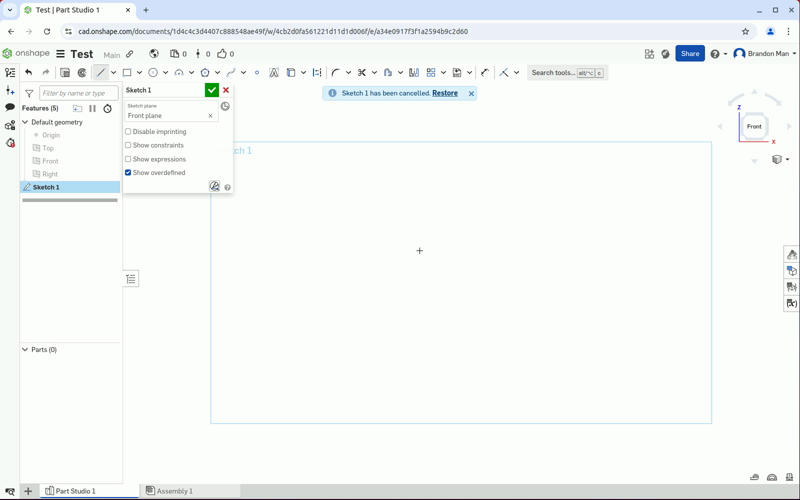
key_up(shift)
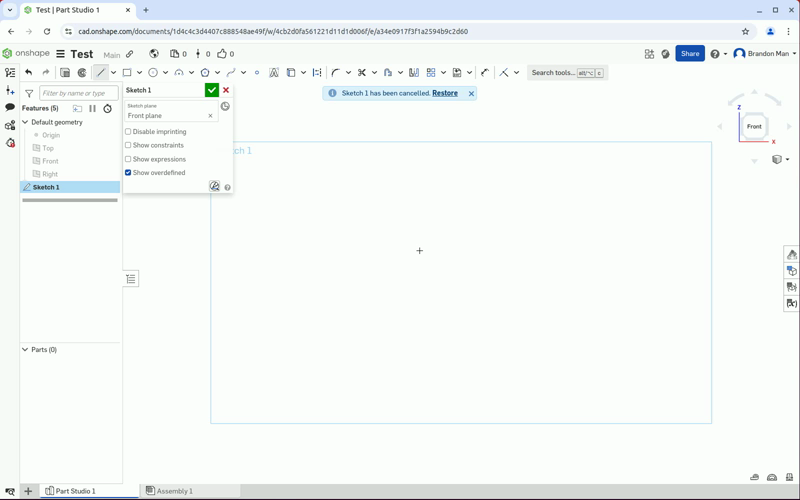
key_down(shift)
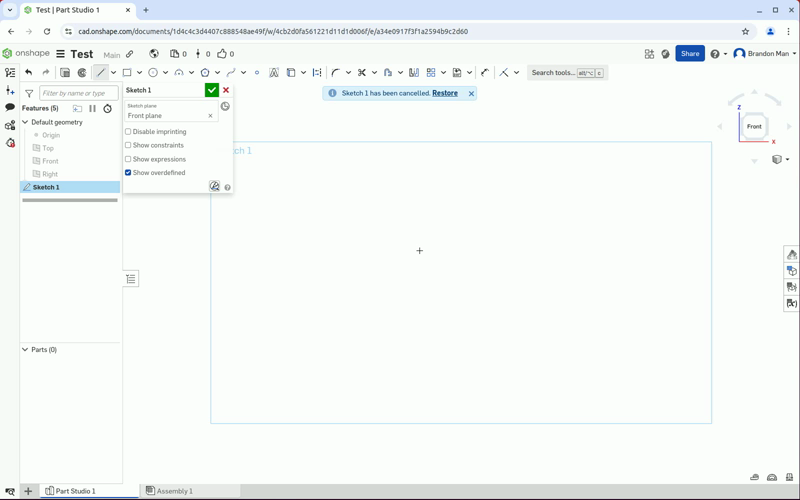
mouse_move(499, 250)
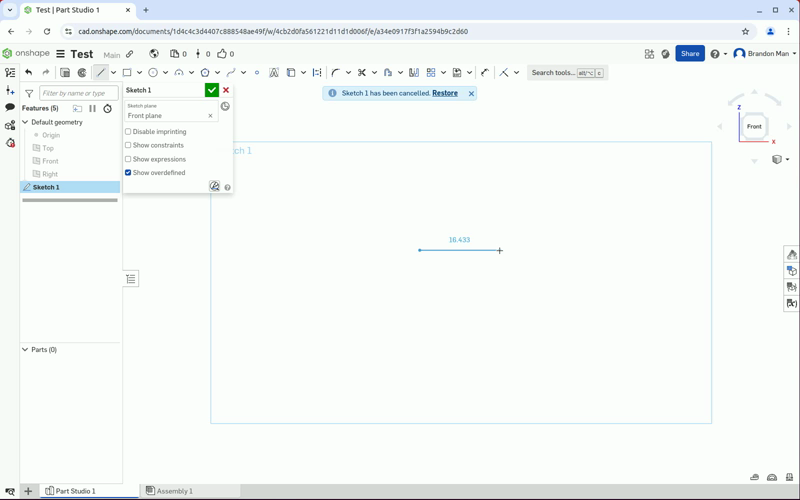
click(499, 250)
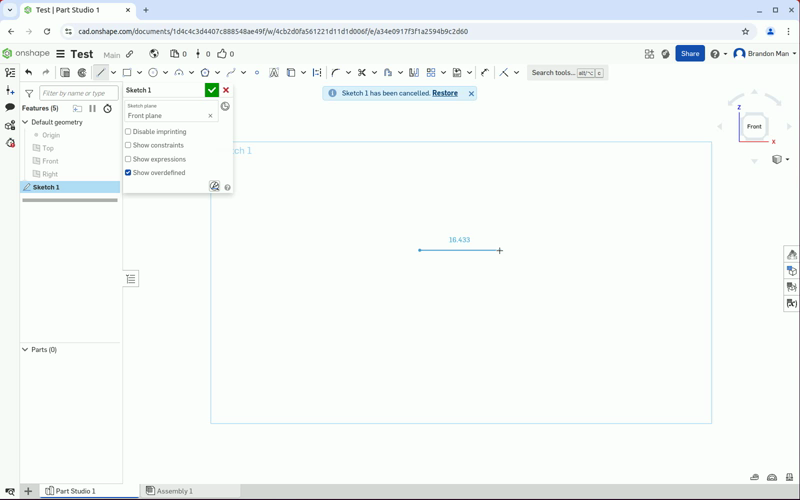
key_up(shift)
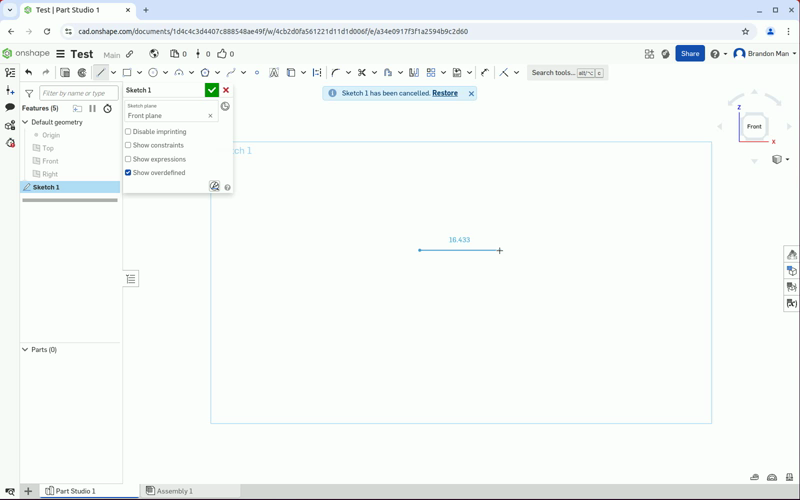
key_down(shift)
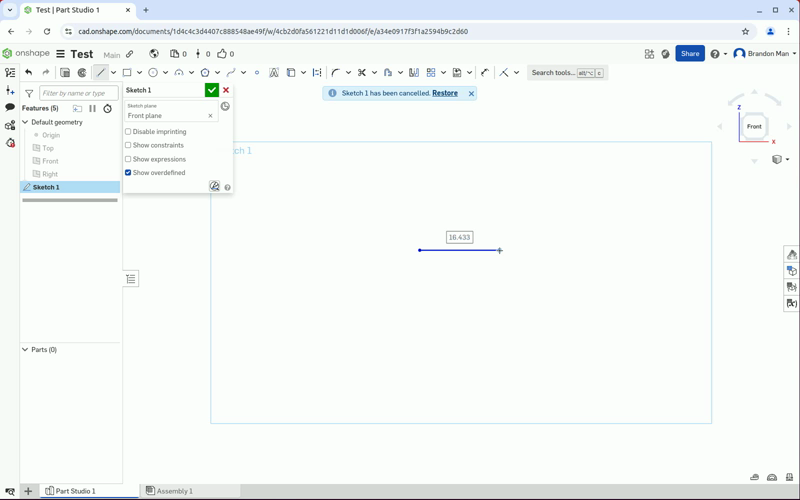
mouse_move(499, 170)
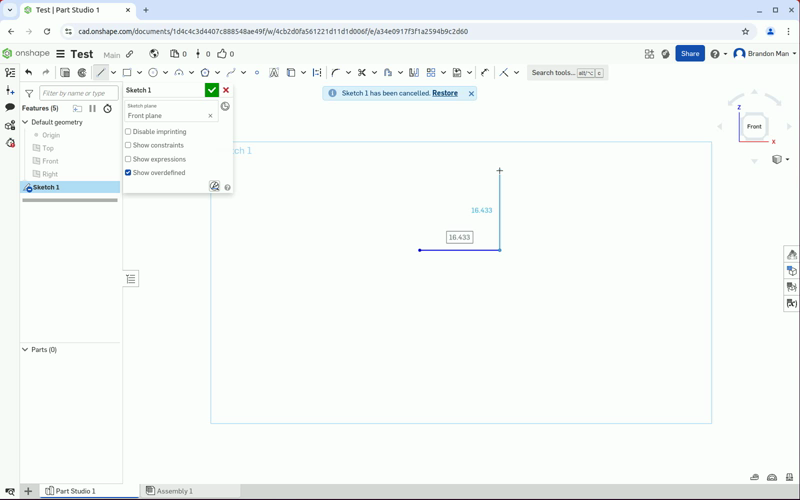
click(499, 170)
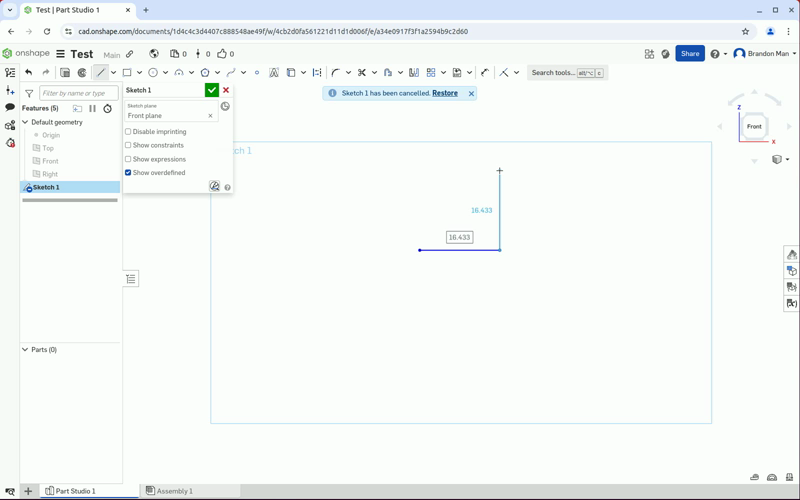
key_up(shift)
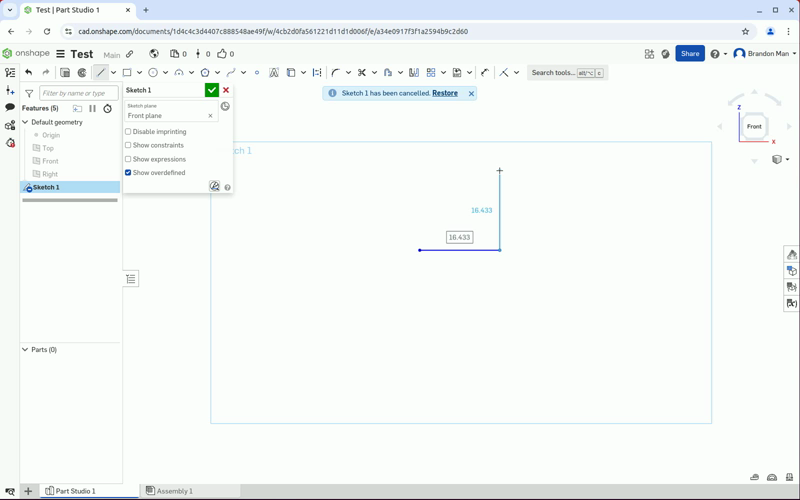
key_down(shift)
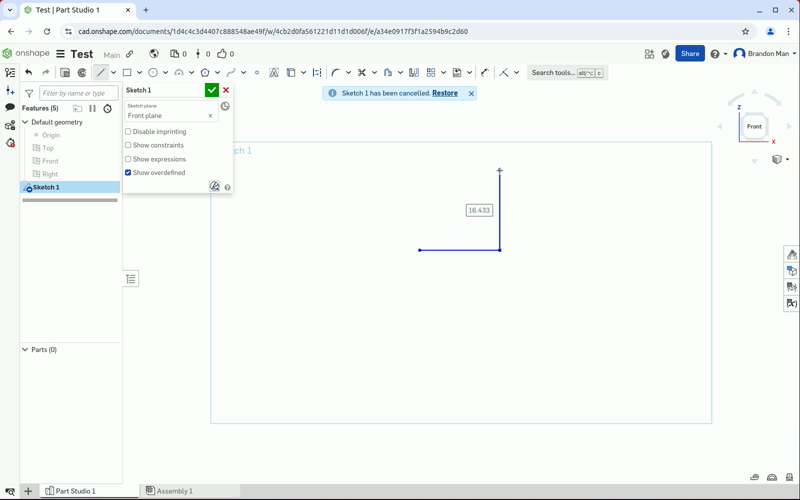
mouse_move(419, 170)
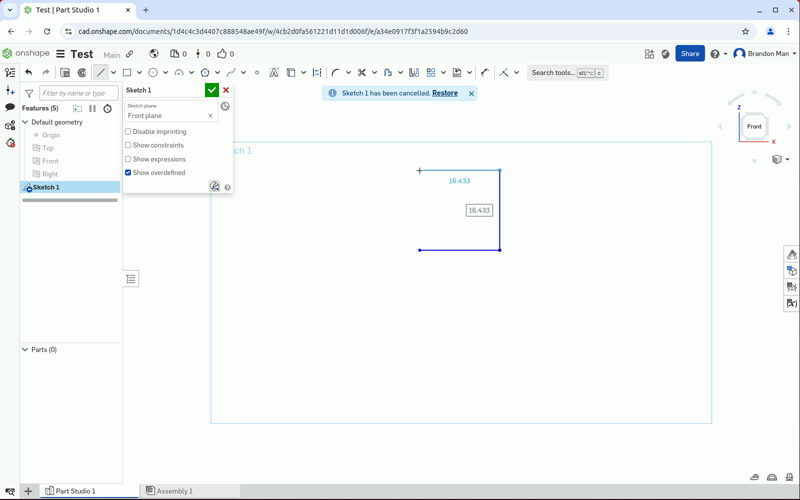
click(419, 170)
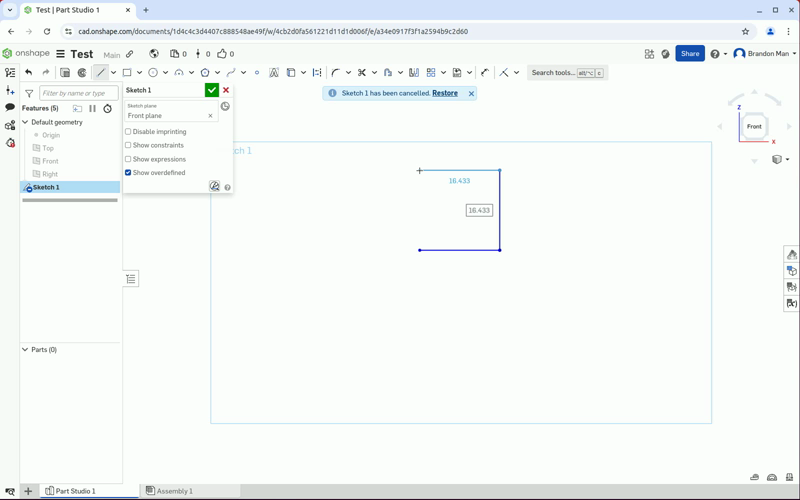
key_up(shift)
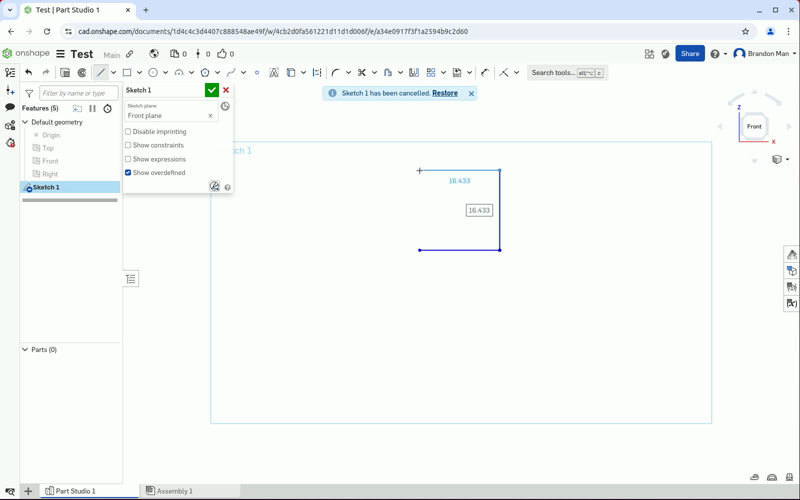
key_down(shift)
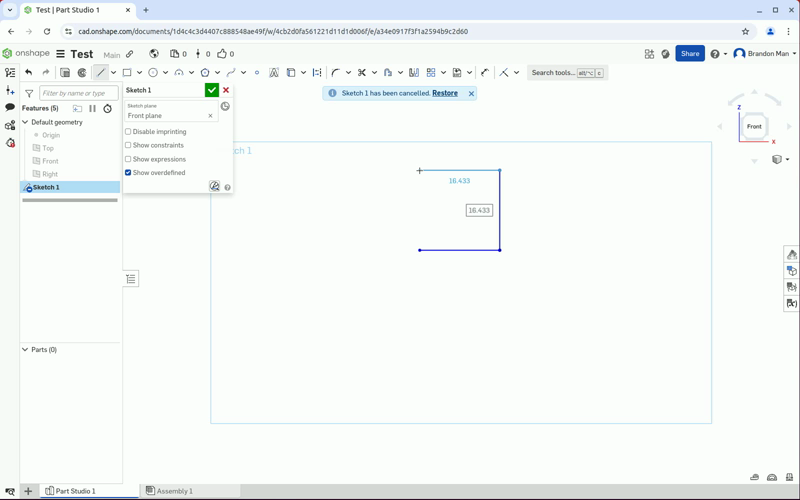
mouse_move(419, 250)
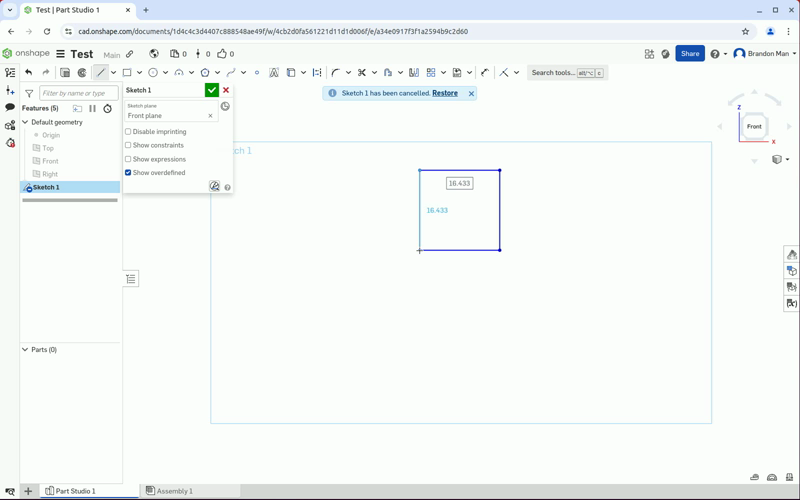
key_up(shift)
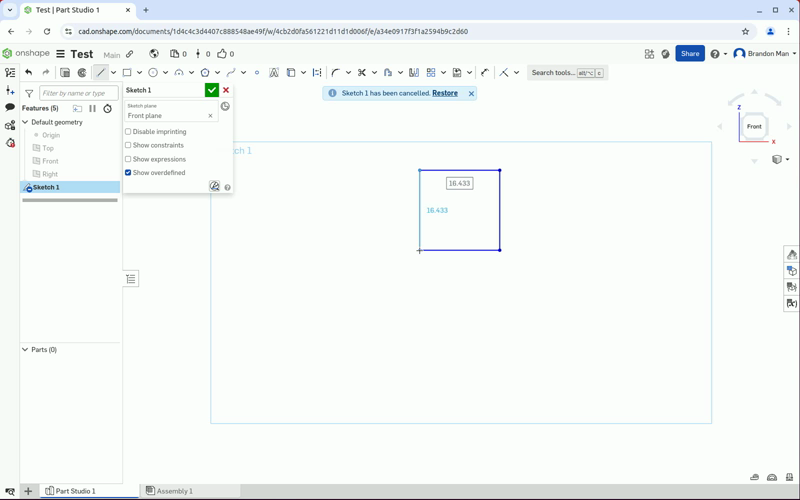
click(419, 250)
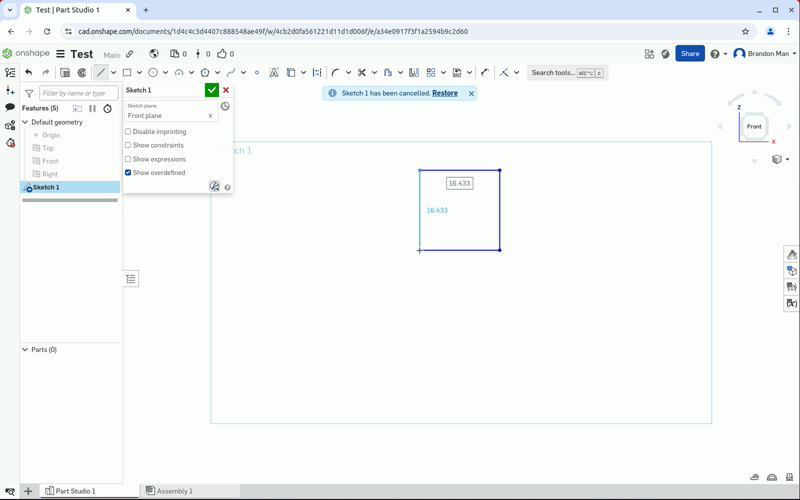
key(esc)
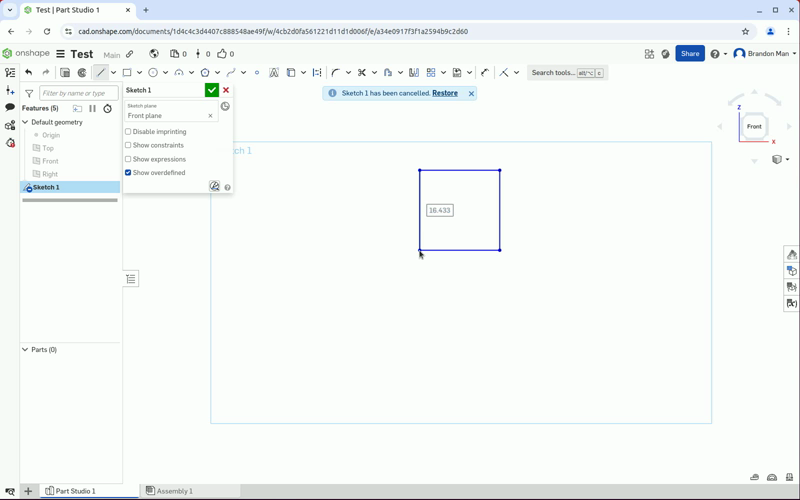
mouse_move(429, 230)
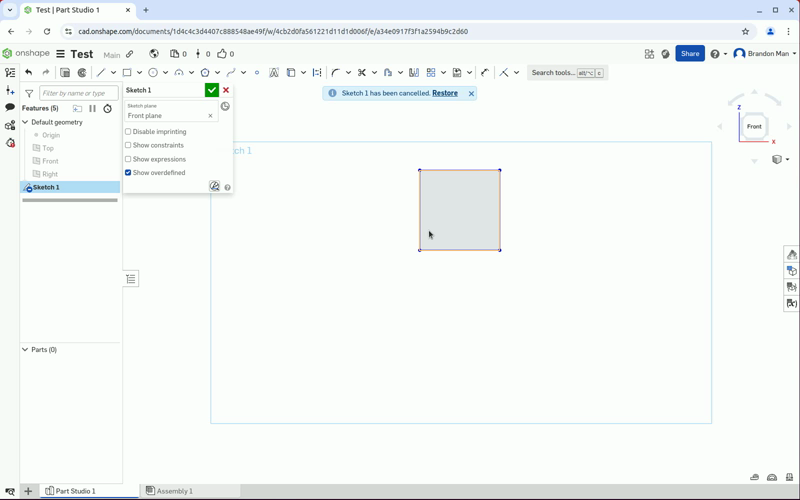
click(429, 230)
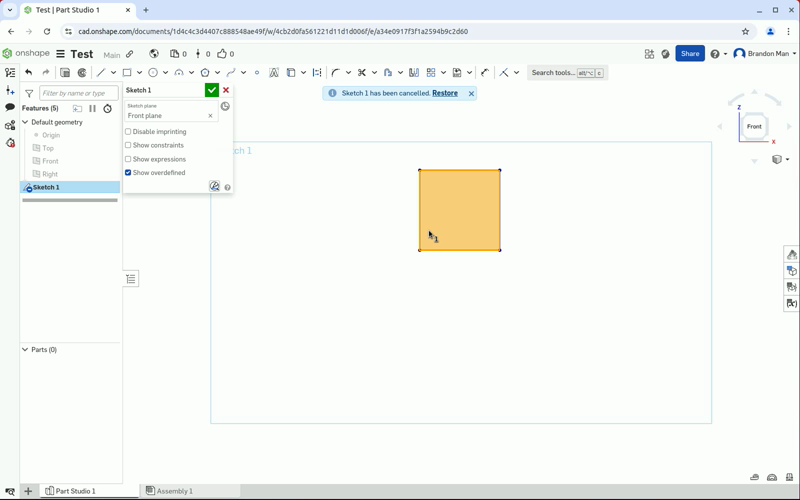
mouse_move(73, 352)
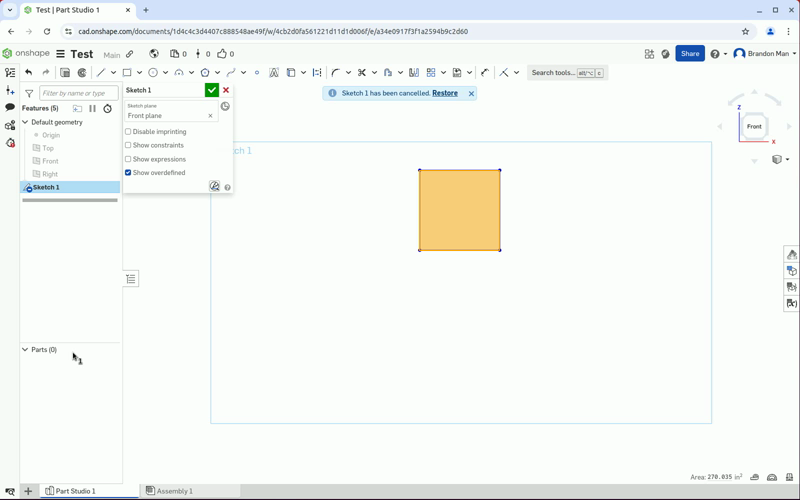
key(shift+y)
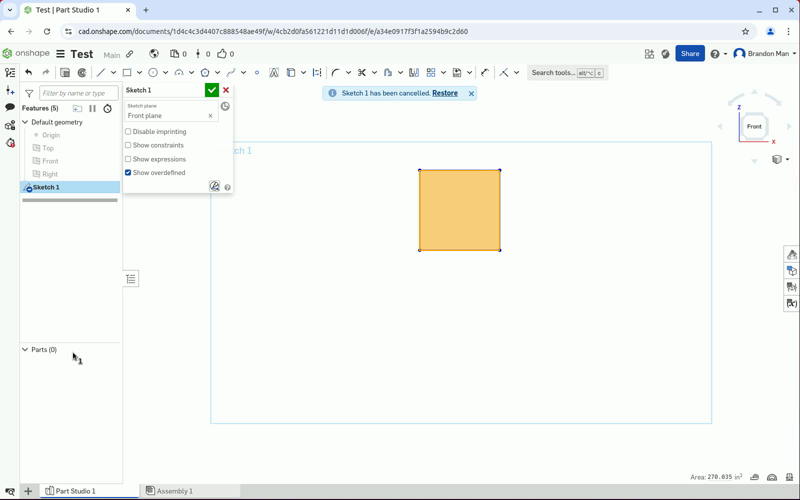
key(shift+e)
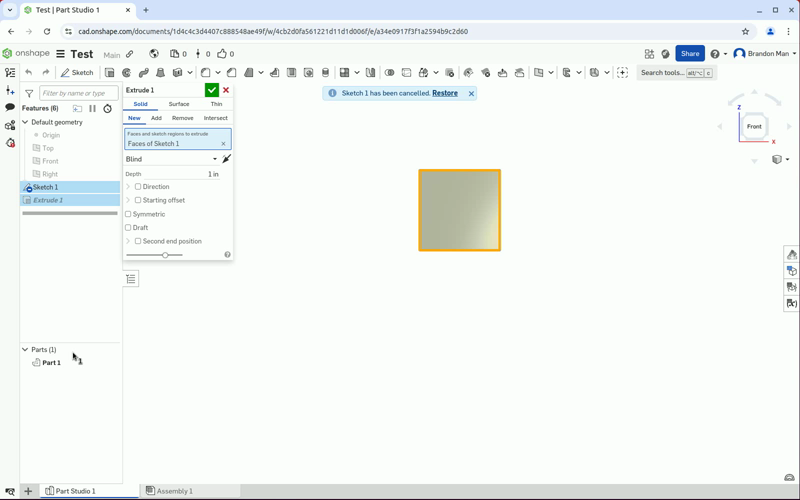
mouse_move(143, 106)
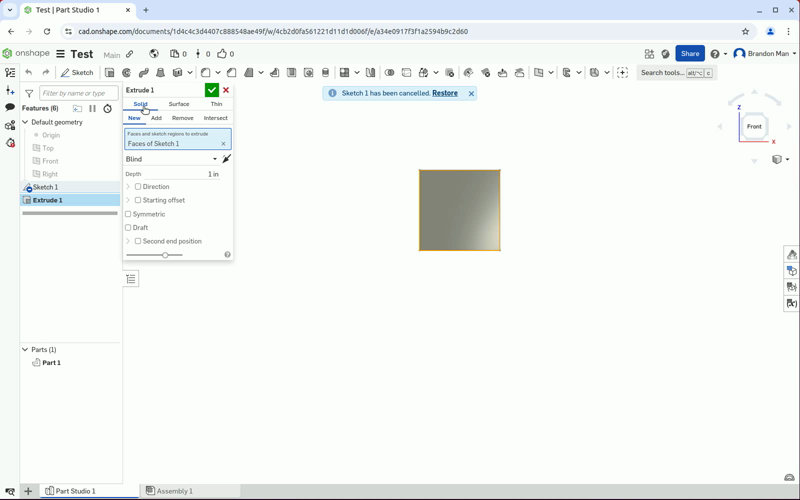
click(143, 106)
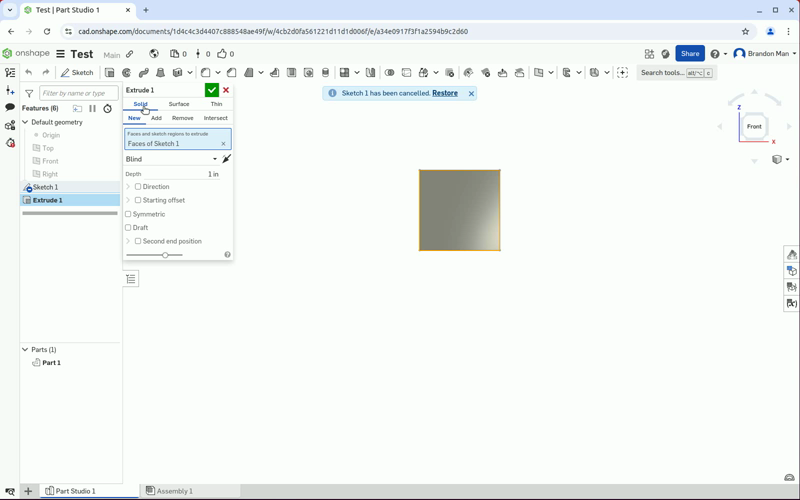
mouse_move(137, 120)
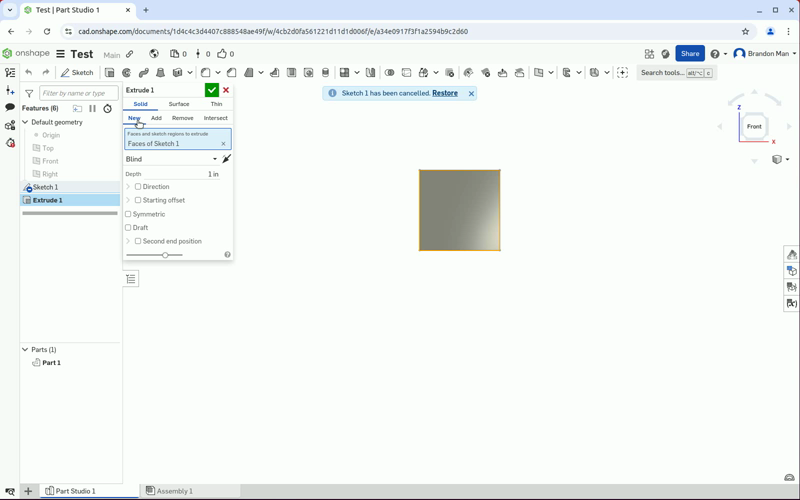
click(137, 120)
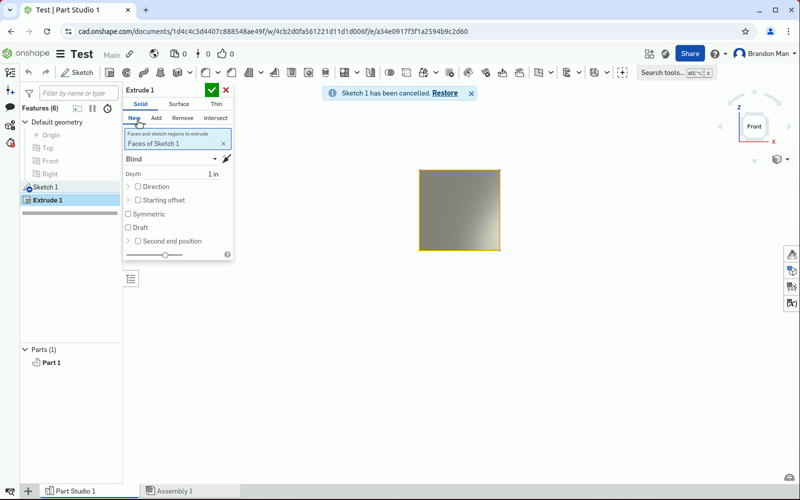
key(tab, 4)
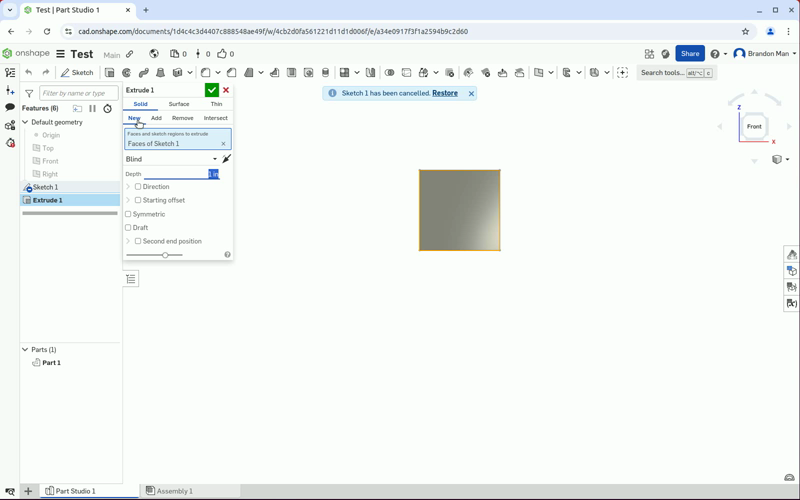
text(16.368)
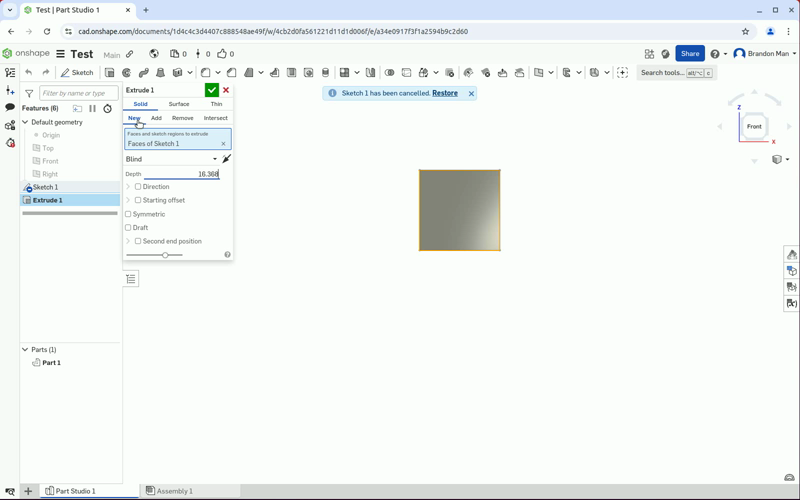
key(enter)
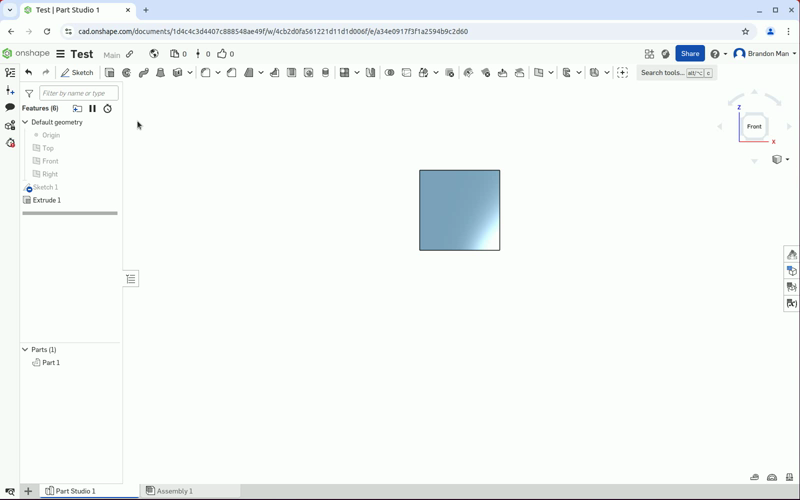
key(shift+h)
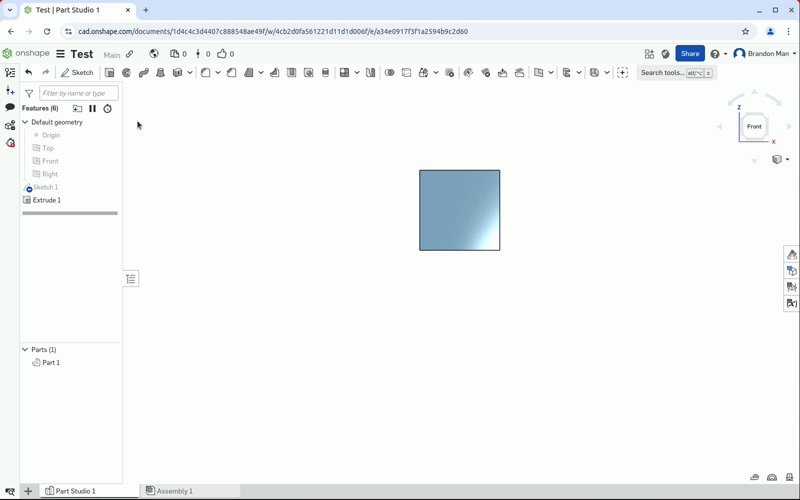
key(shift+h)
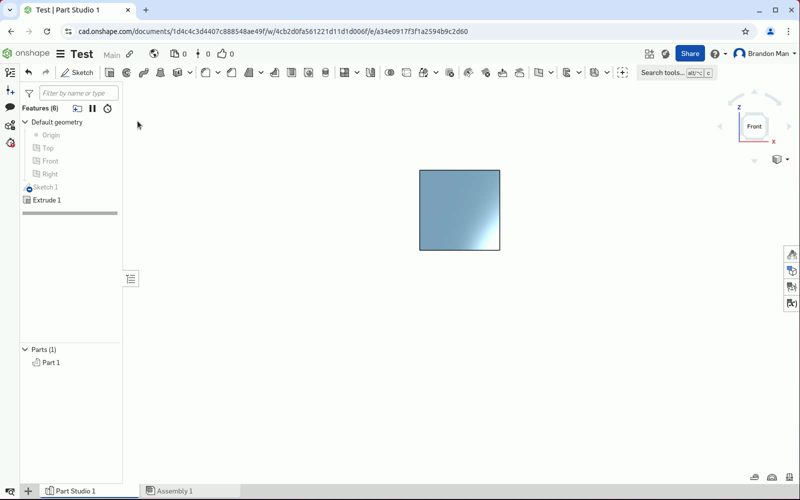
mouse_move(73, 189)
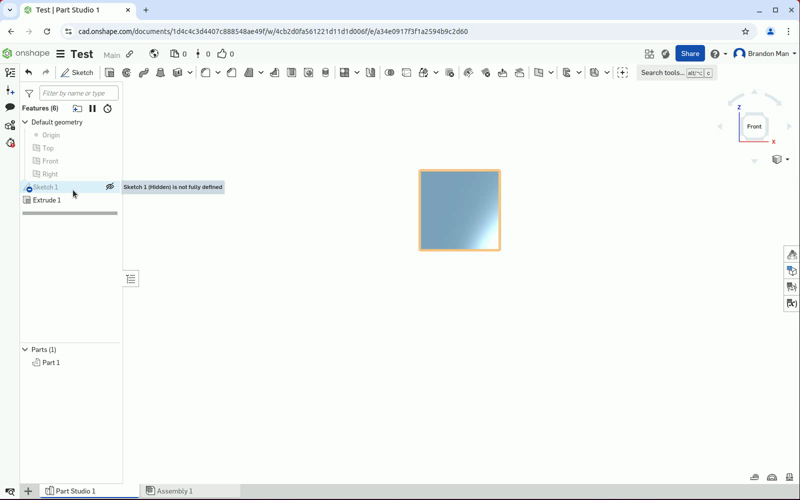
click(73, 189)
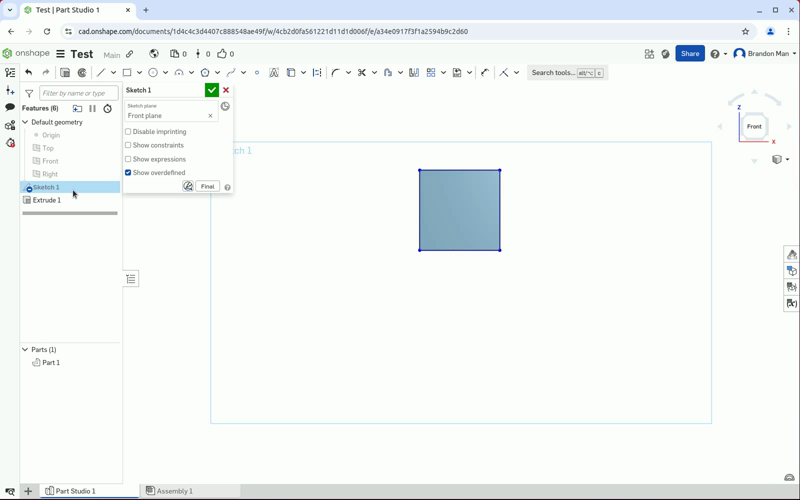
mouse_move(229, 92)
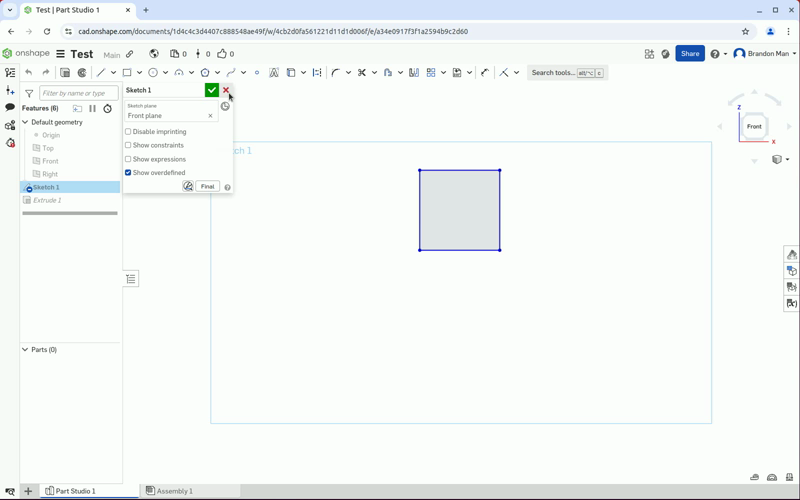
click(229, 92)
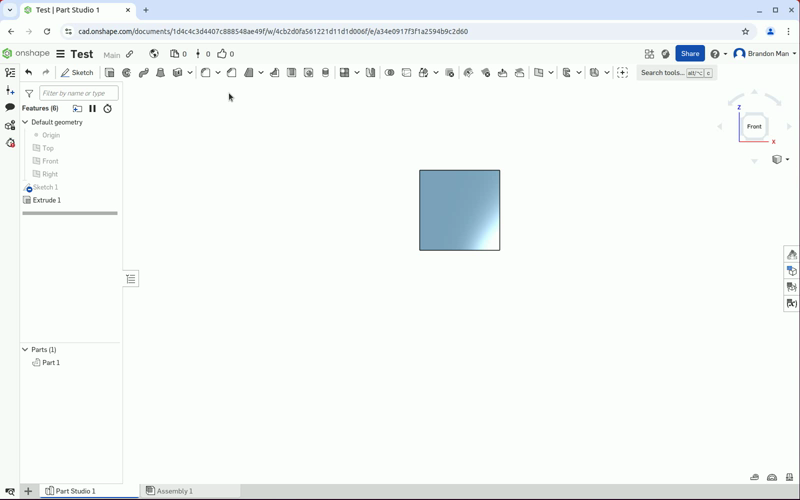
mouse_move(541, 75)
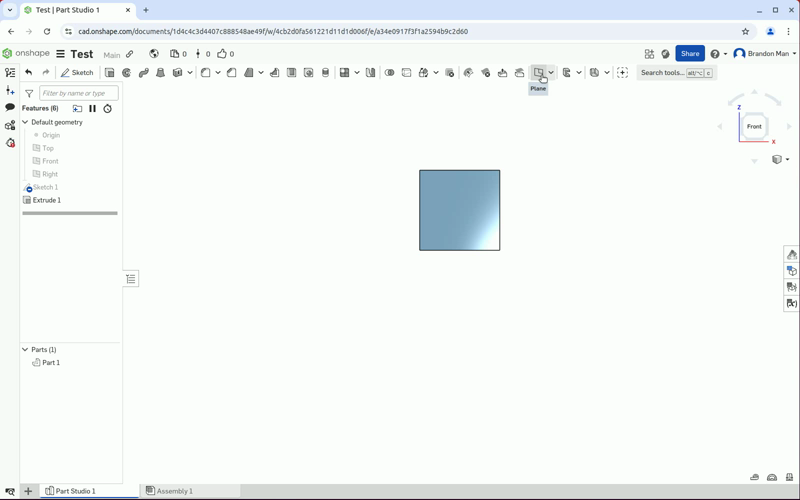
click(541, 75)
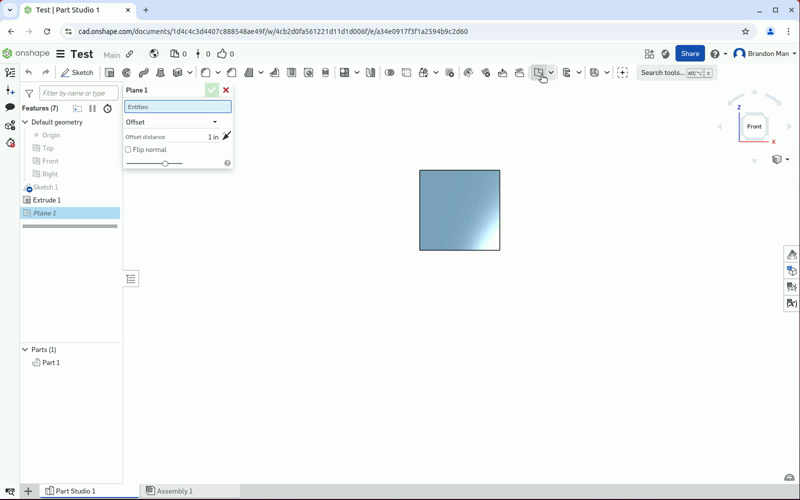
mouse_move(73, 163)
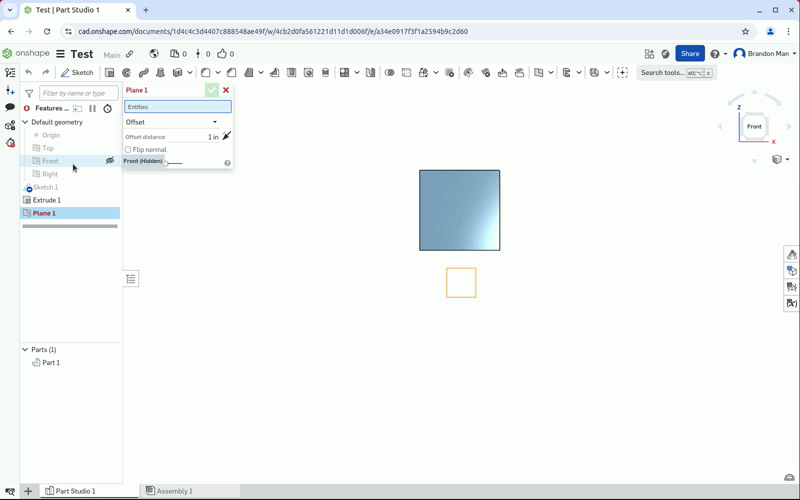
click(73, 163)
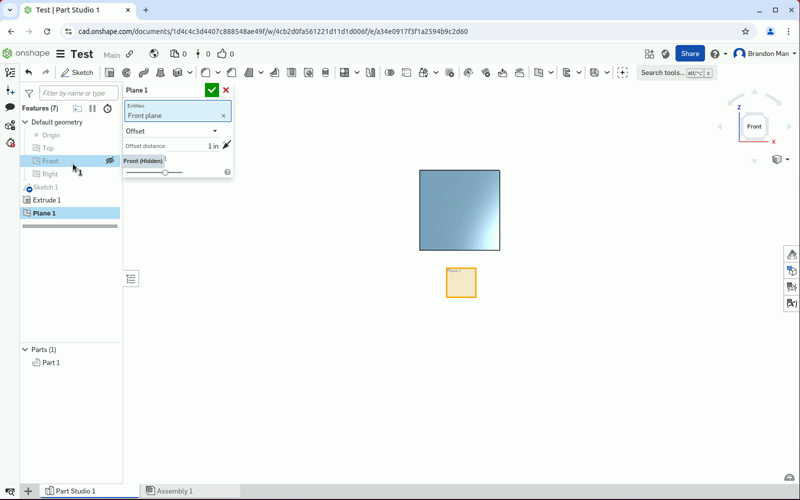
key(tab, 2)
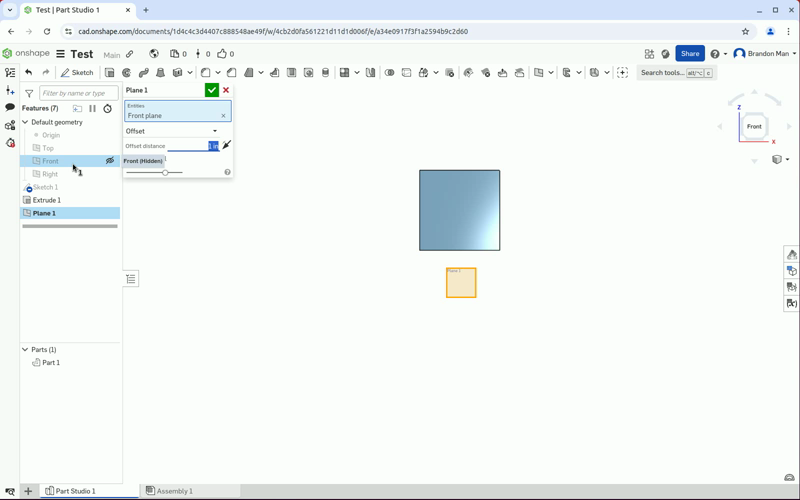
text(16.361)
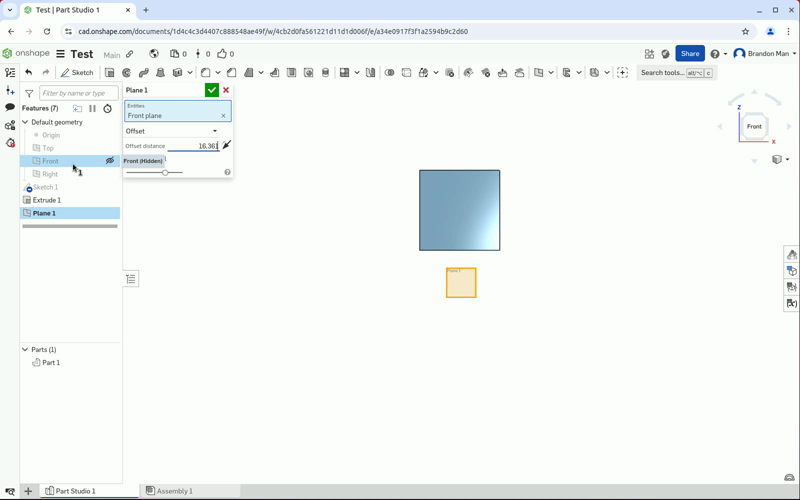
key(enter, 2)
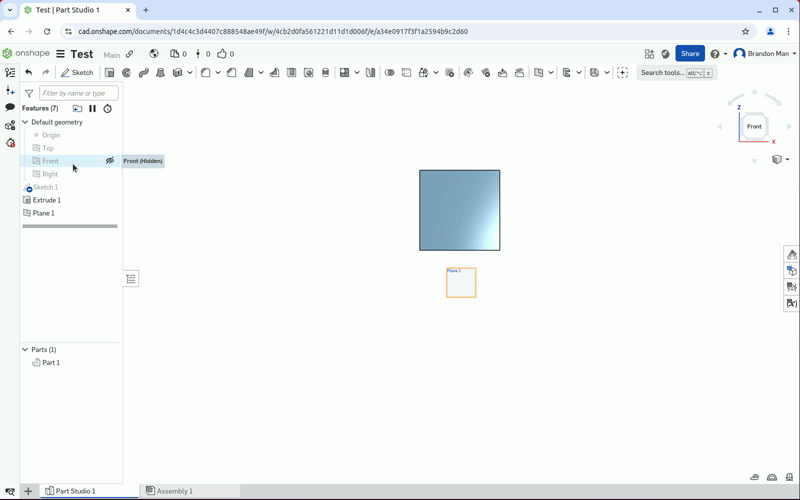
key(shift+s)
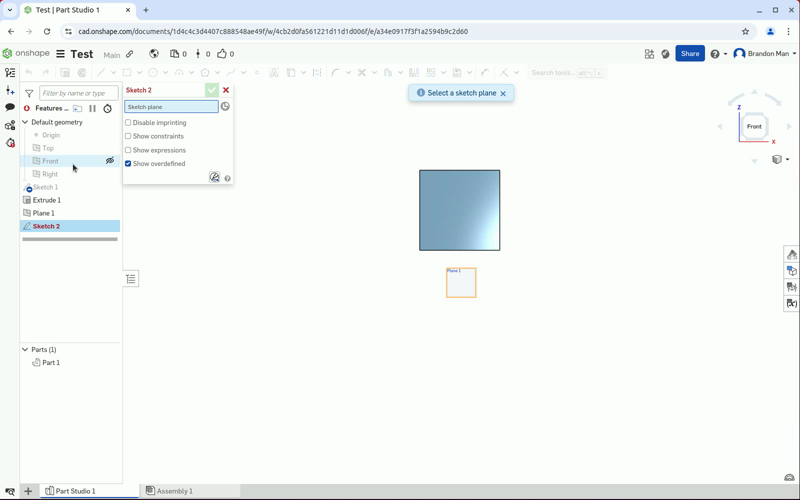
mouse_move(73, 215)
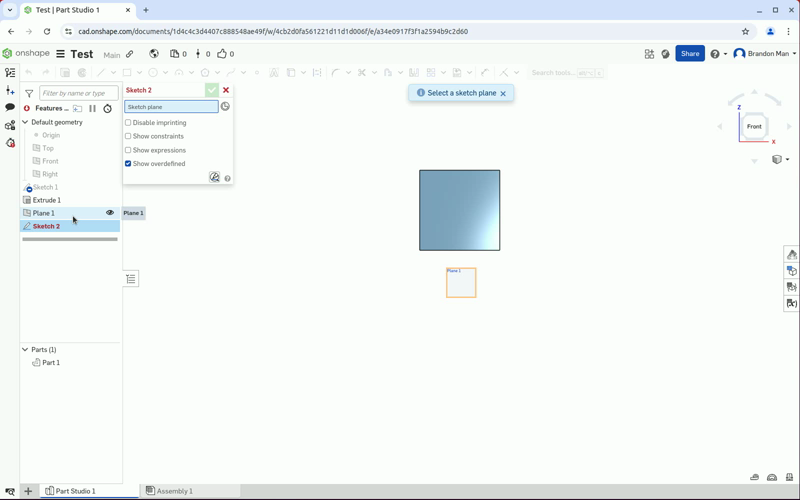
click(73, 215)
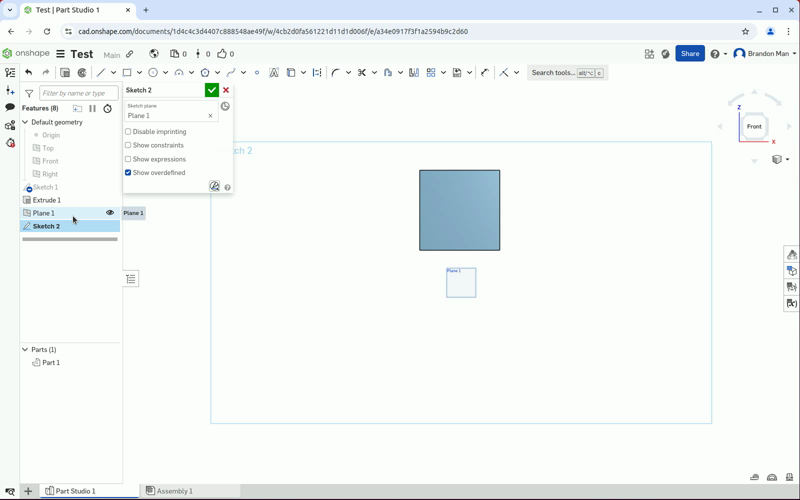
mouse_move(73, 352)
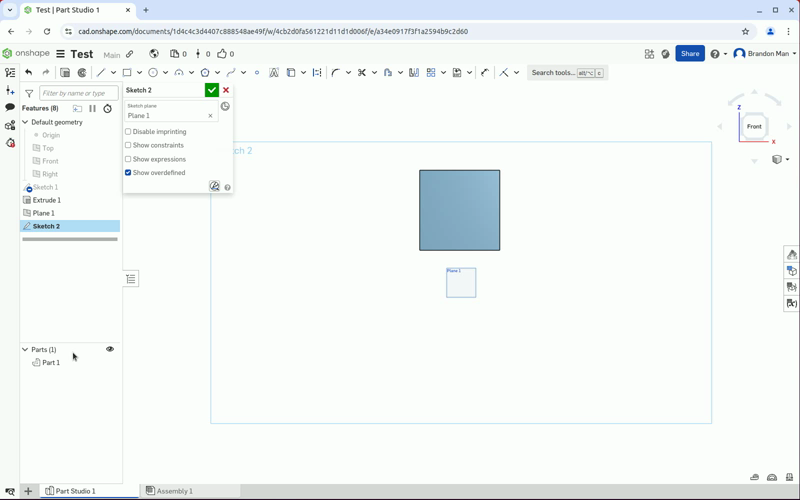
key(y)
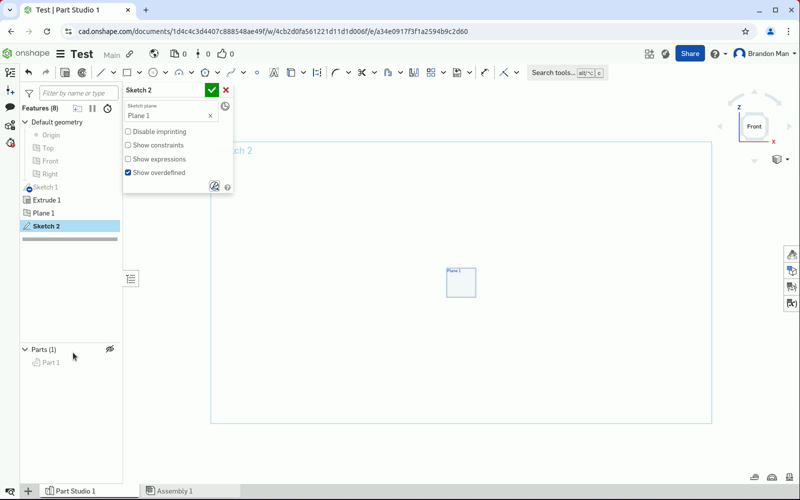
key(l)
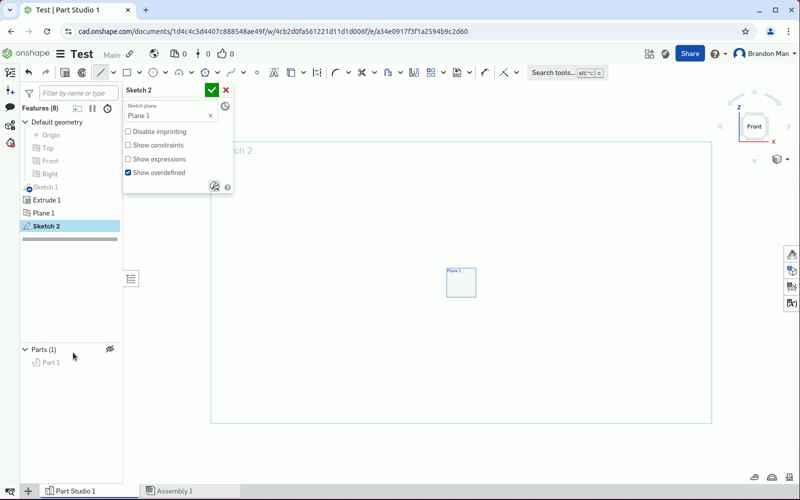
key_down(shift)
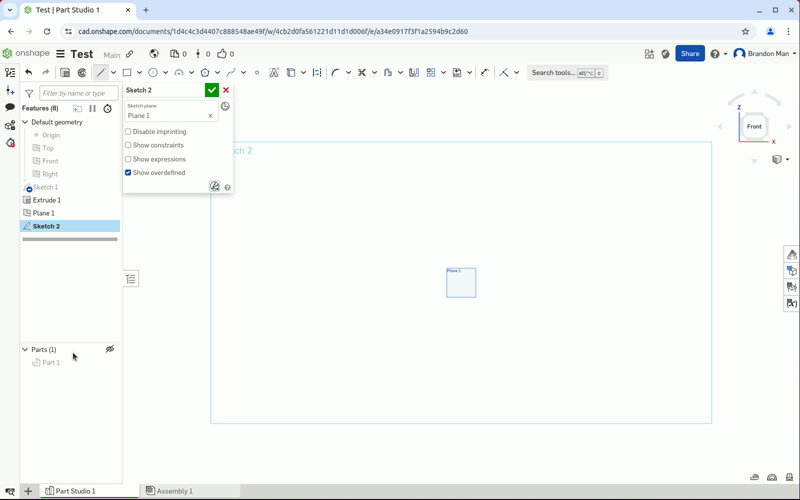
mouse_move(447, 233)
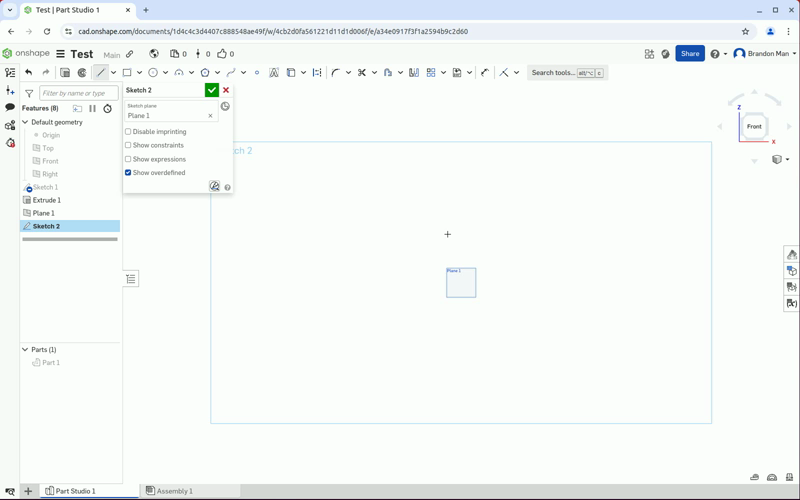
click(447, 233)
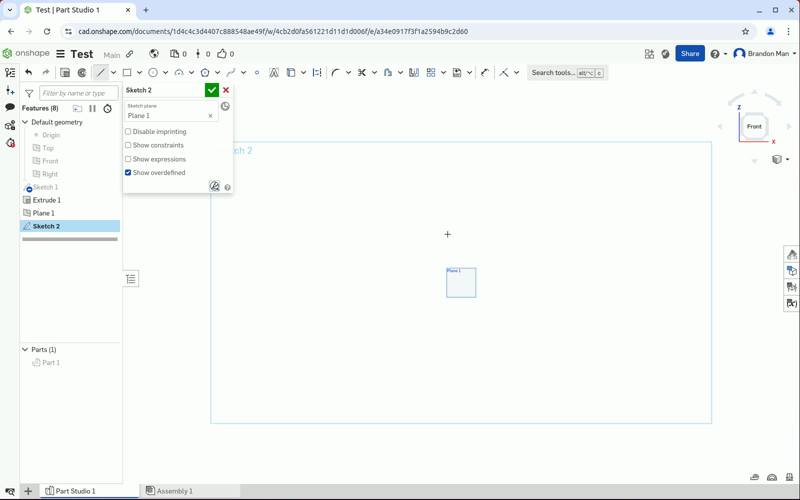
key_up(shift)
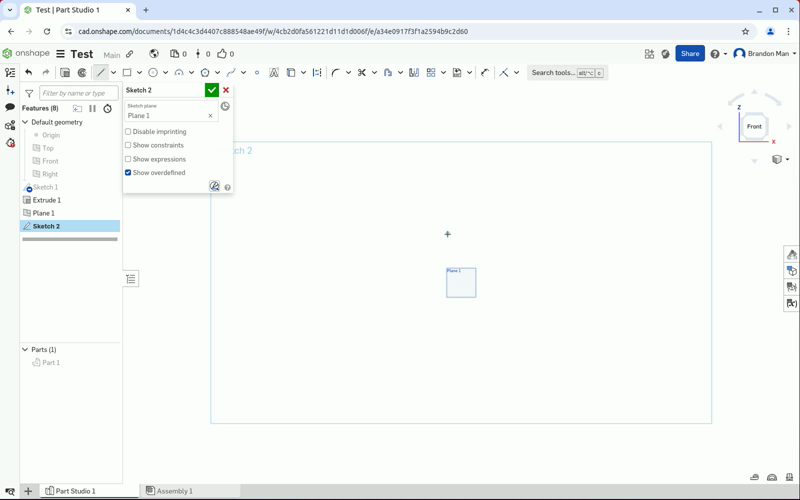
key_down(shift)
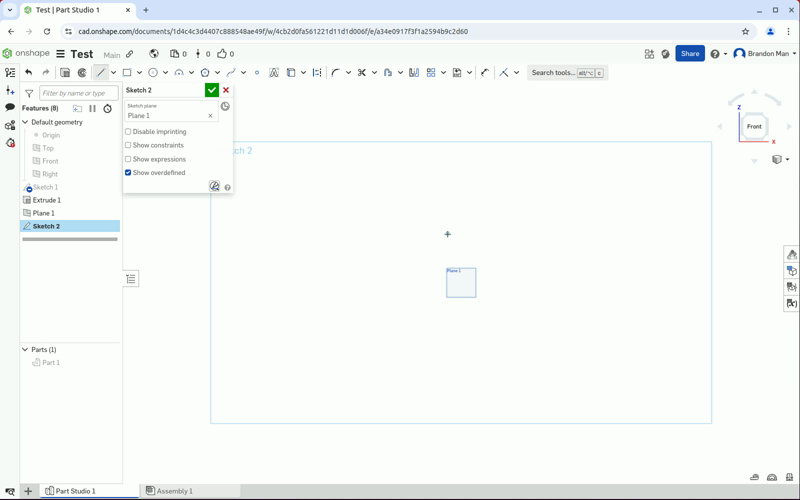
mouse_move(477, 233)
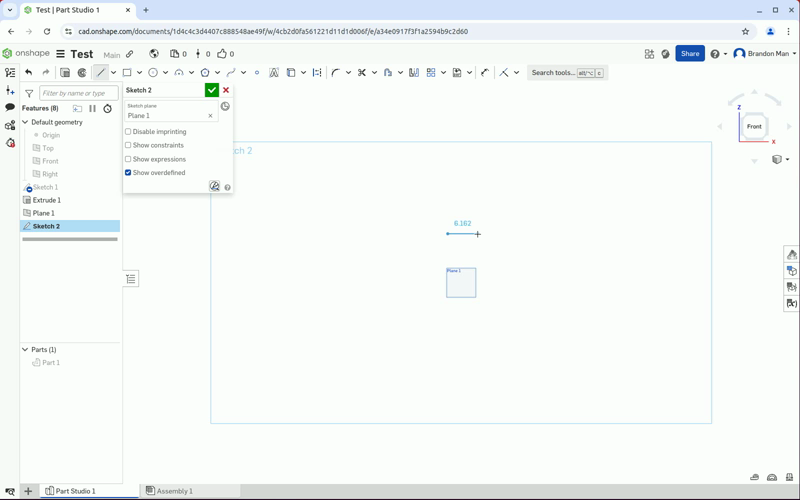
mouse_move(475, 233)
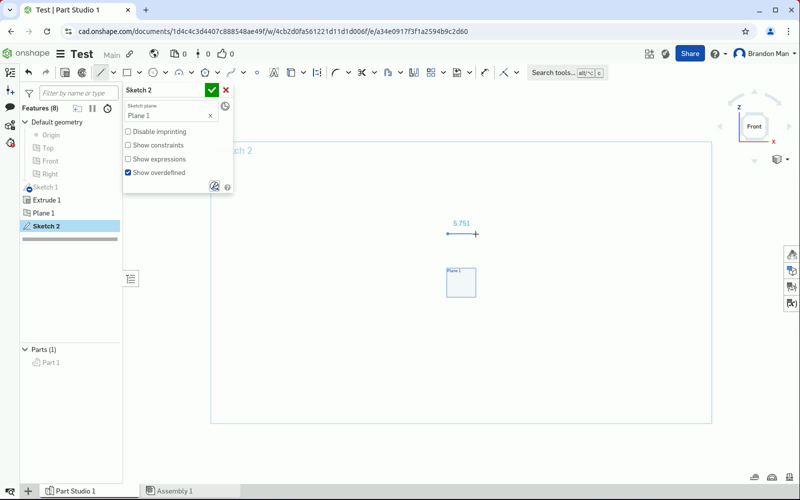
click(475, 233)
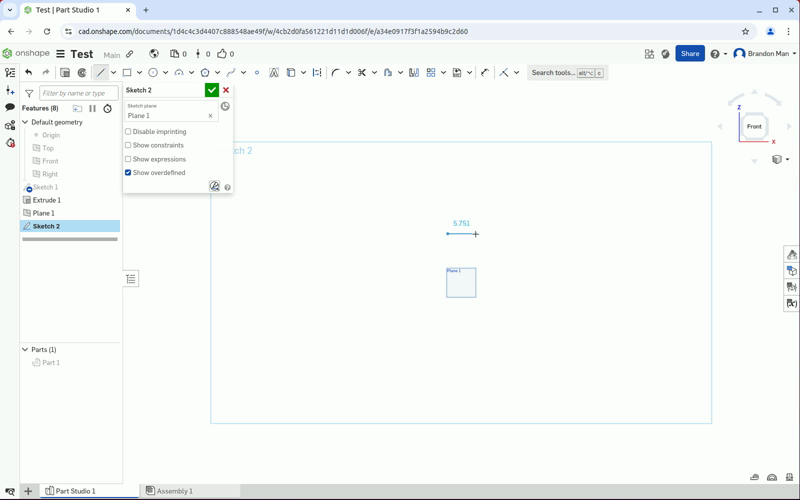
key_up(shift)
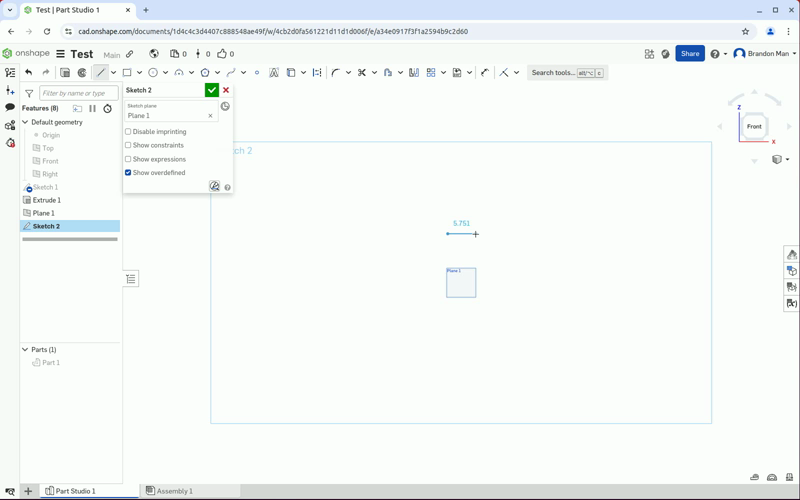
key_down(shift)
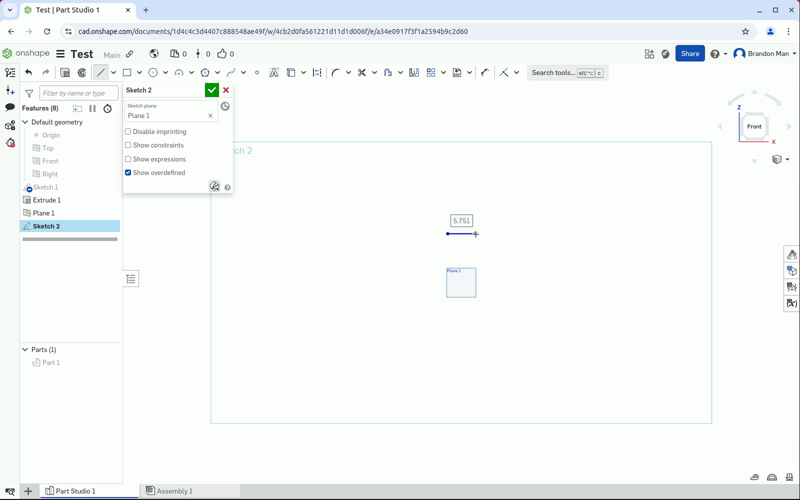
mouse_move(505, 233)
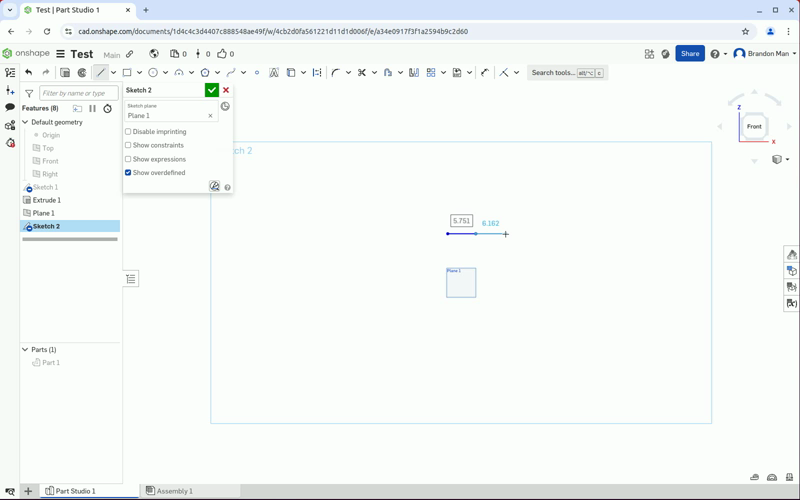
mouse_move(475, 205)
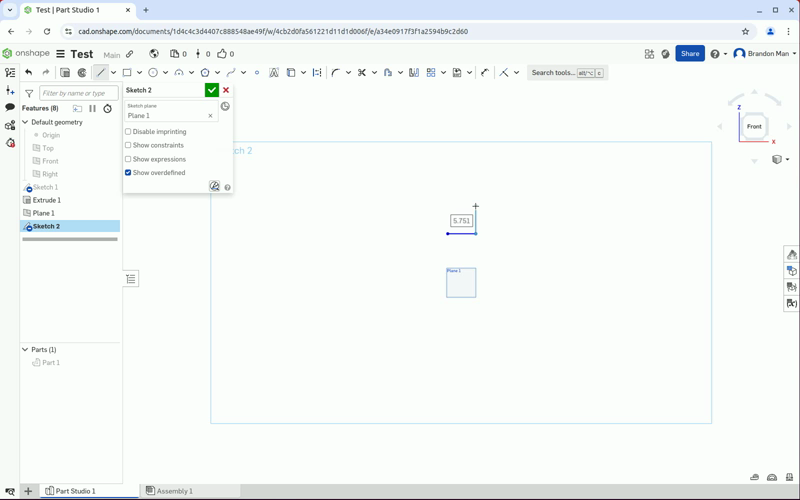
click(475, 205)
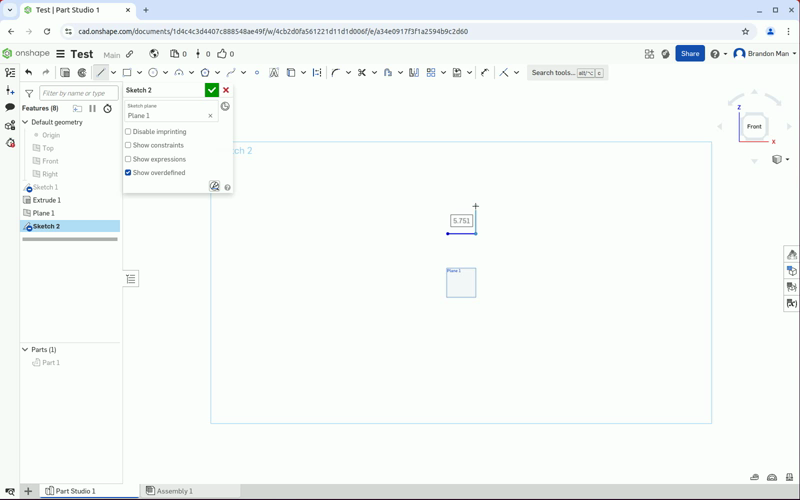
key_up(shift)
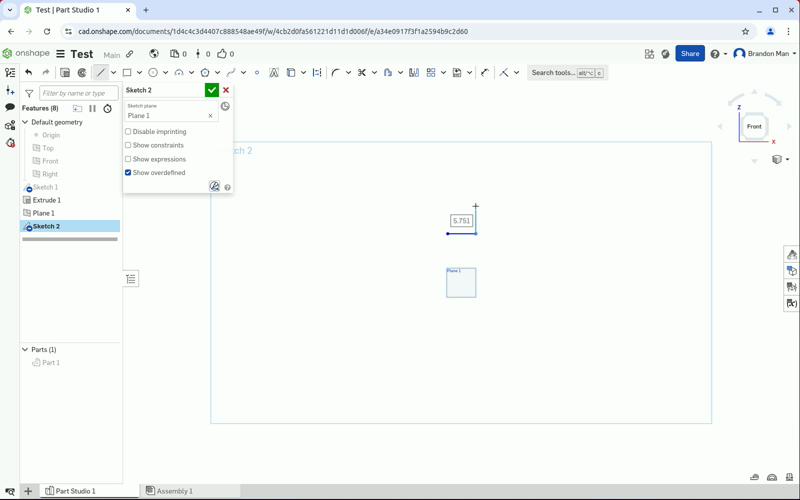
key_down(shift)
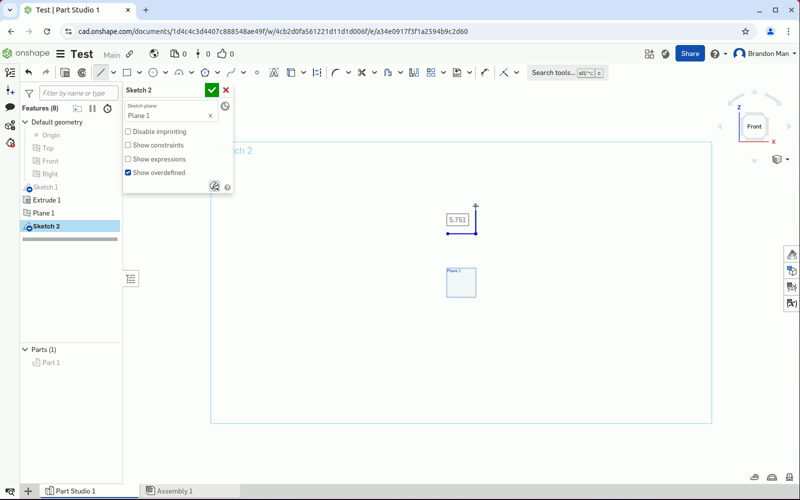
mouse_move(505, 205)
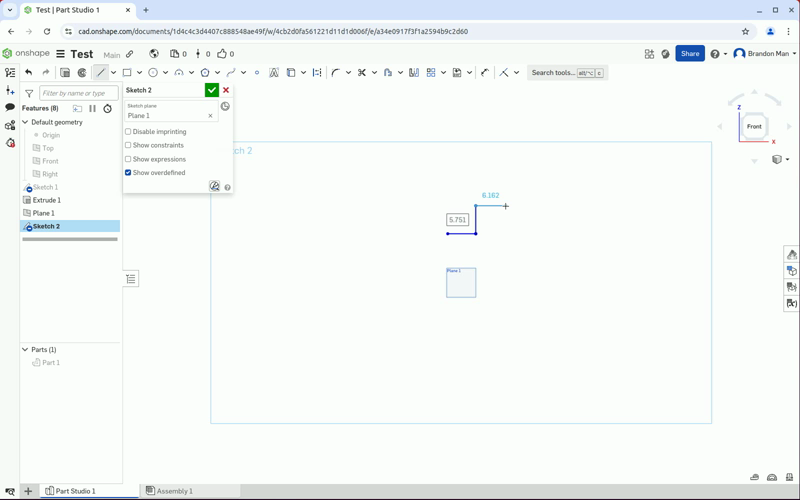
mouse_move(461, 205)
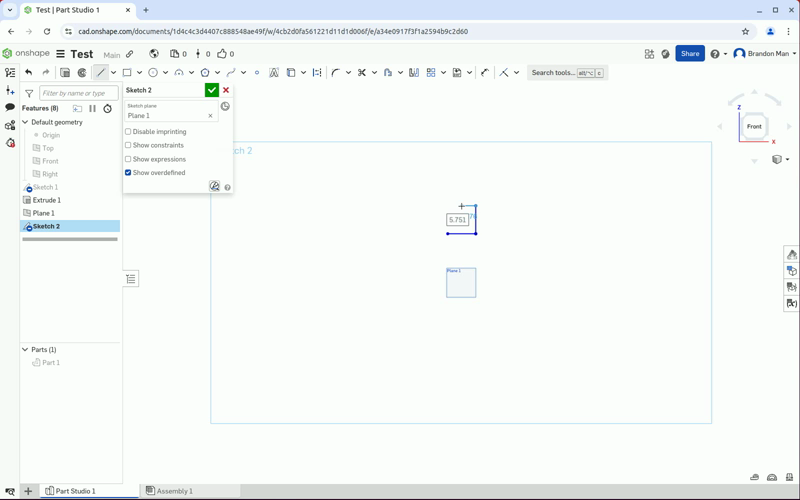
click(461, 205)
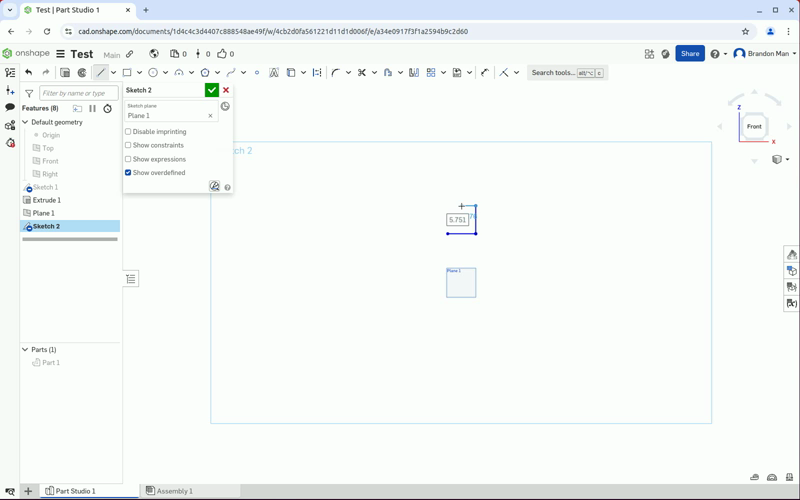
key_up(shift)
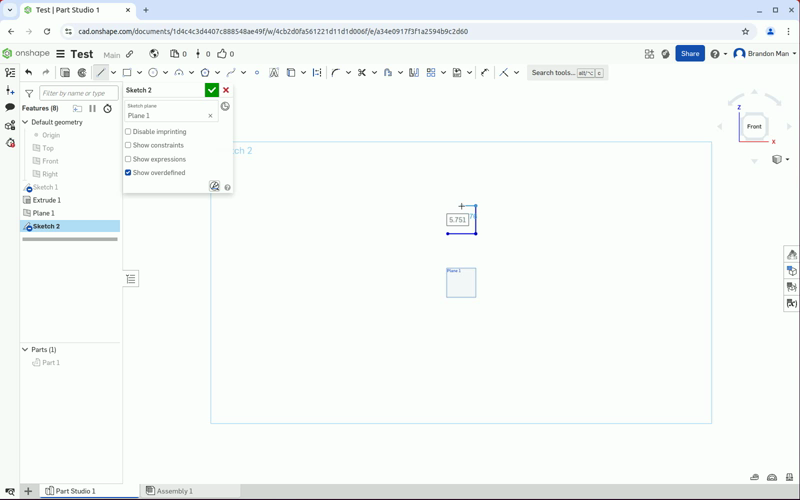
key_down(shift)
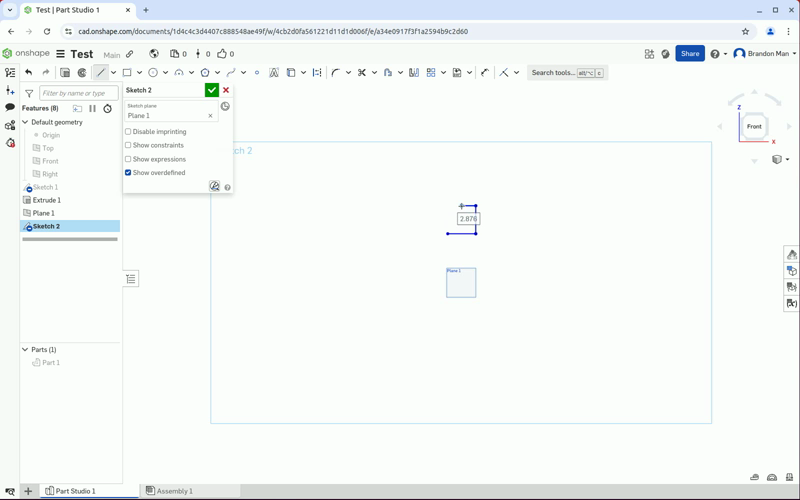
mouse_move(492, 205)
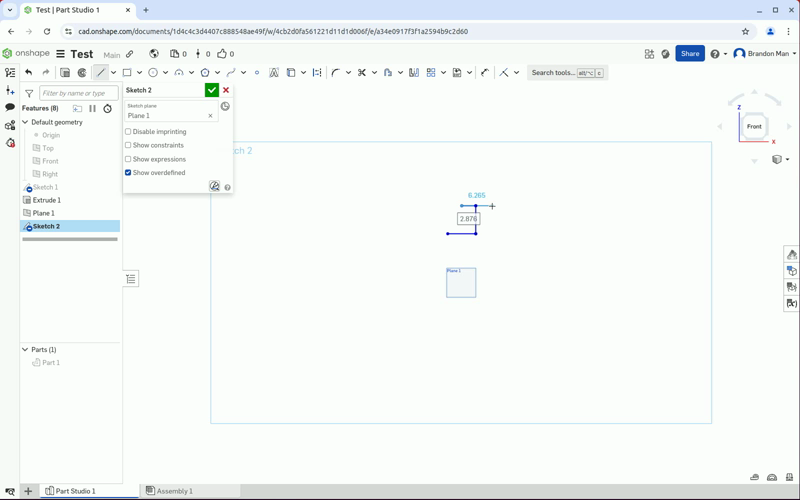
mouse_move(447, 205)
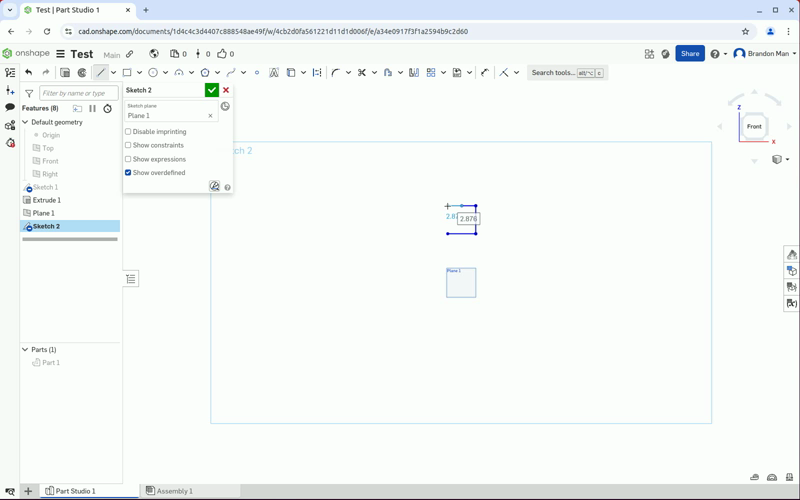
click(447, 205)
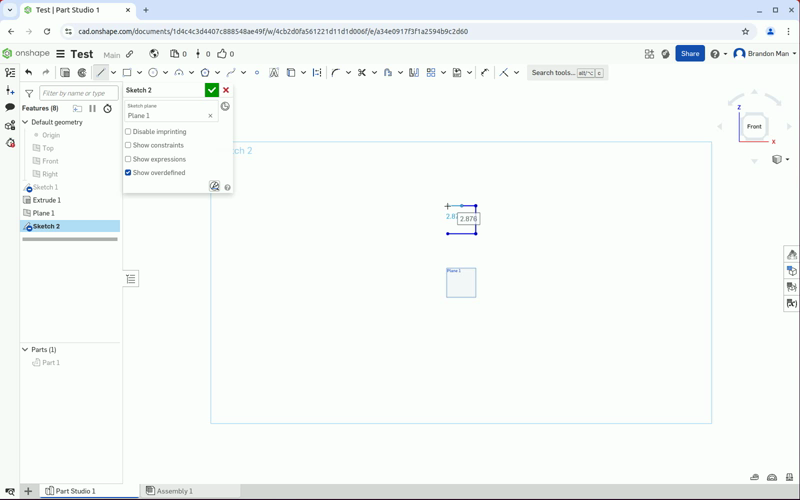
key_up(shift)
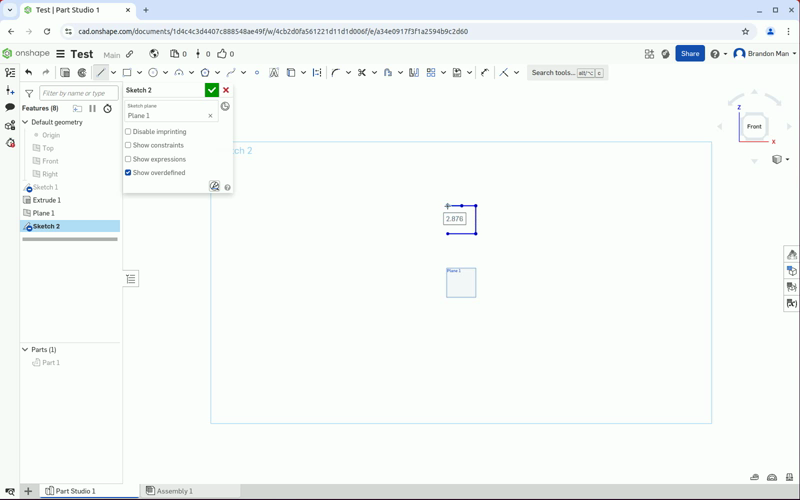
mouse_move(477, 205)
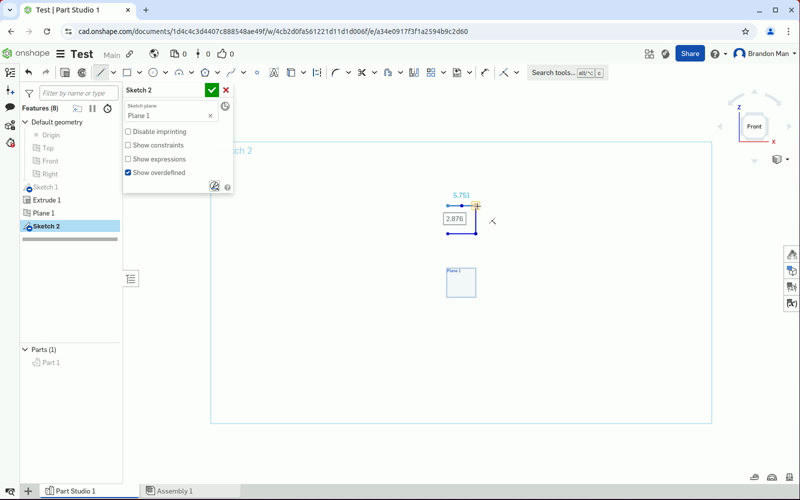
key_down(shift)
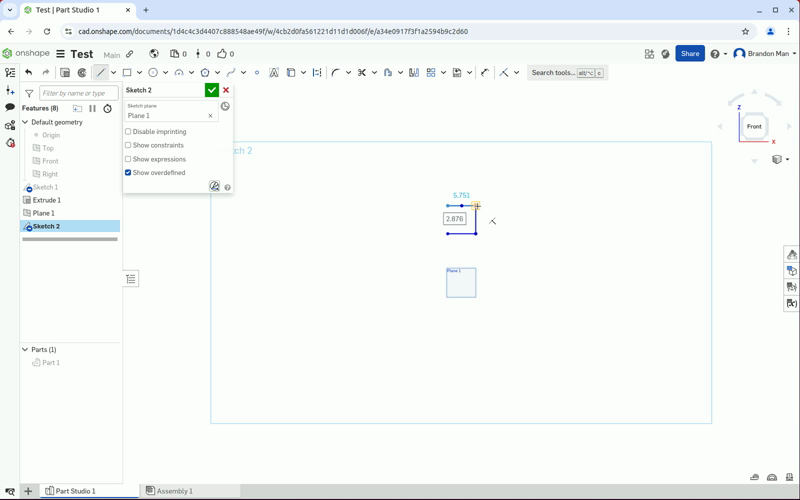
mouse_move(447, 233)
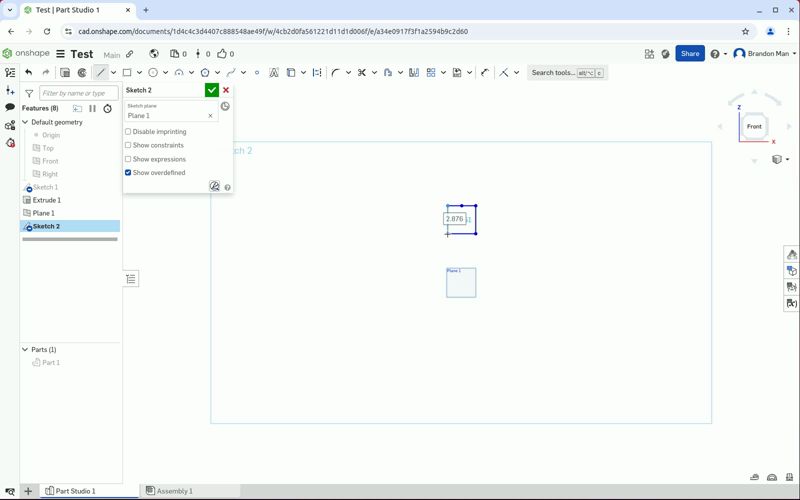
key_up(shift)
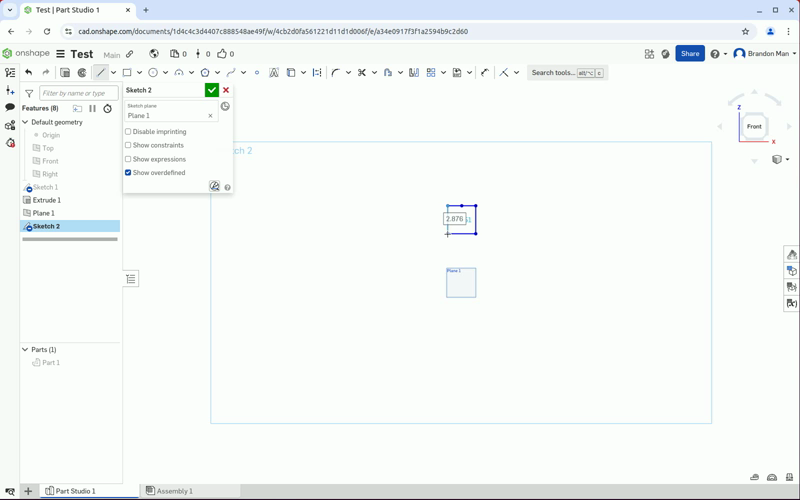
click(447, 233)
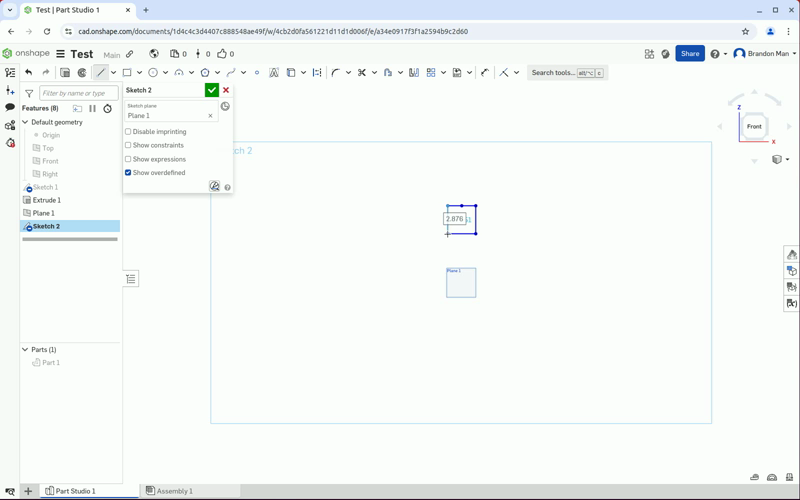
key(esc)
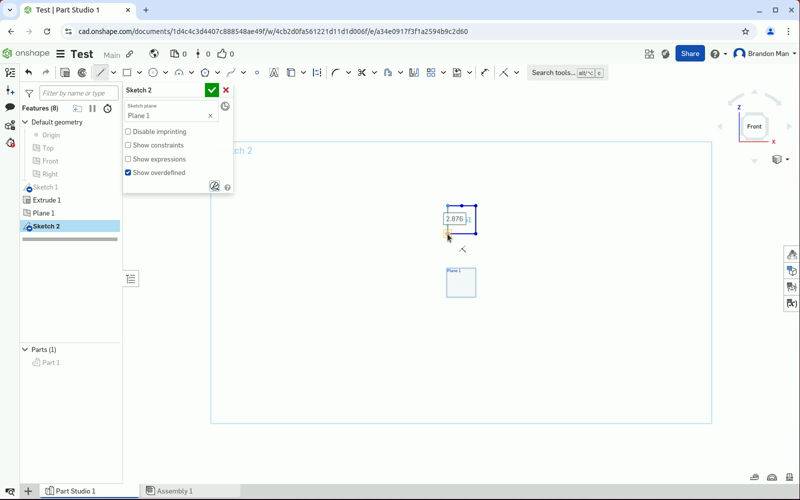
mouse_move(472, 223)
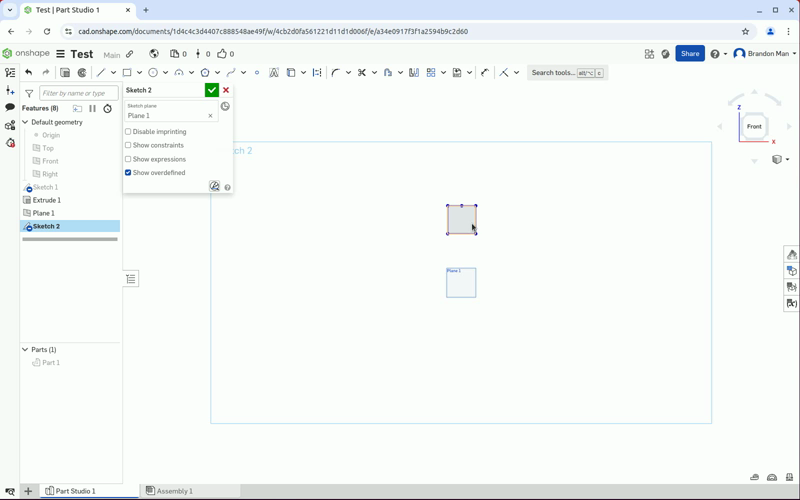
scroll(6)
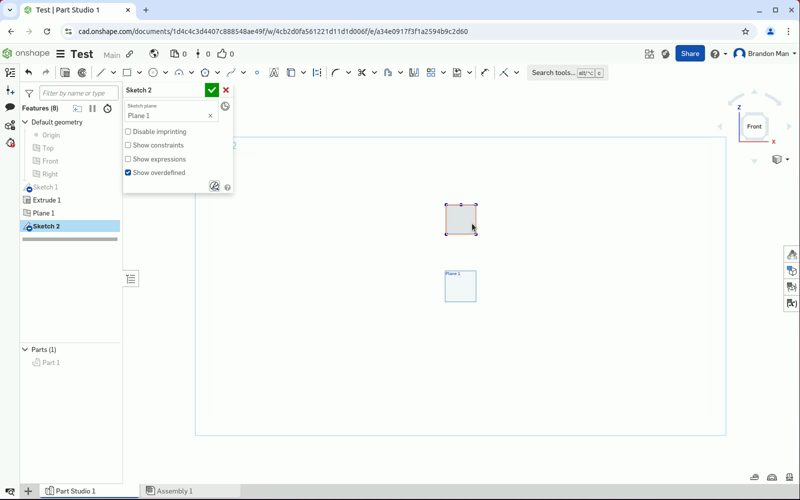
scroll(6)
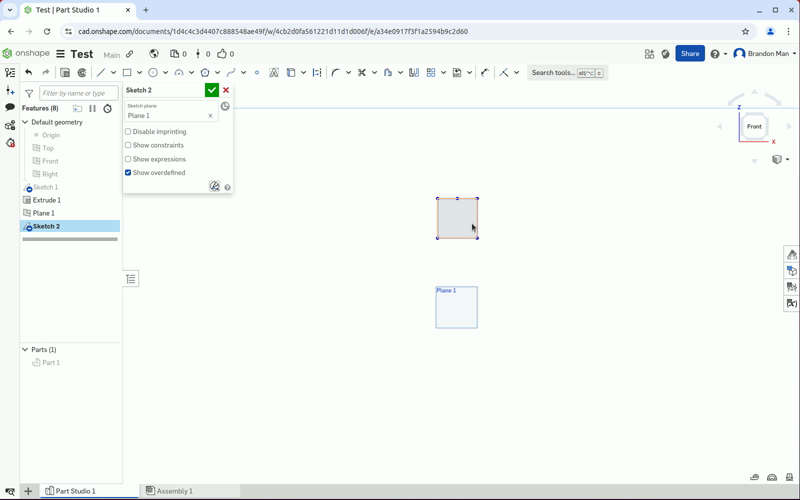
scroll(6)
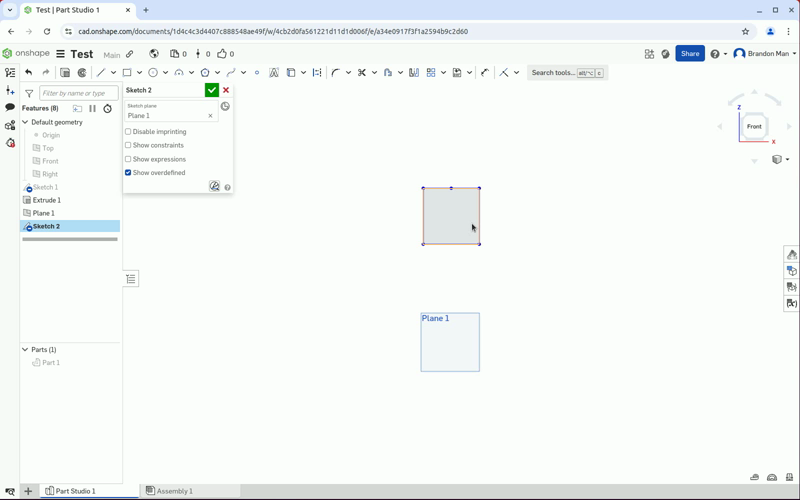
scroll(6)
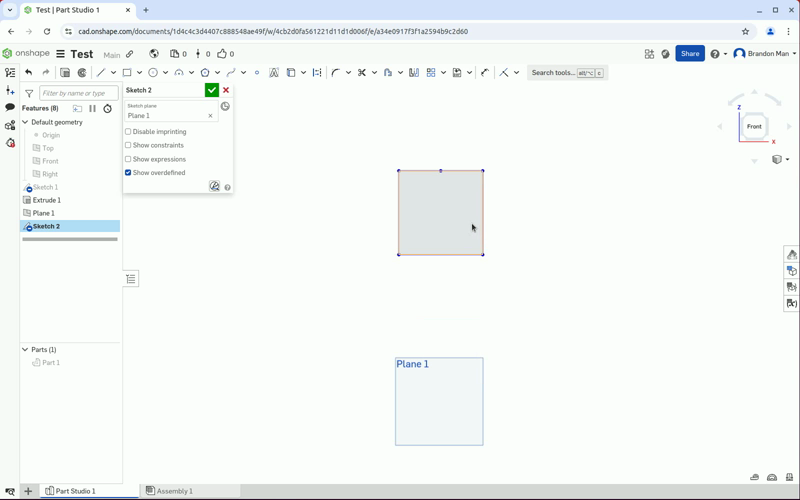
scroll(6)
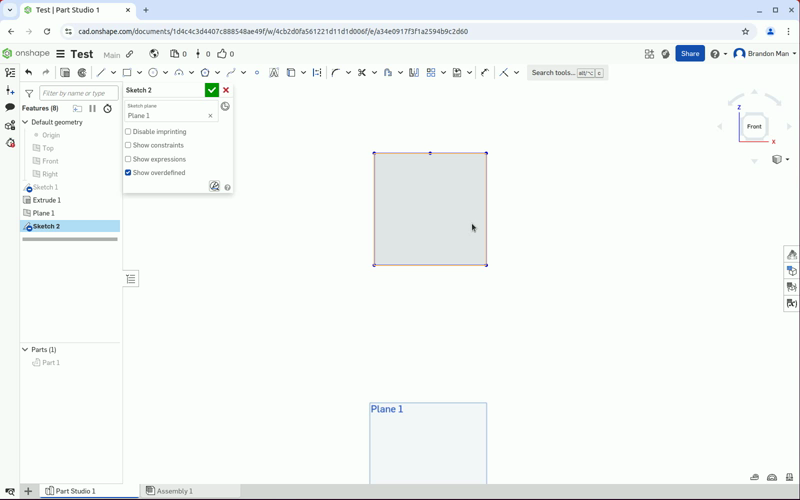
scroll(6)
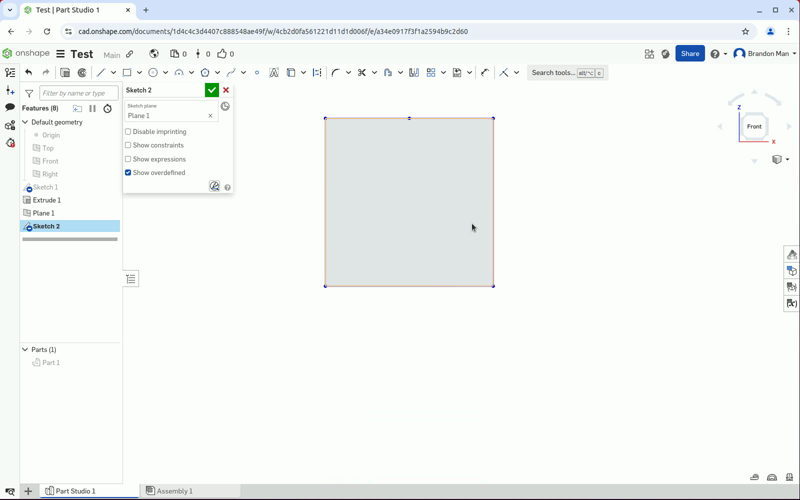
scroll(6)
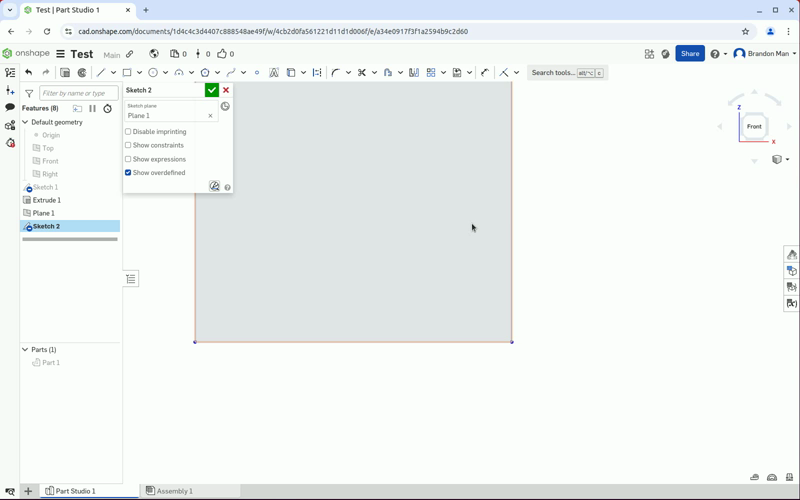
click(472, 223)
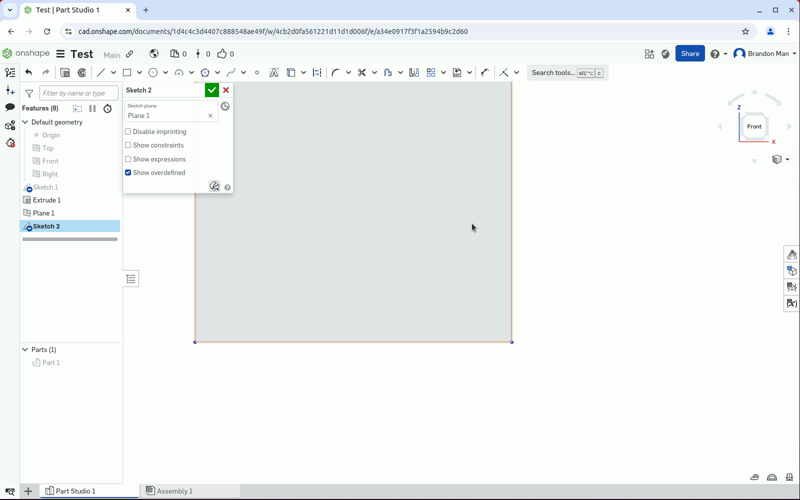
scroll(-6)
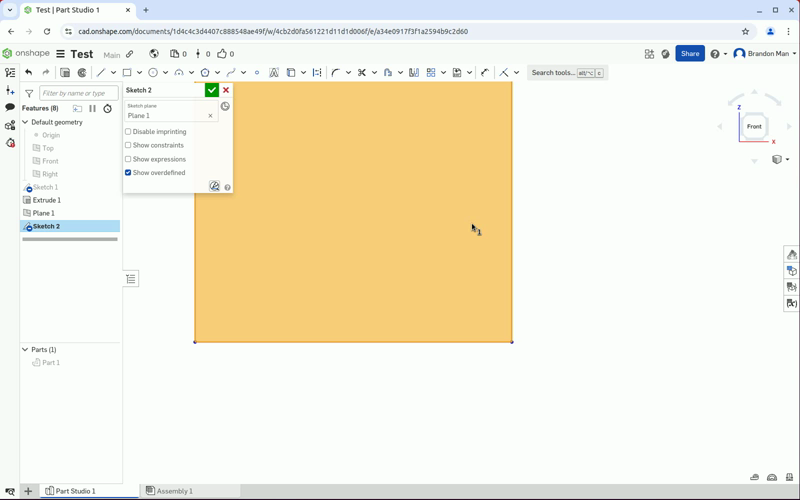
scroll(-6)
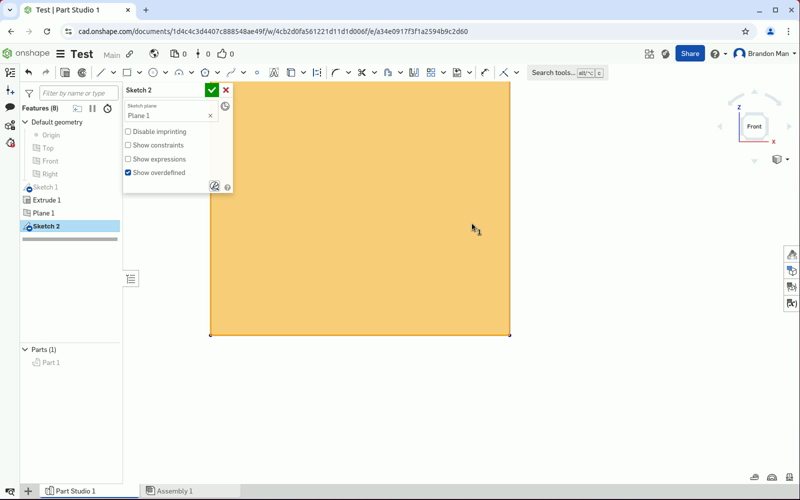
scroll(-6)
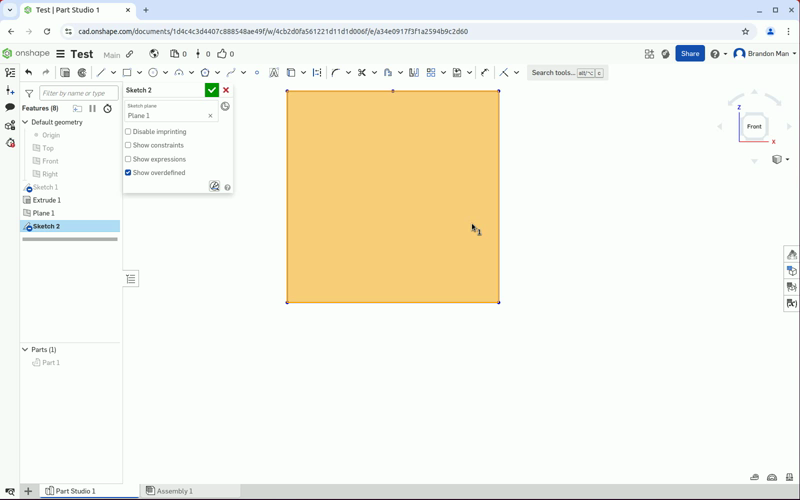
scroll(-6)
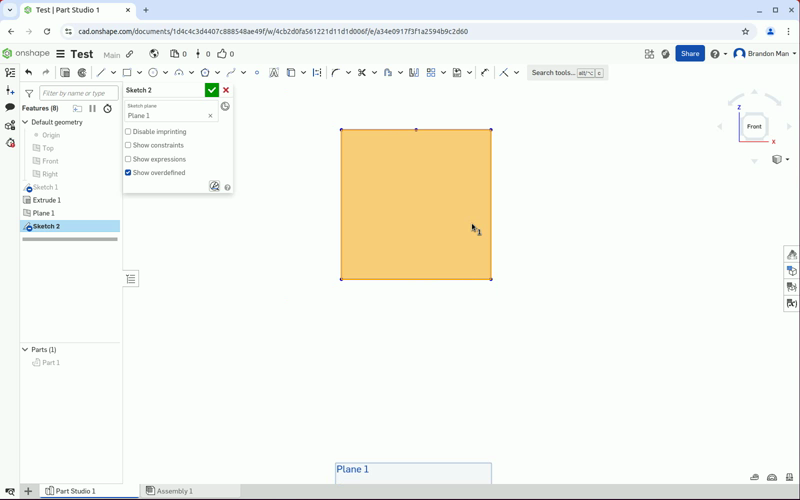
scroll(-6)
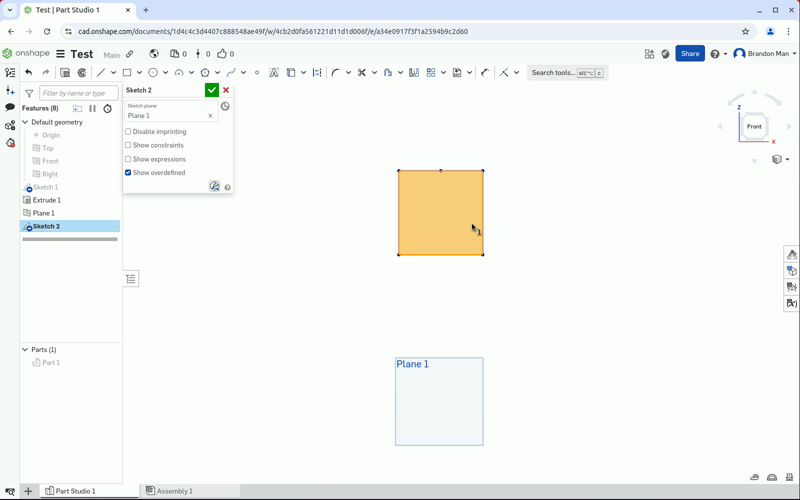
scroll(-6)
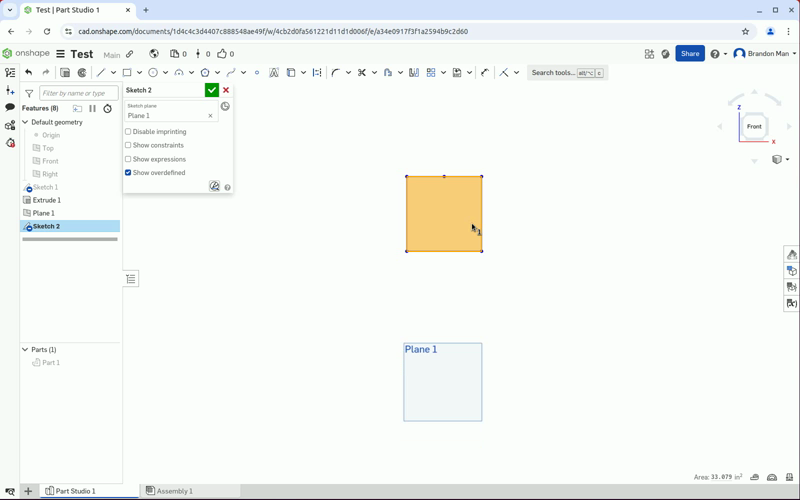
scroll(-6)
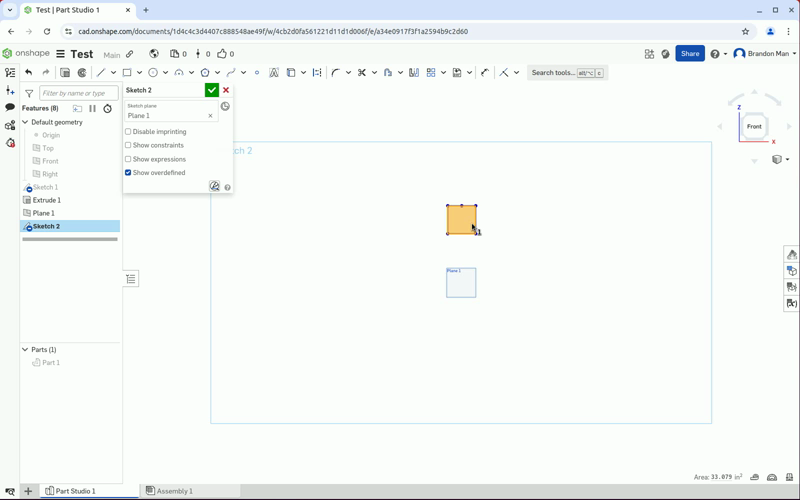
mouse_move(73, 352)
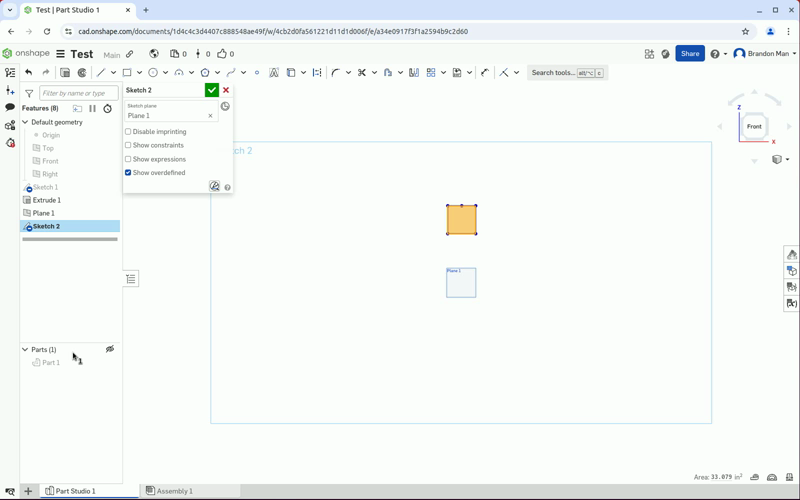
key(shift+y)
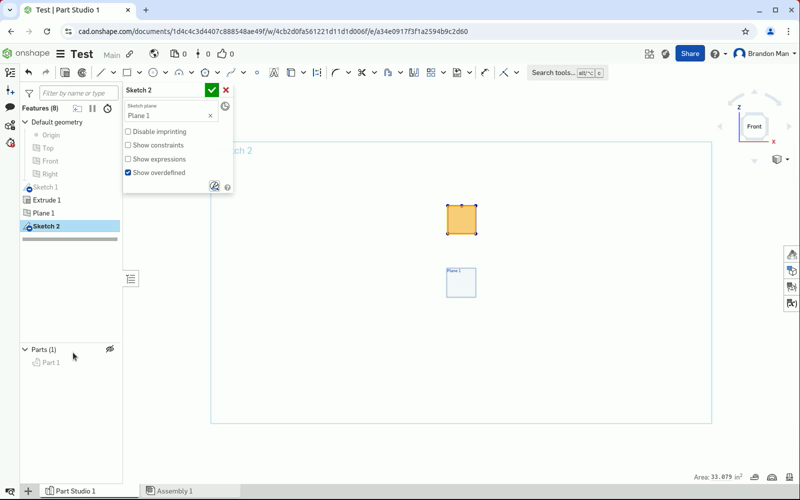
key(shift+e)
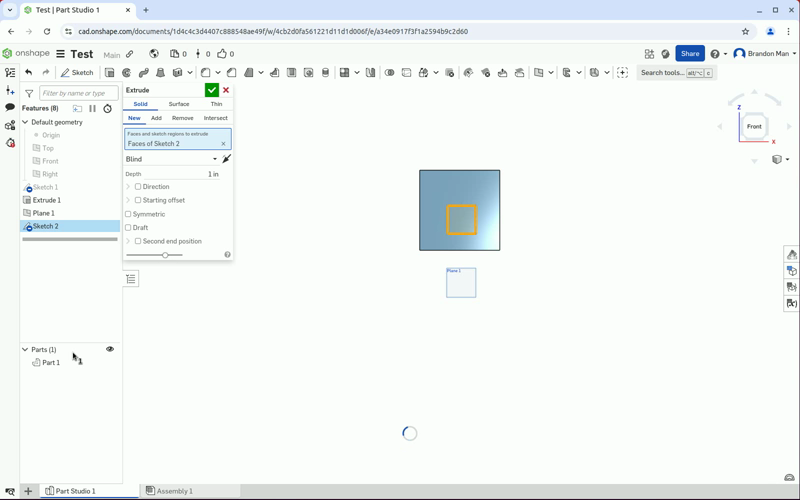
mouse_move(143, 106)
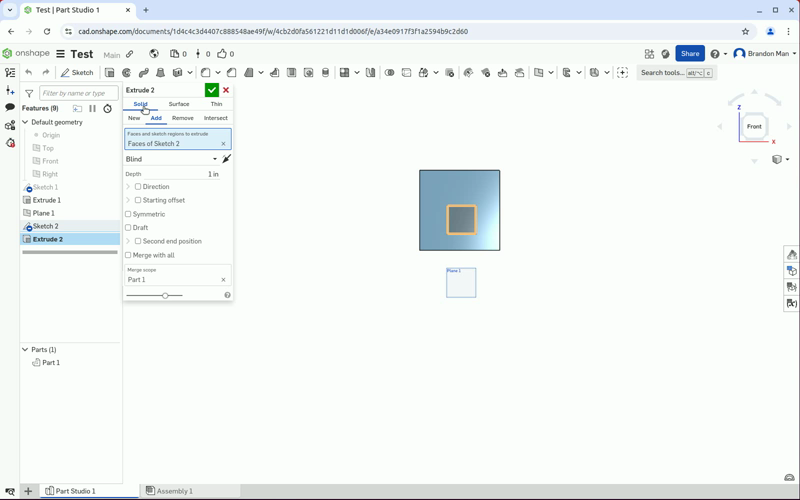
click(143, 106)
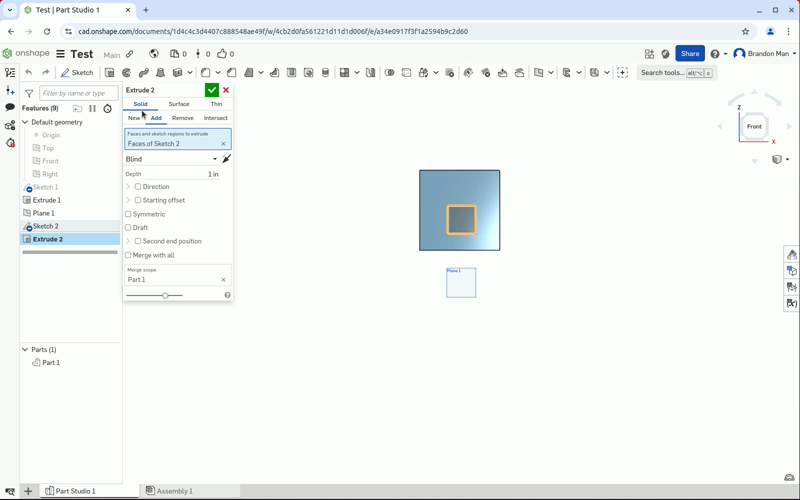
mouse_move(137, 120)
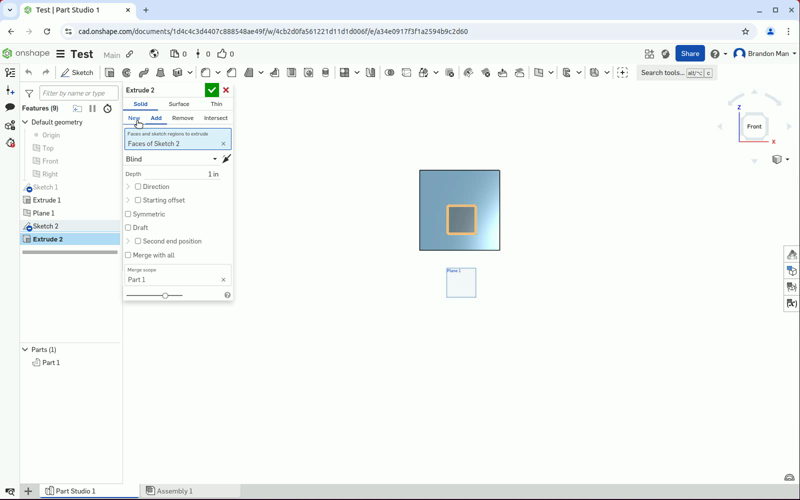
click(137, 120)
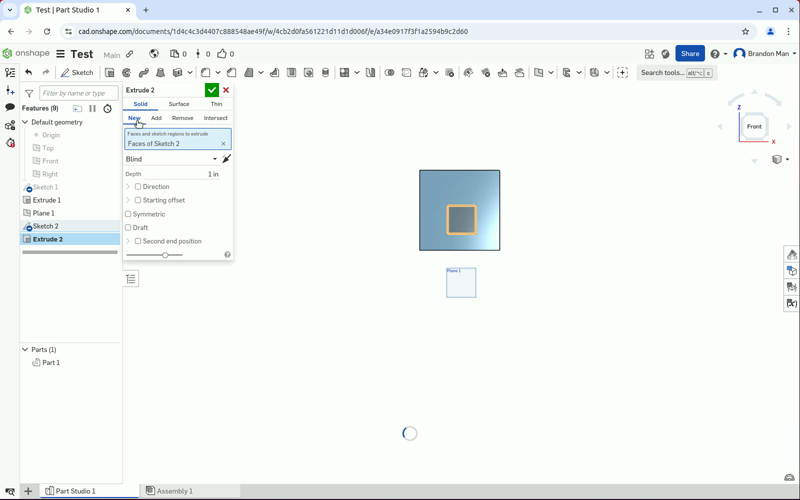
key(tab, 4)
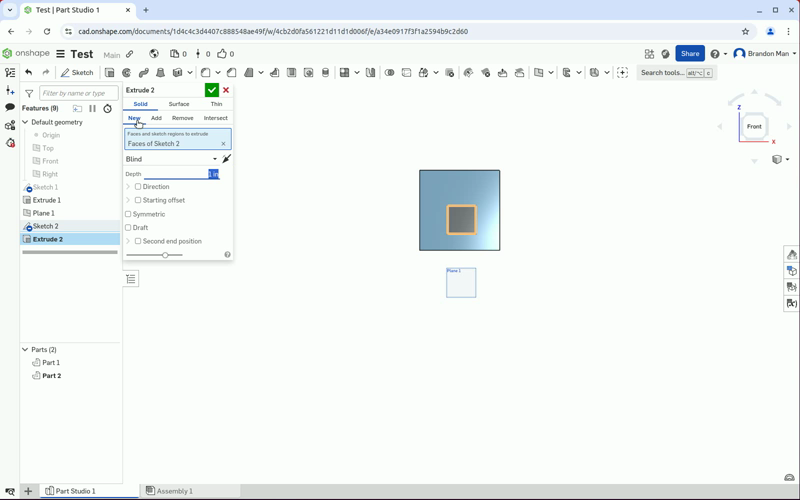
text(2.648)
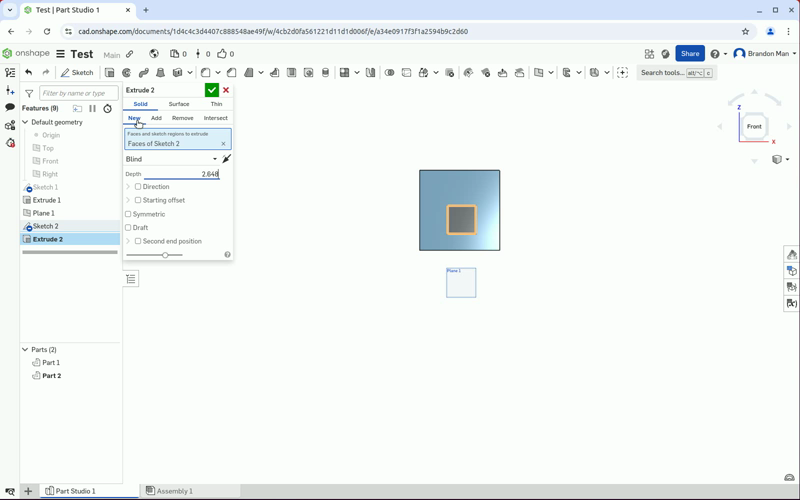
key(enter)
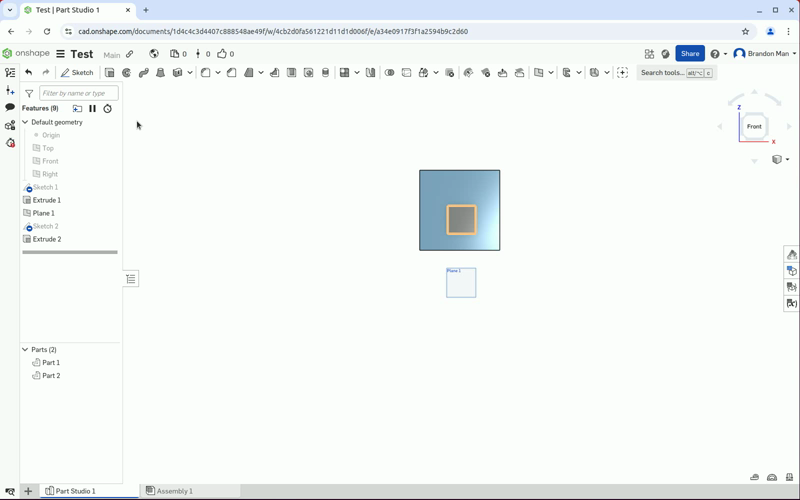
key(shift+h)
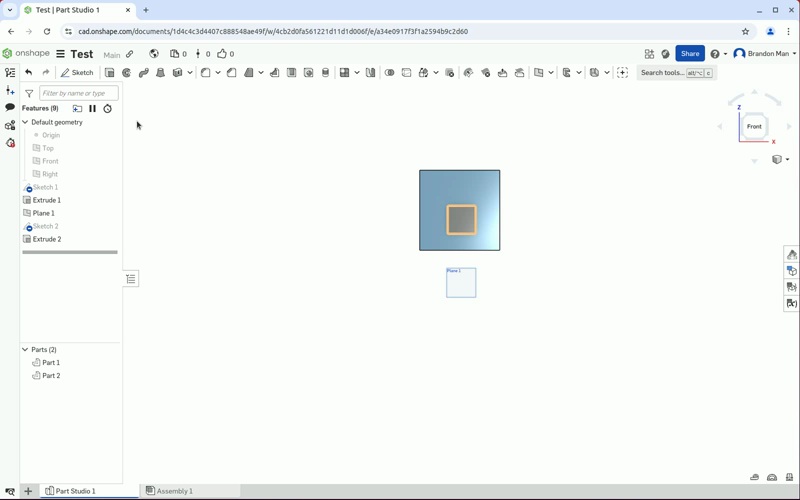
key(shift+h)
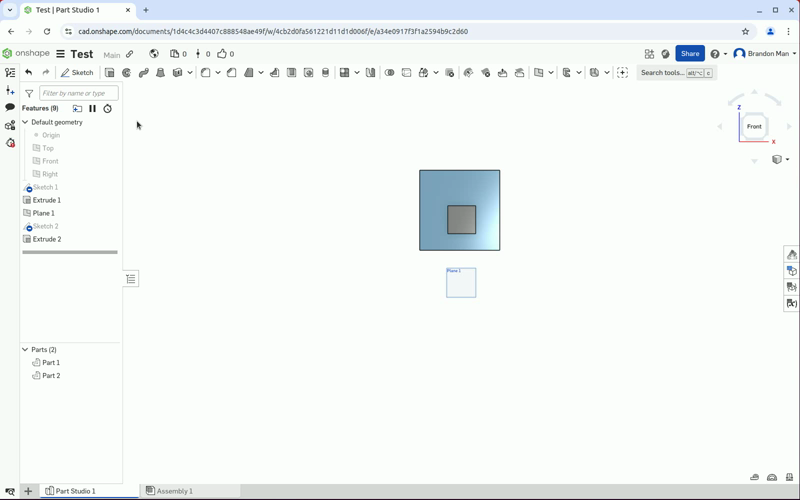
mouse_move(73, 189)
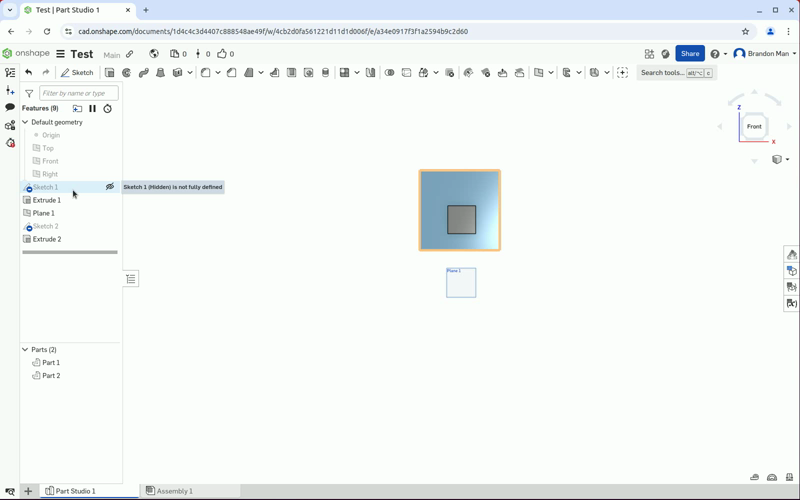
click(73, 189)
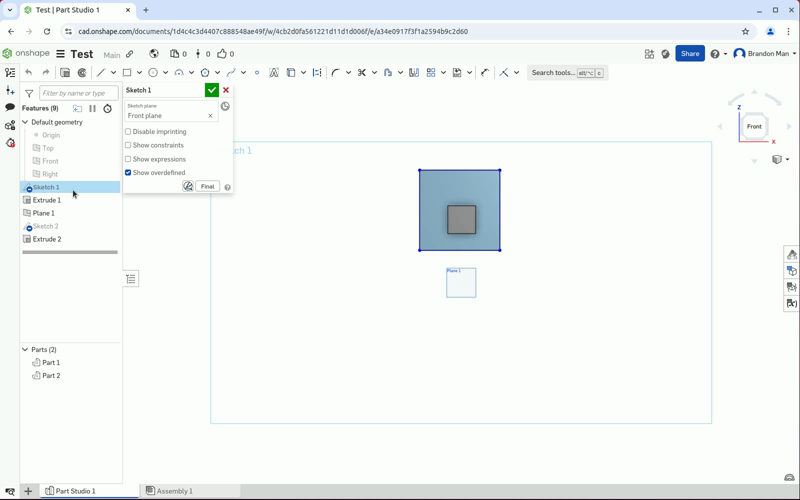
mouse_move(229, 92)
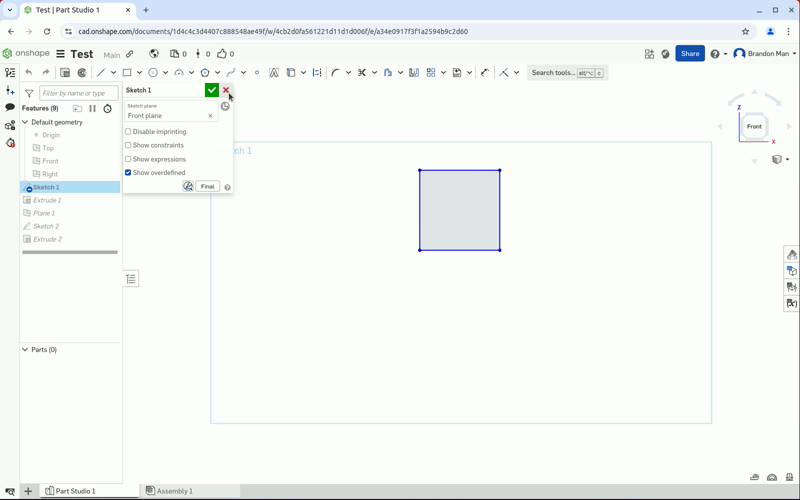
click(229, 92)
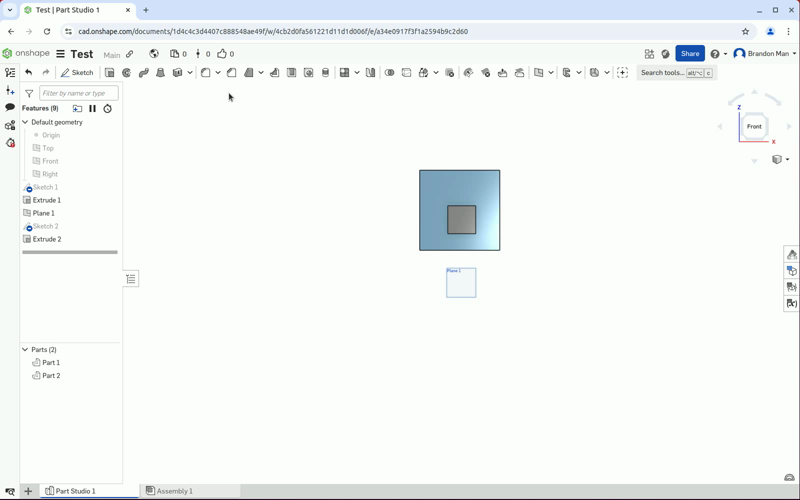
mouse_move(73, 352)
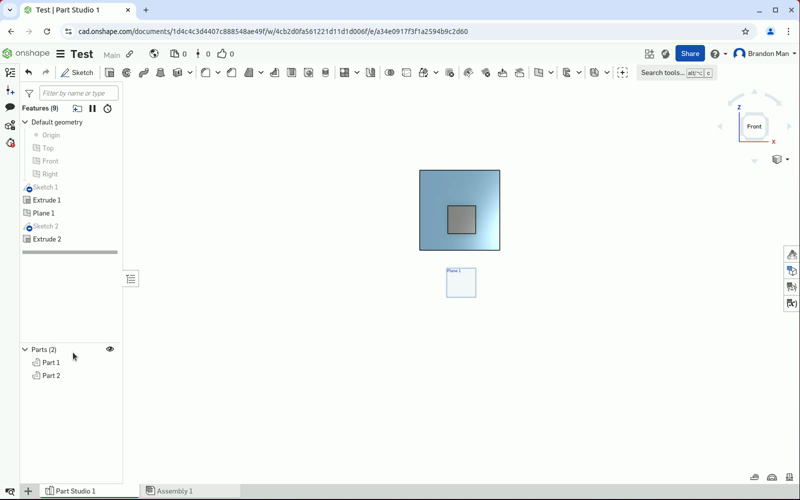
key(y)
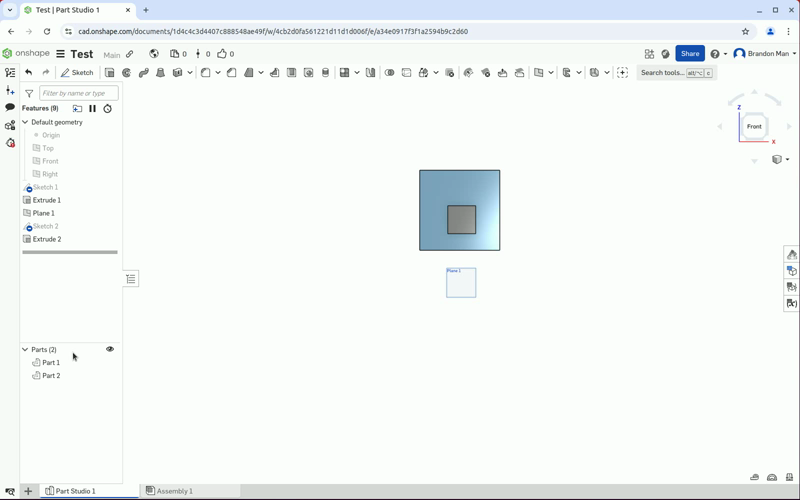
key(shift+p)
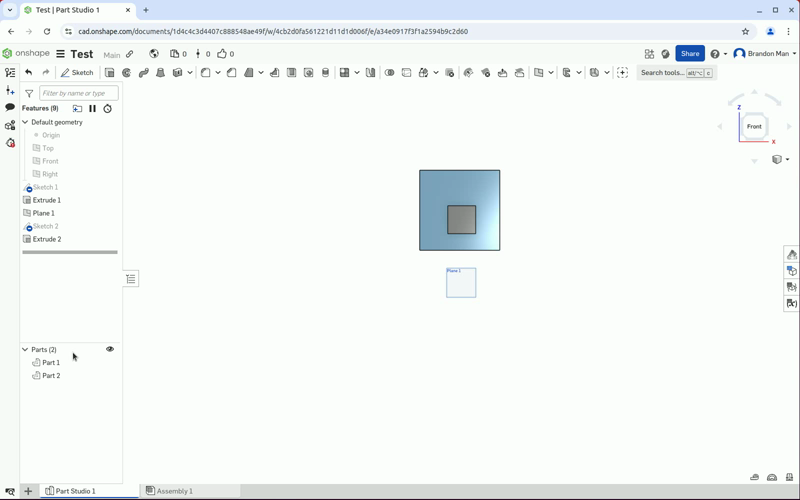
key(space)
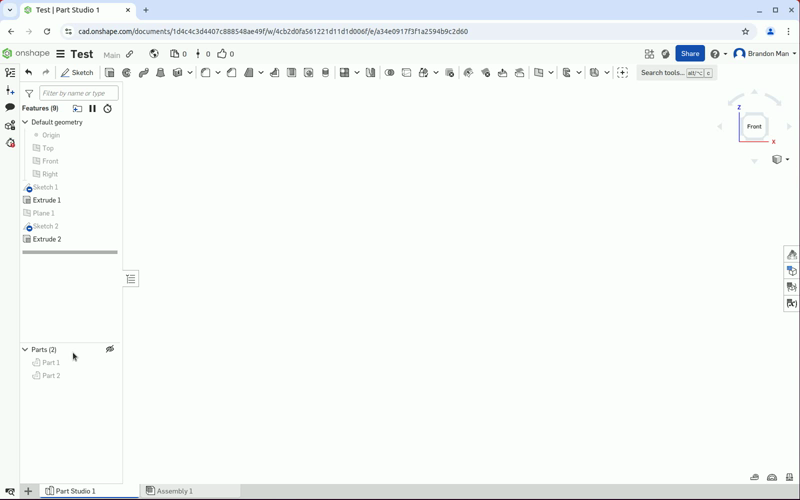
key_down(shift)
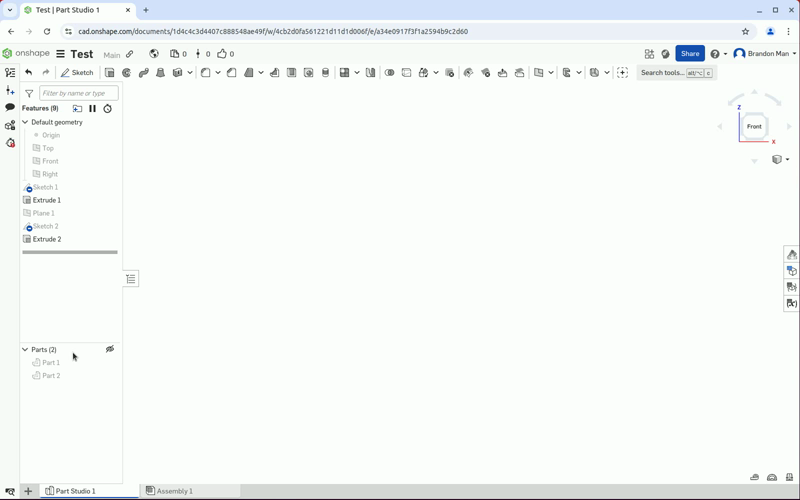
key(left)
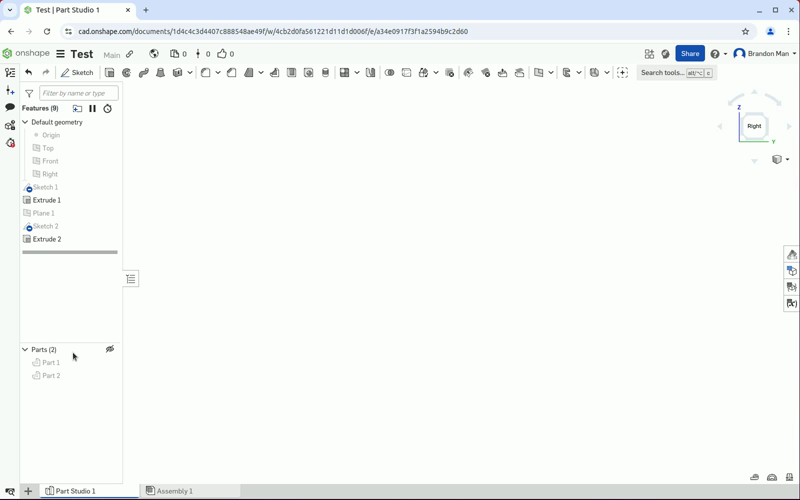
key_up(shift)
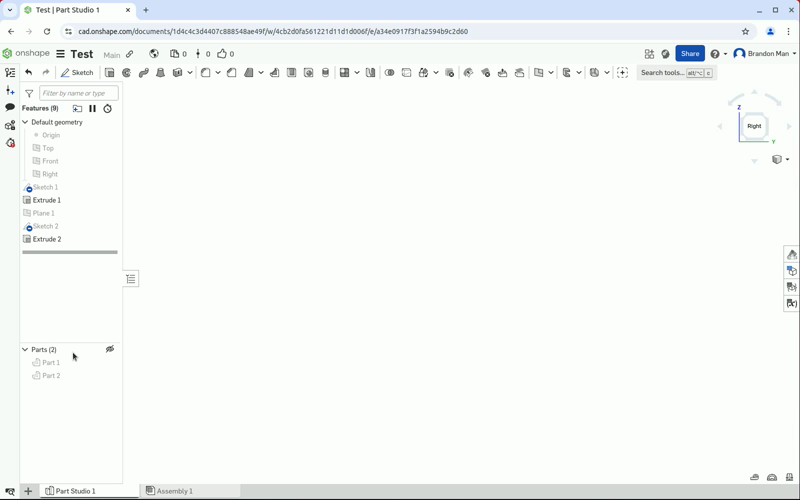
mouse_move(73, 352)
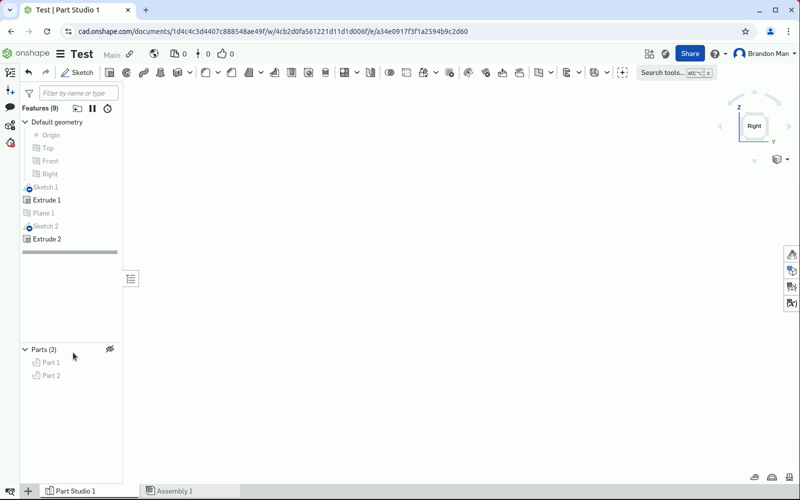
key(shift+y)
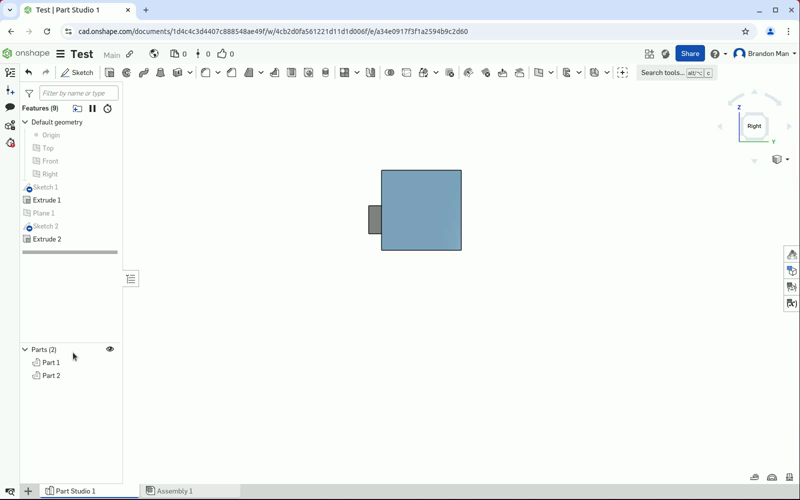
mouse_move(541, 75)
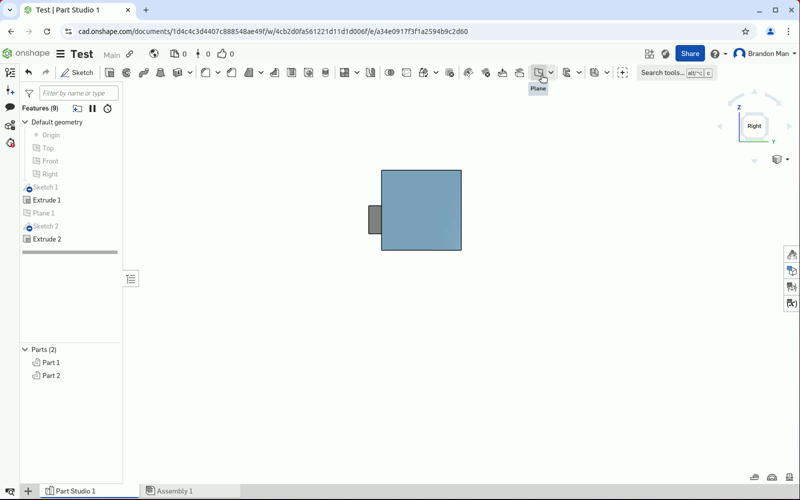
click(541, 75)
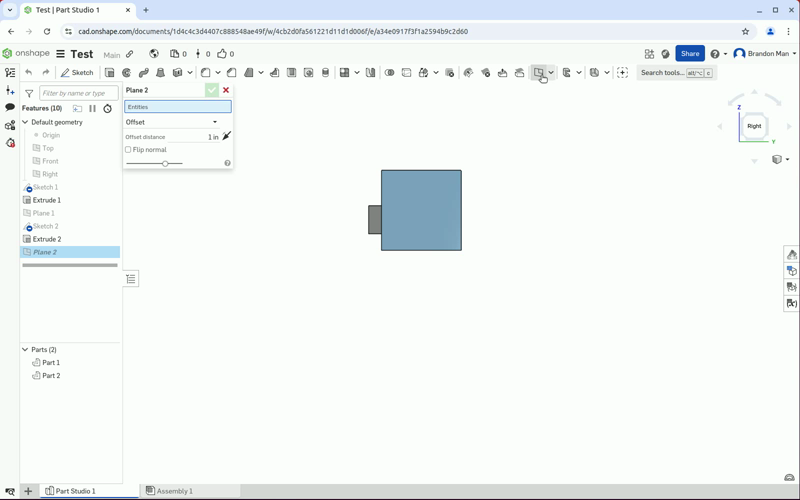
mouse_move(73, 176)
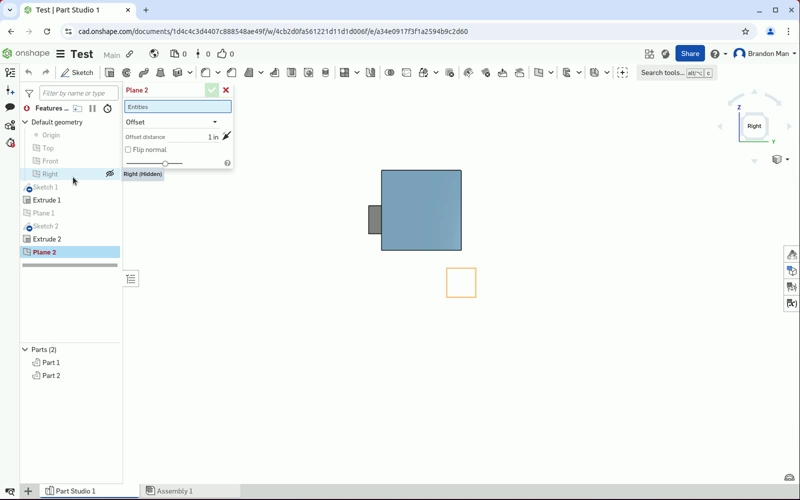
click(73, 176)
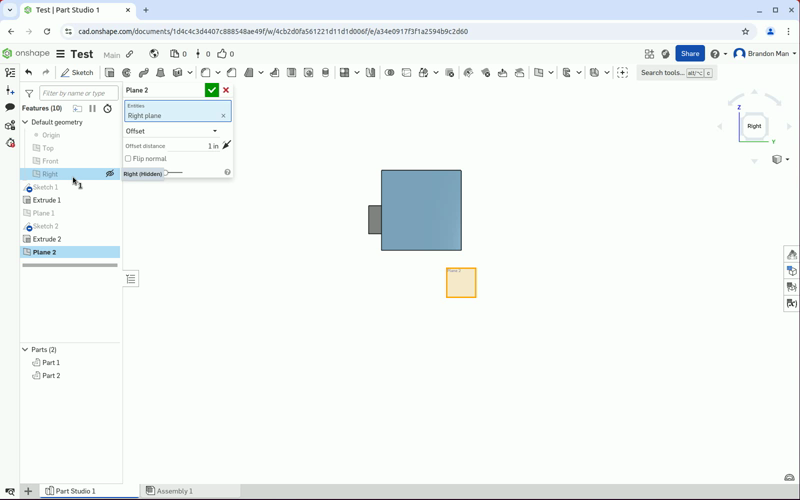
key(tab, 2)
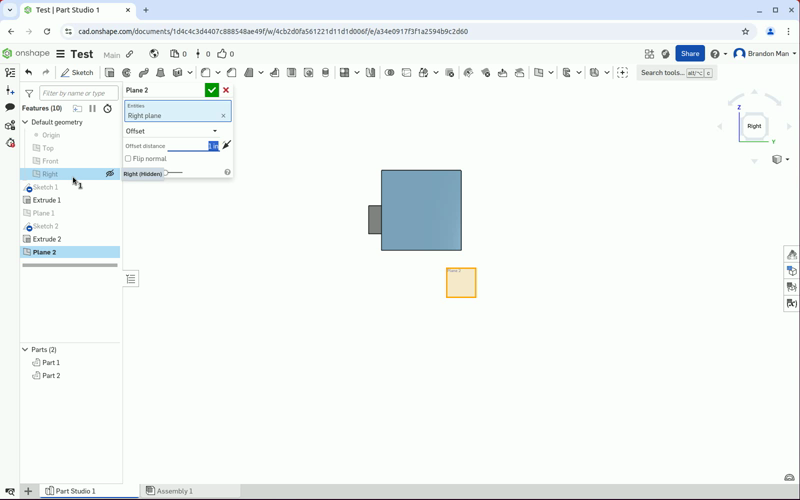
text(7.949)
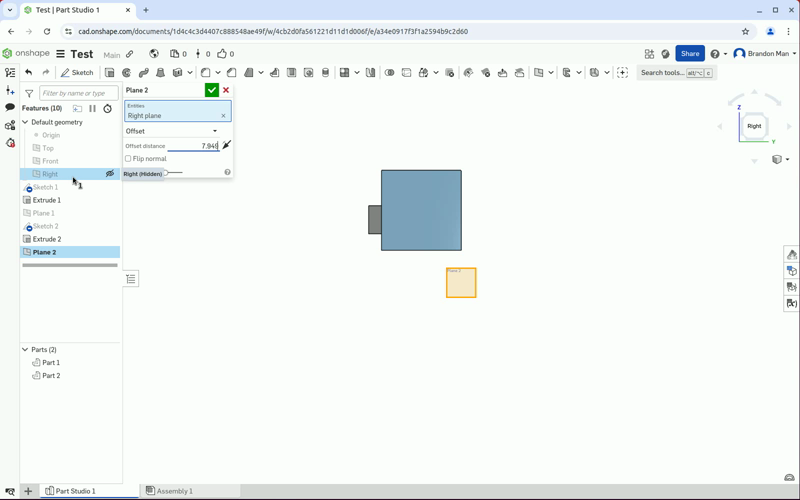
key(enter, 2)
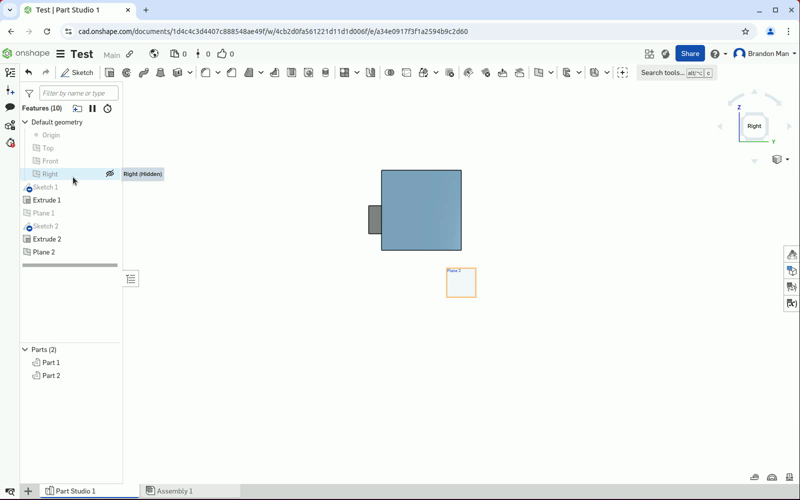
key(shift+s)
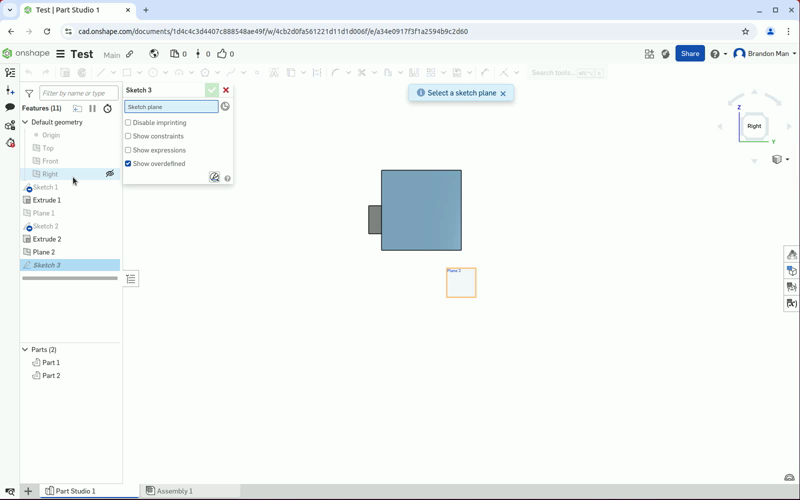
mouse_move(73, 254)
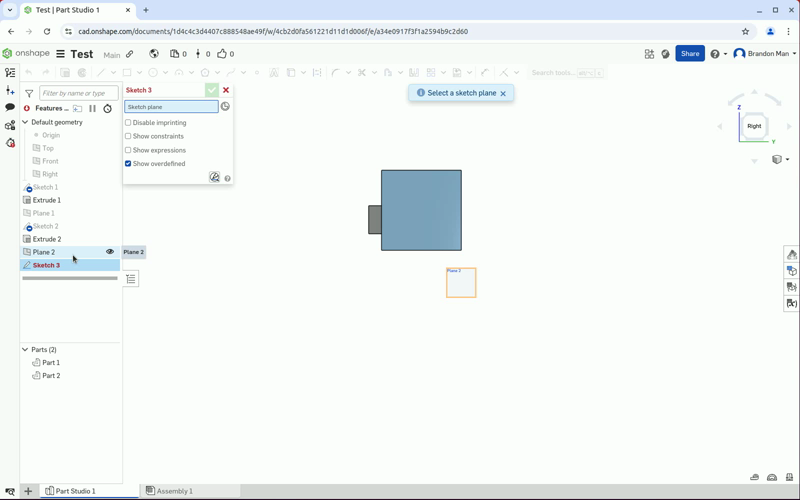
click(73, 254)
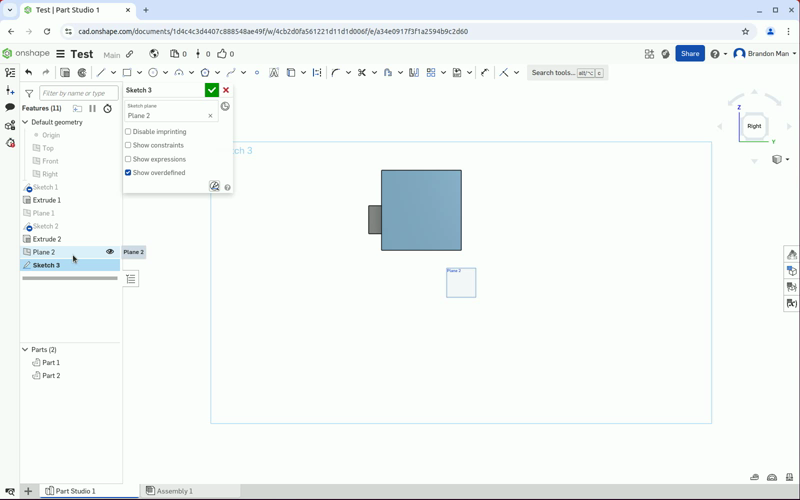
mouse_move(73, 352)
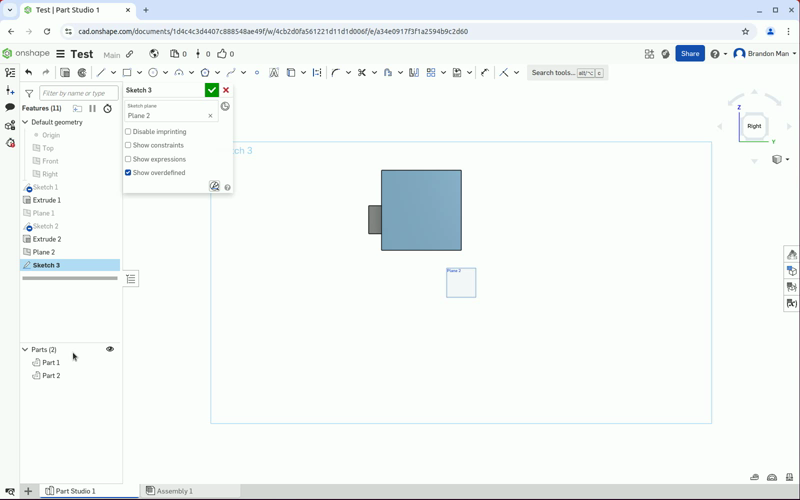
key(y)
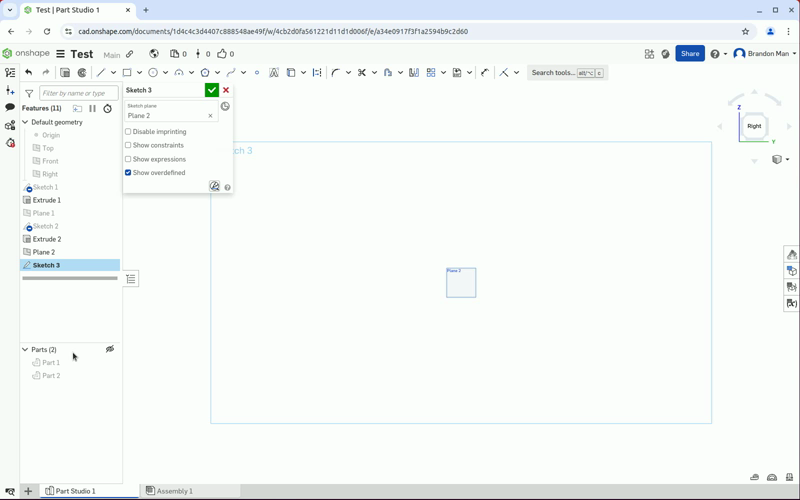
key(c)
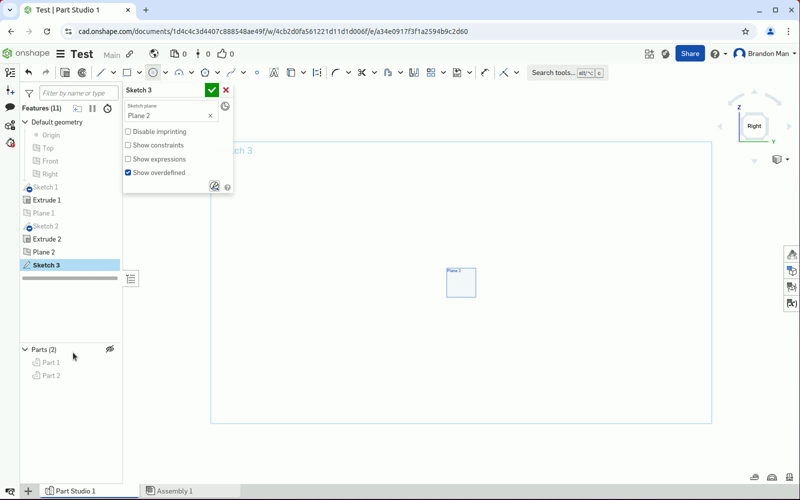
key_down(shift)
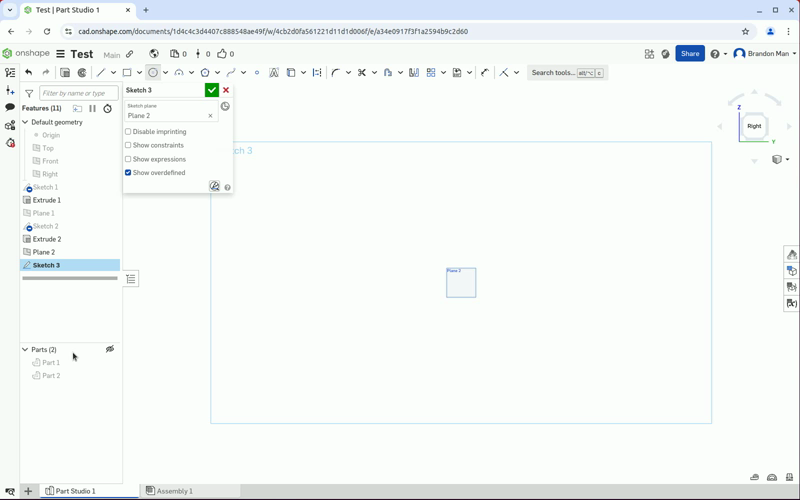
mouse_move(418, 207)
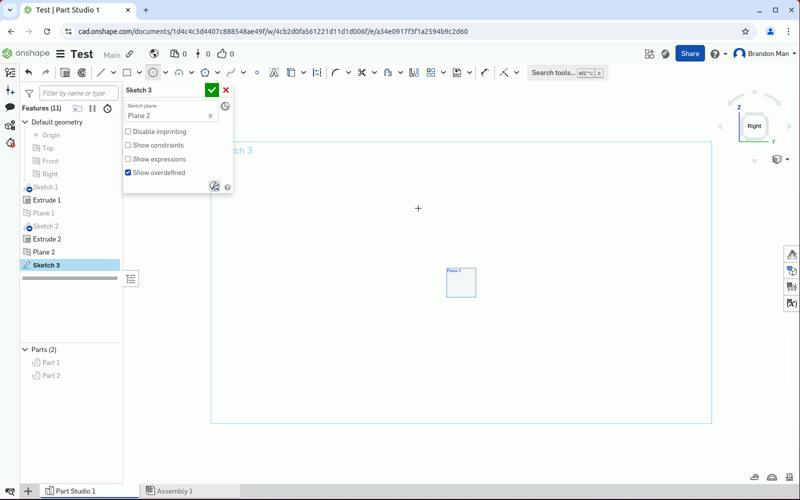
click(418, 207)
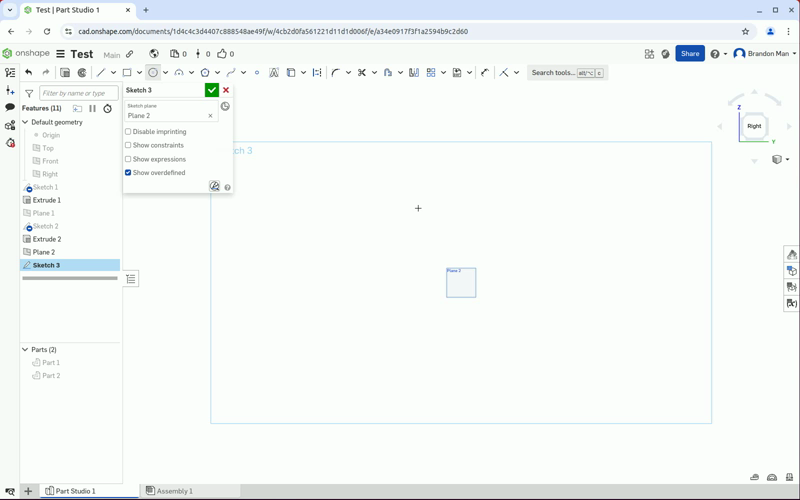
key_up(shift)
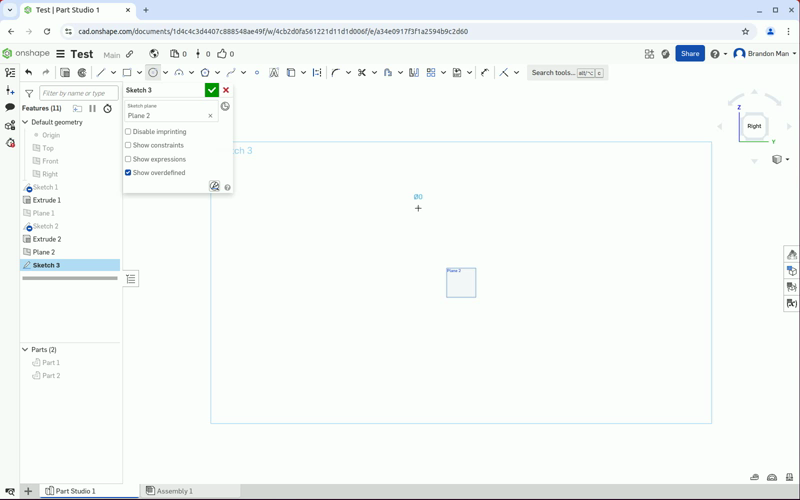
mouse_move(432, 207)
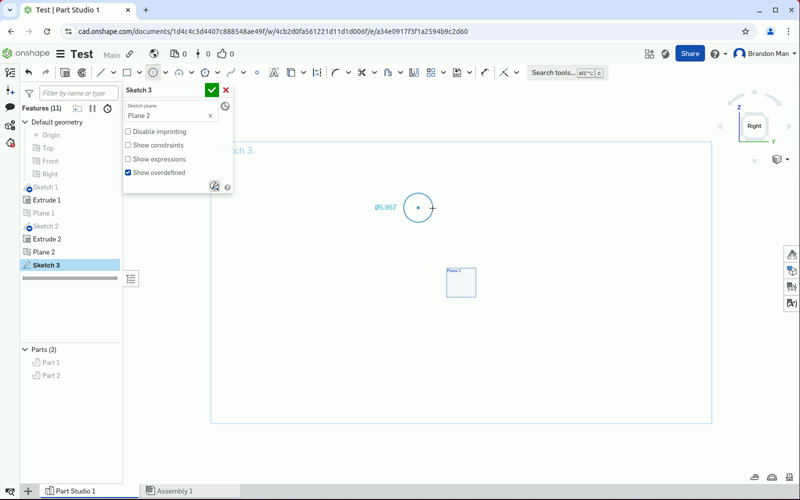
click(432, 207)
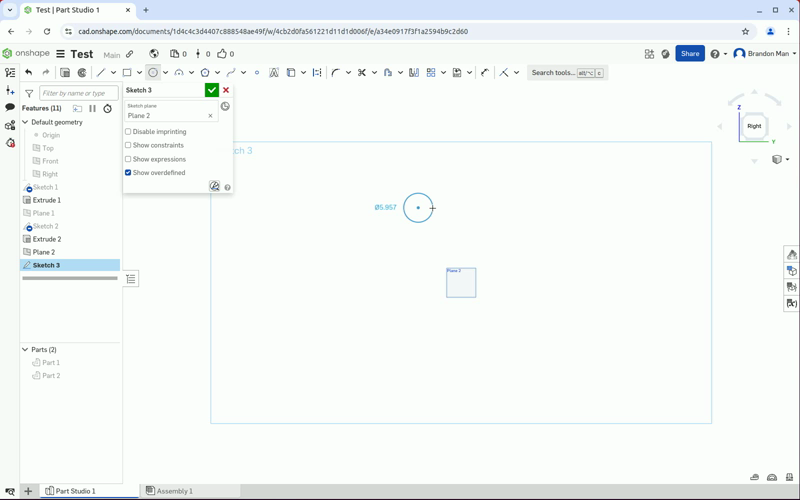
key(esc)
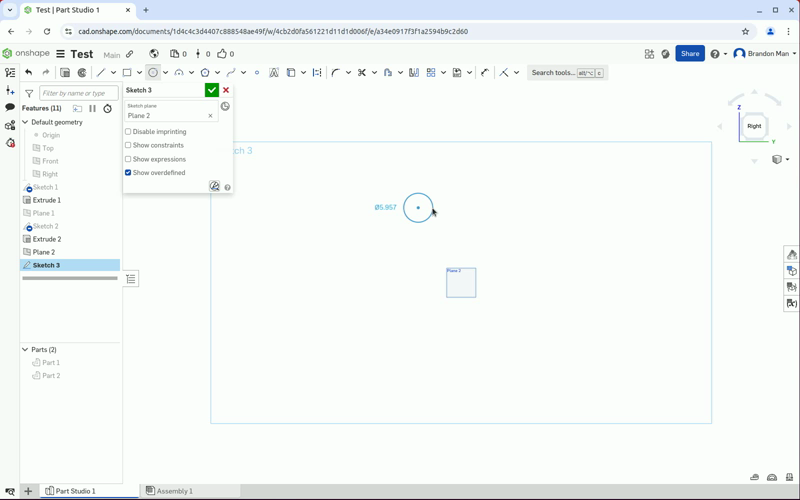
key(c)
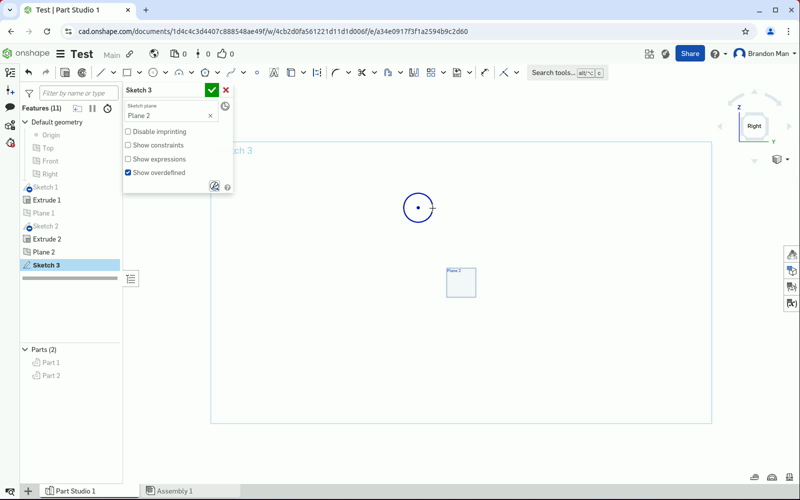
key_down(shift)
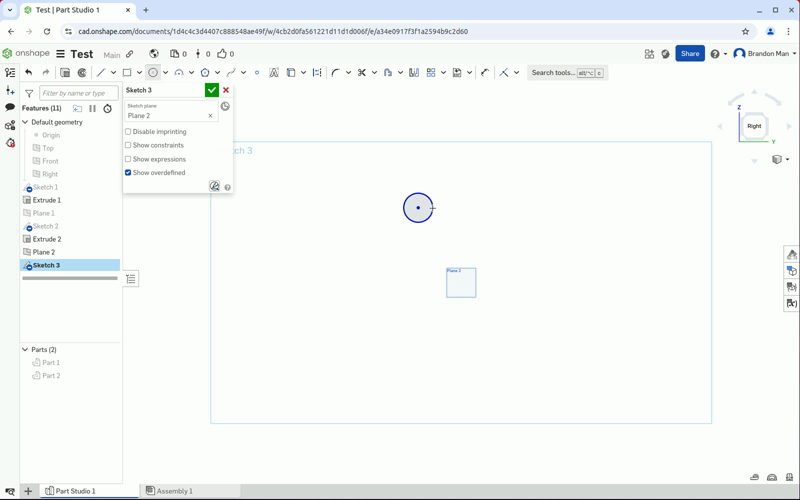
mouse_move(418, 207)
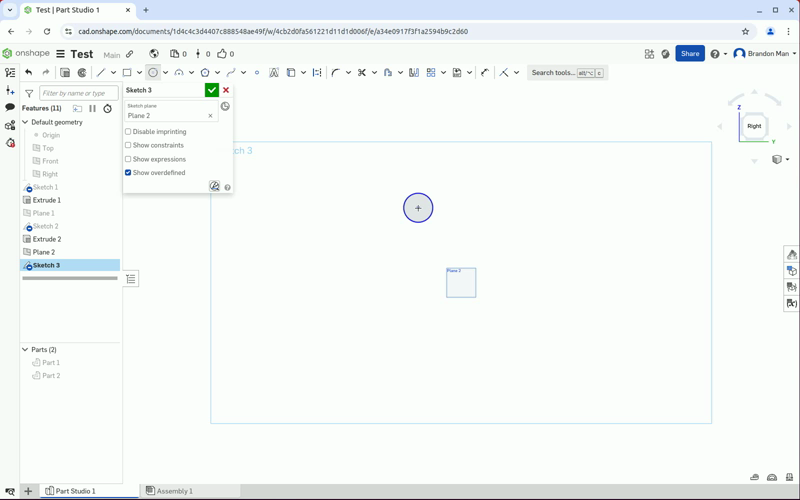
click(418, 207)
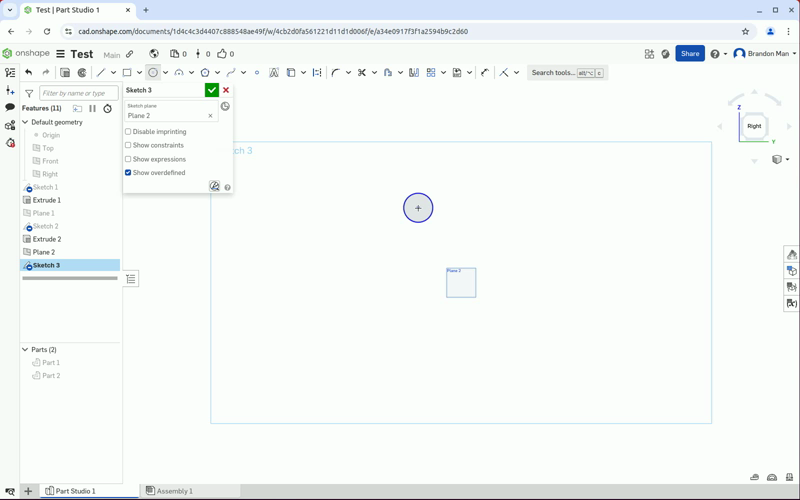
key_up(shift)
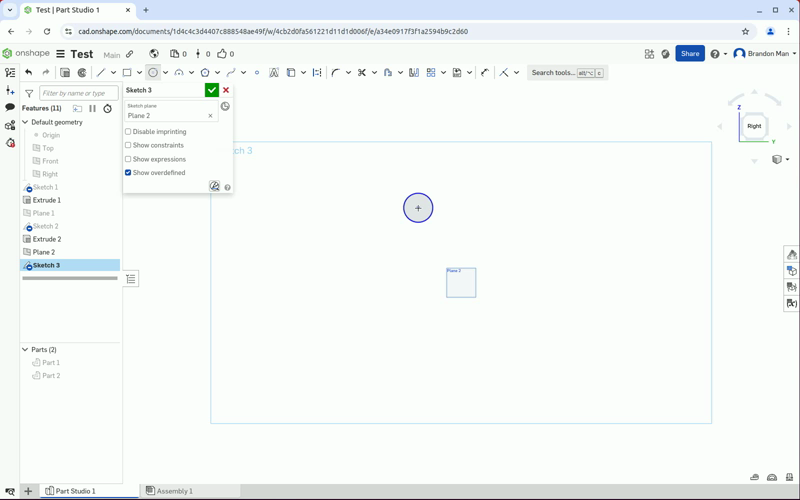
mouse_move(419, 207)
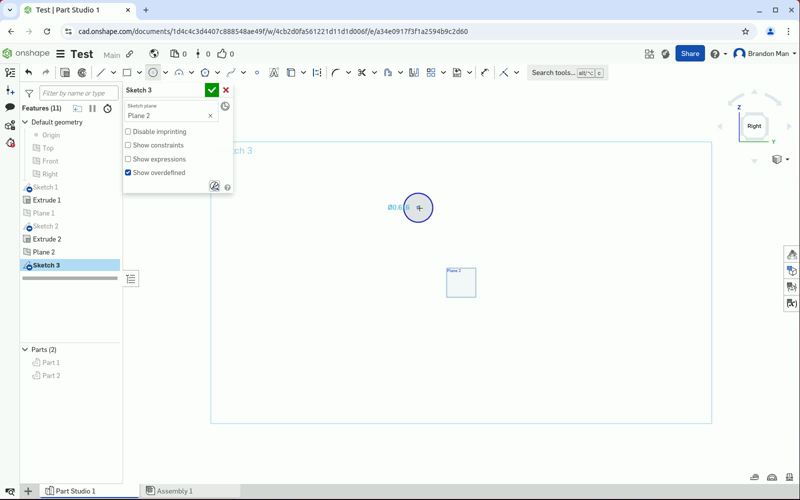
scroll(6)
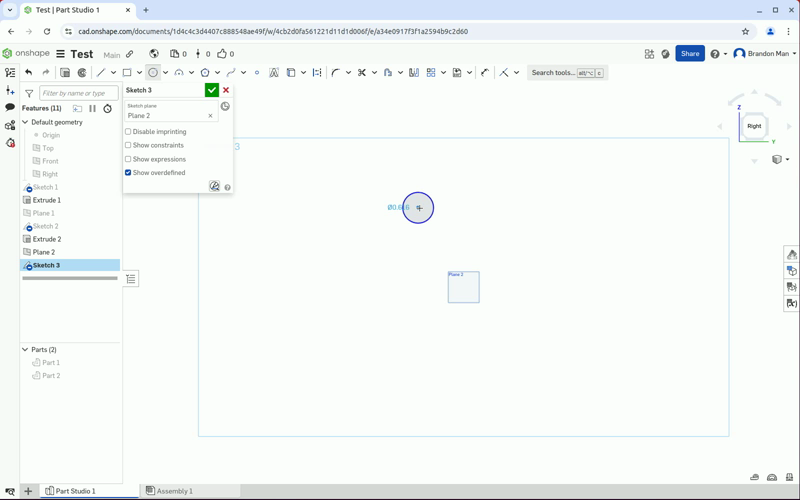
scroll(6)
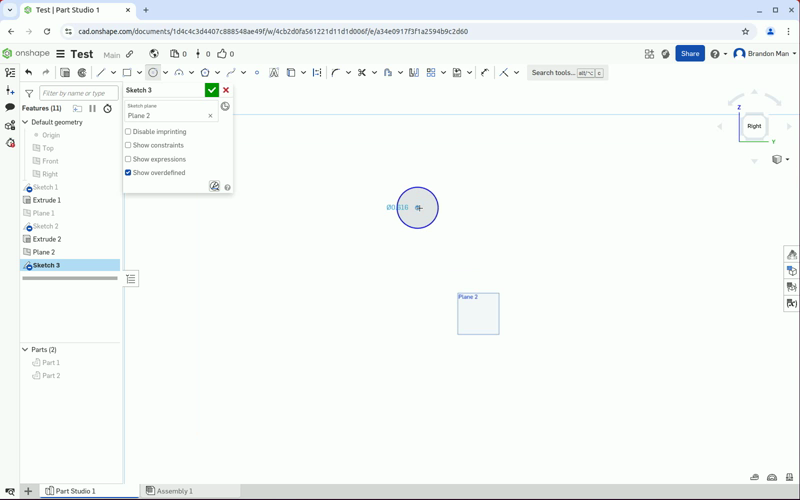
scroll(6)
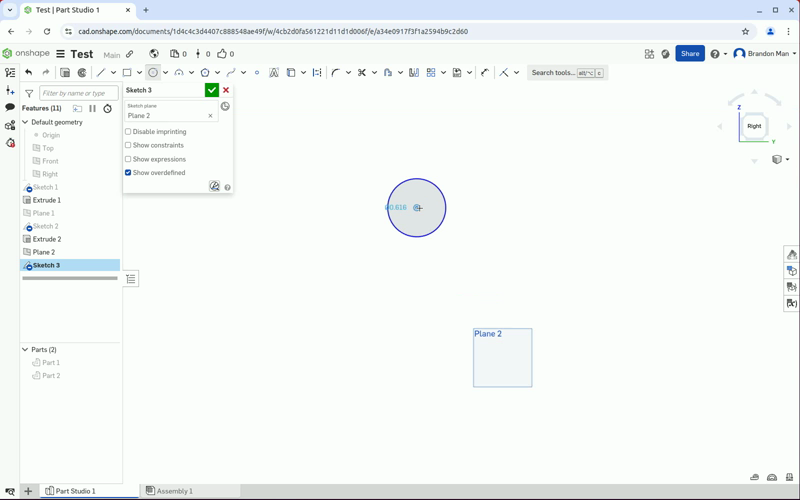
scroll(6)
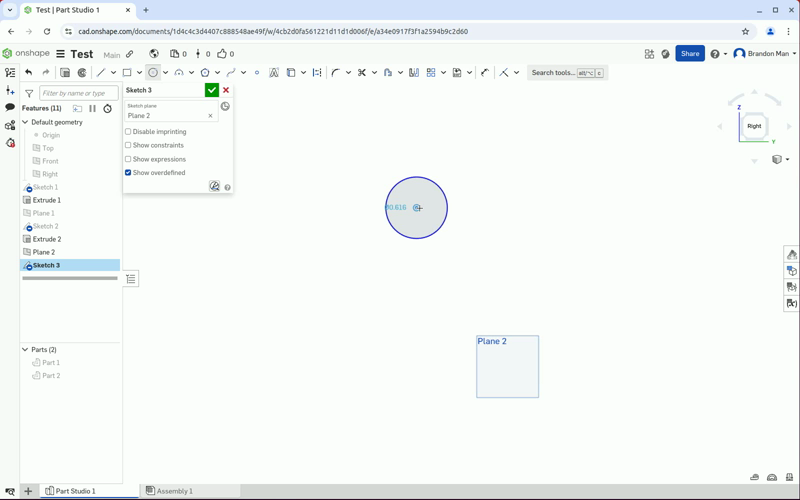
scroll(6)
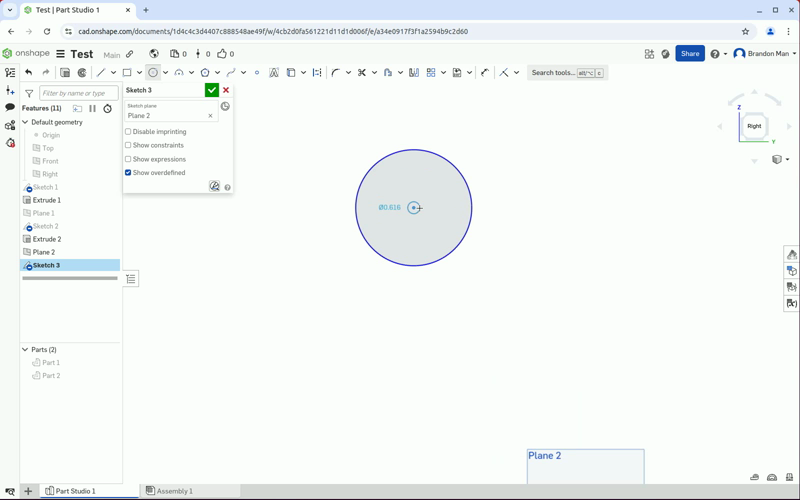
scroll(6)
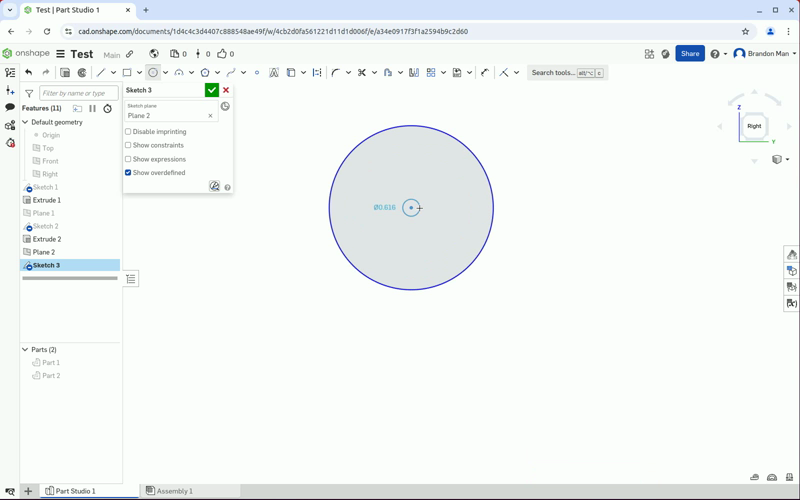
scroll(6)
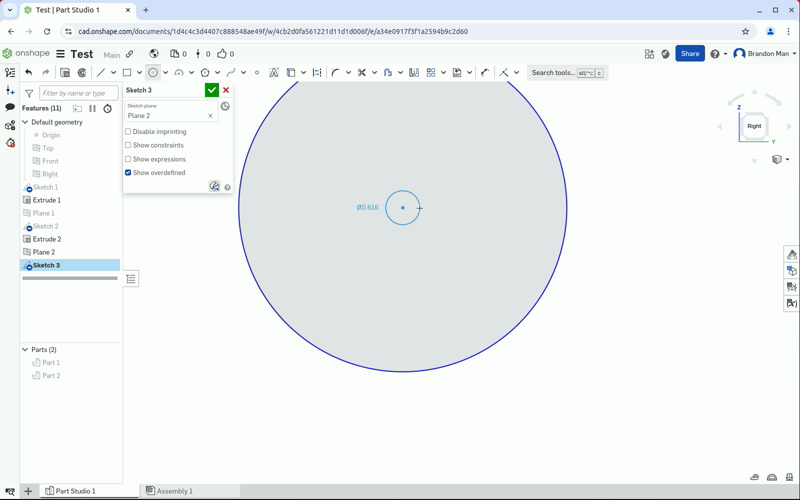
click(419, 207)
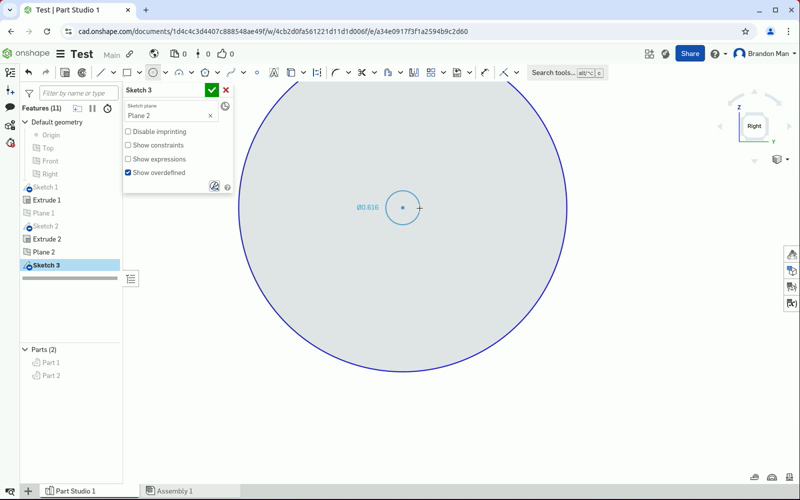
scroll(-6)
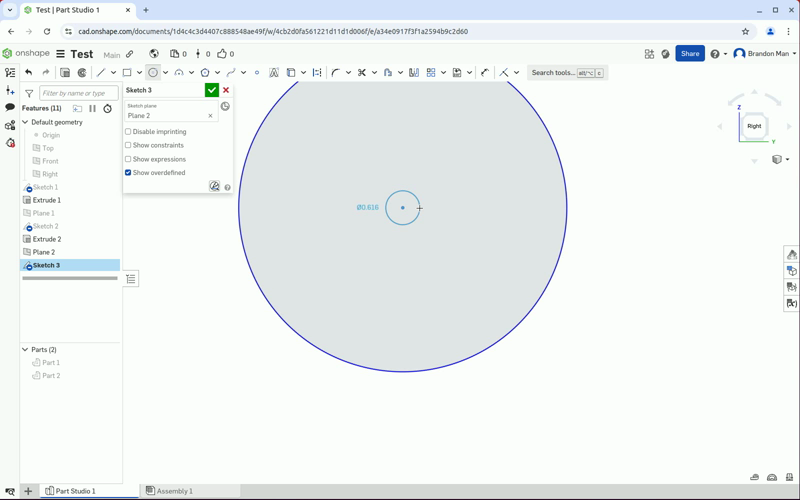
scroll(-6)
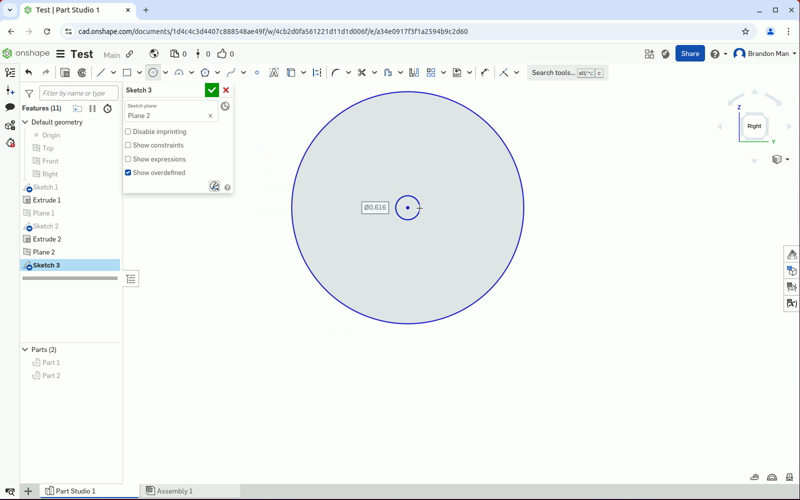
scroll(-6)
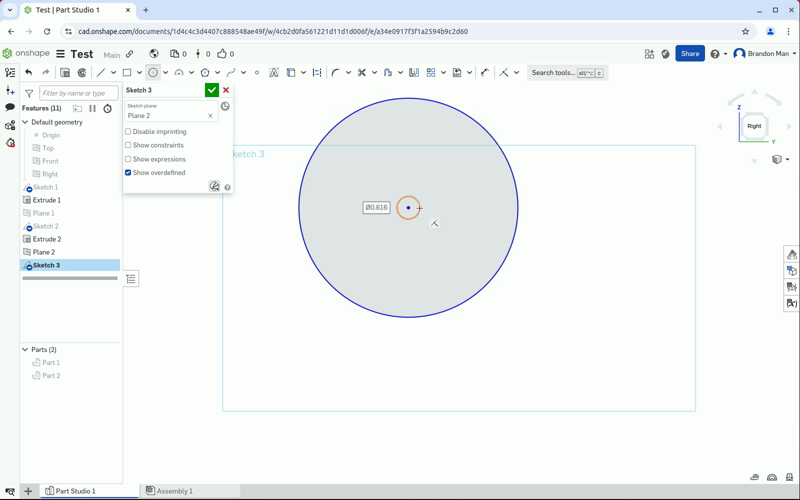
scroll(-6)
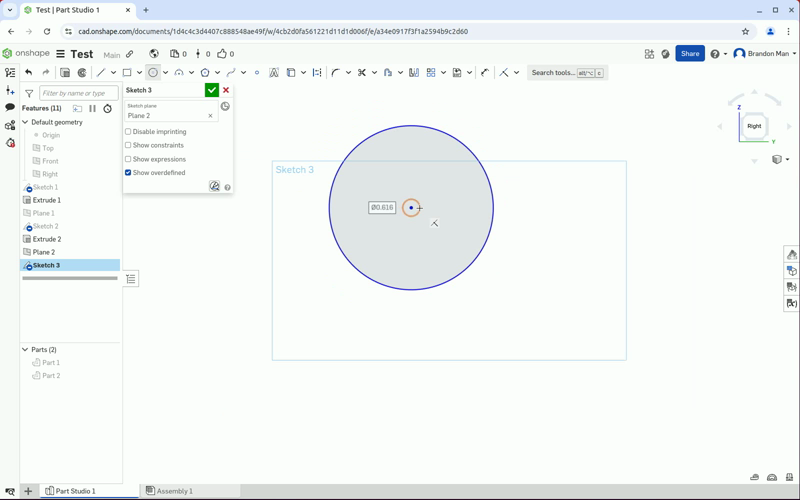
scroll(-6)
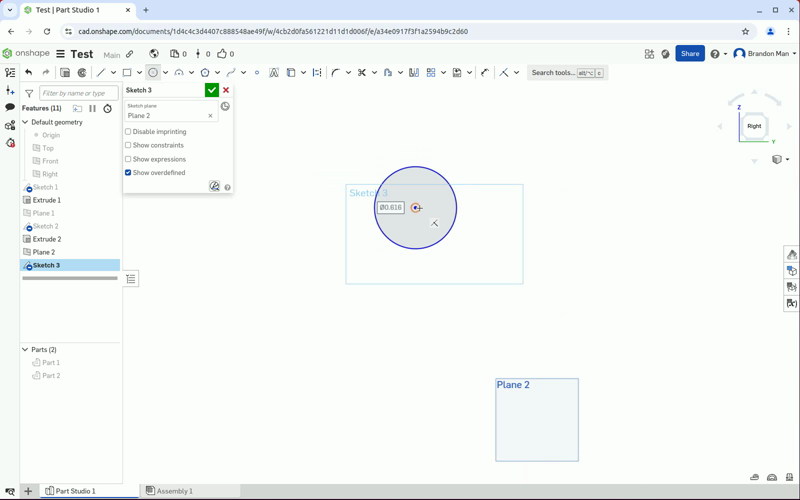
scroll(-6)
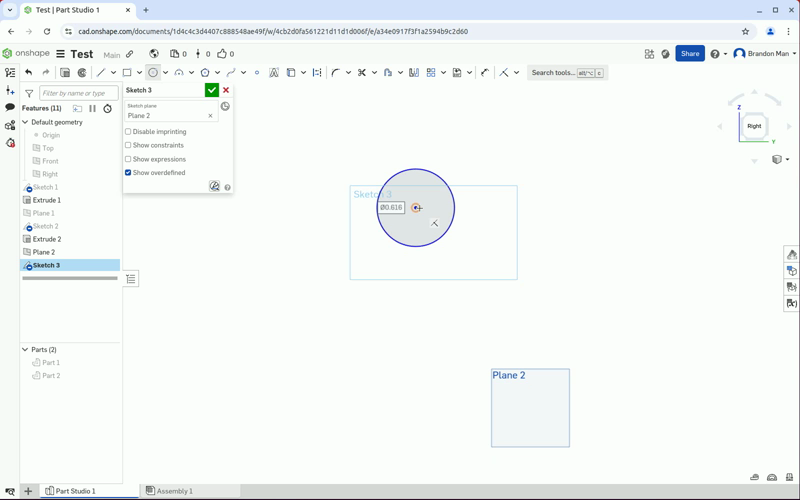
scroll(-6)
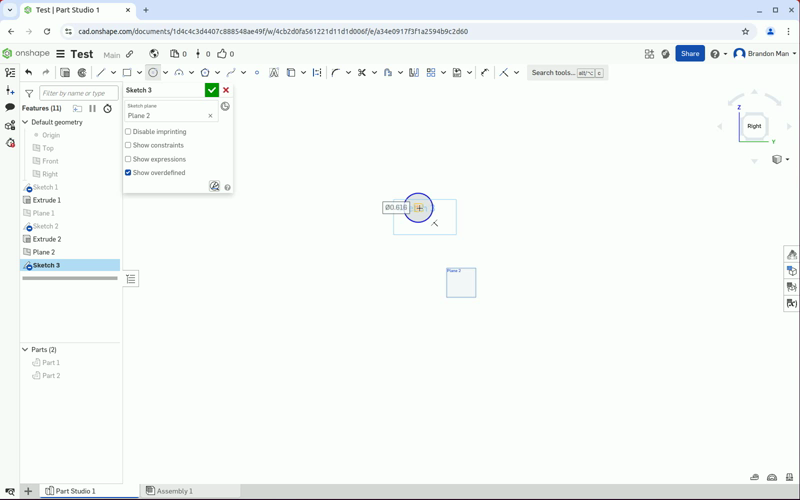
key(esc)
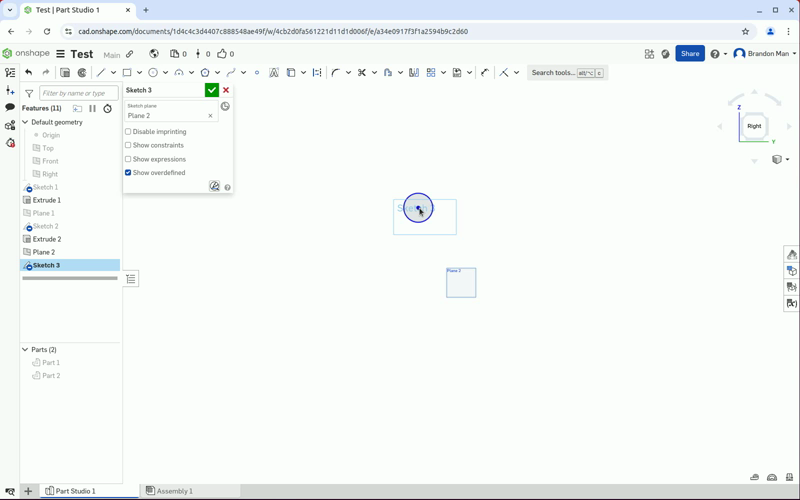
mouse_move(416, 200)
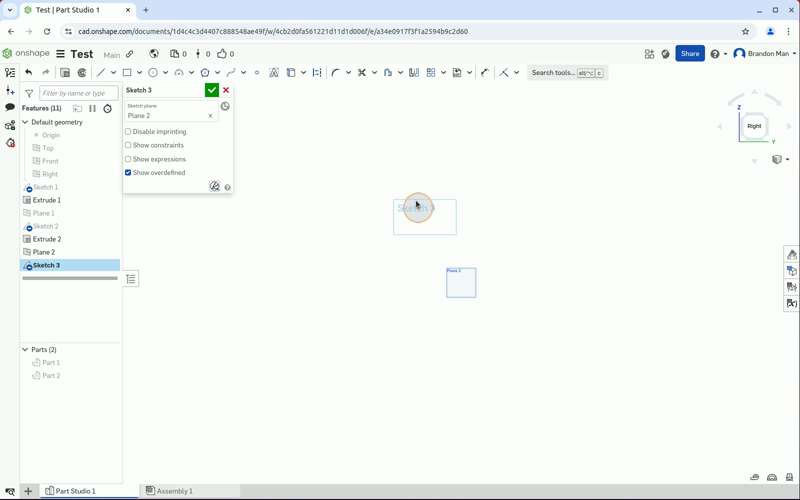
scroll(6)
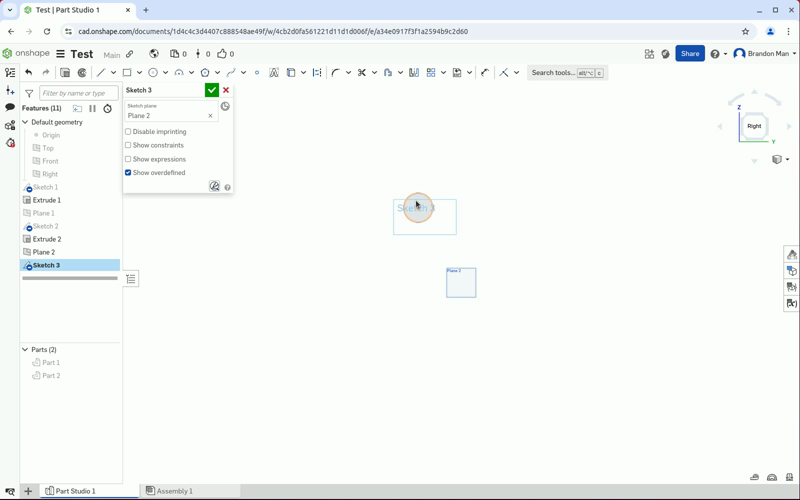
scroll(6)
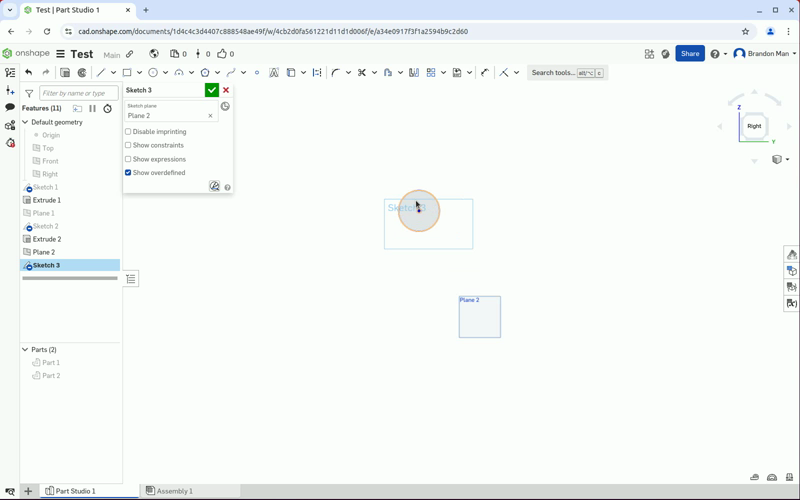
scroll(6)
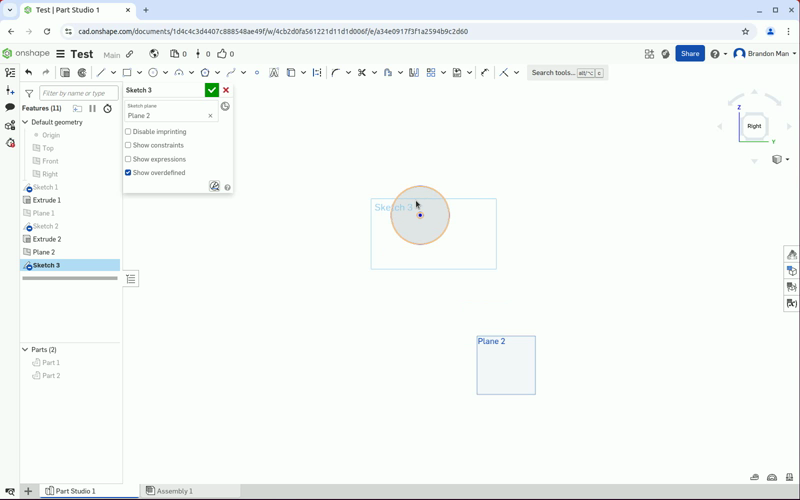
scroll(6)
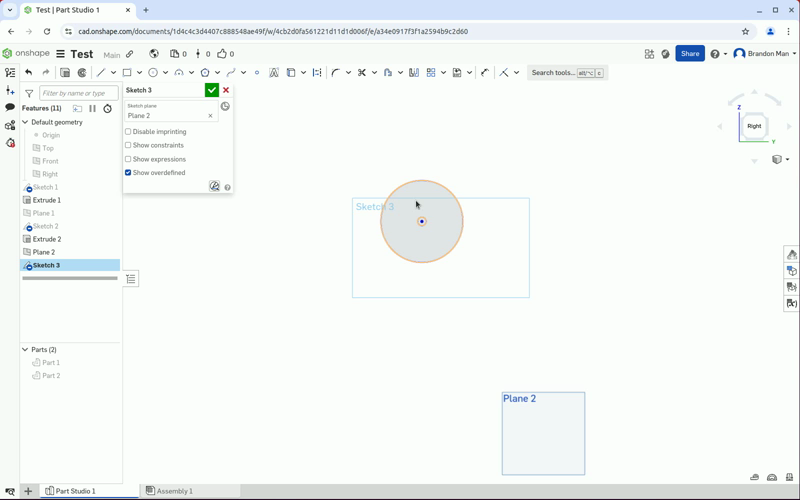
scroll(6)
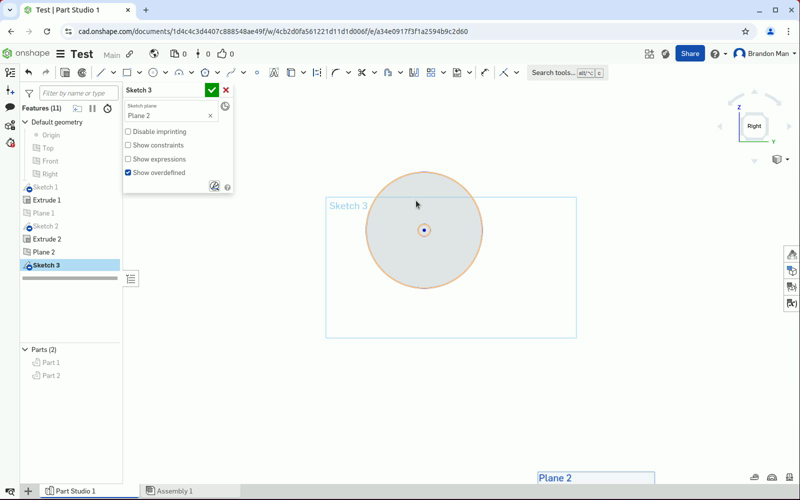
scroll(6)
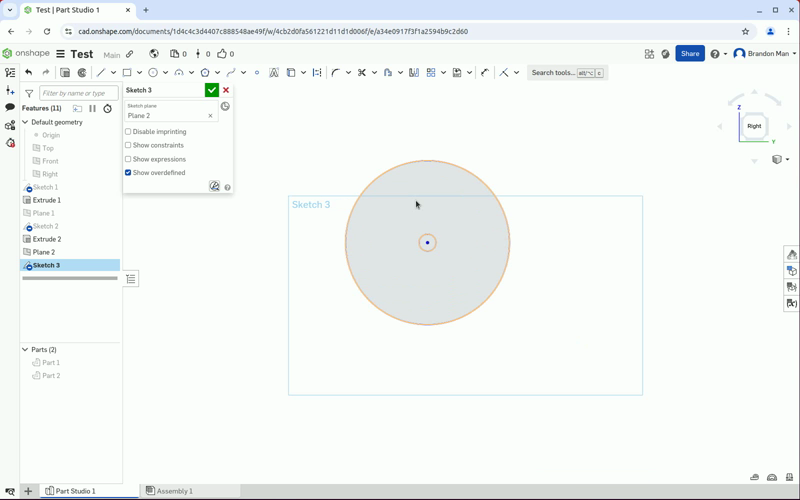
scroll(6)
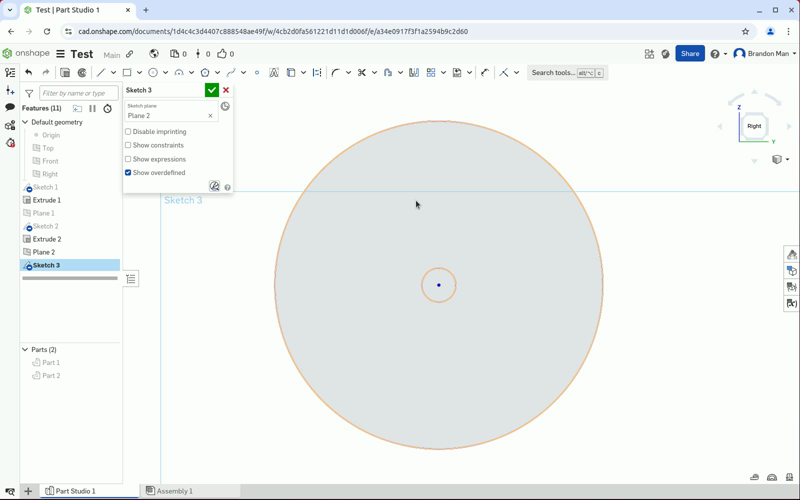
click(416, 200)
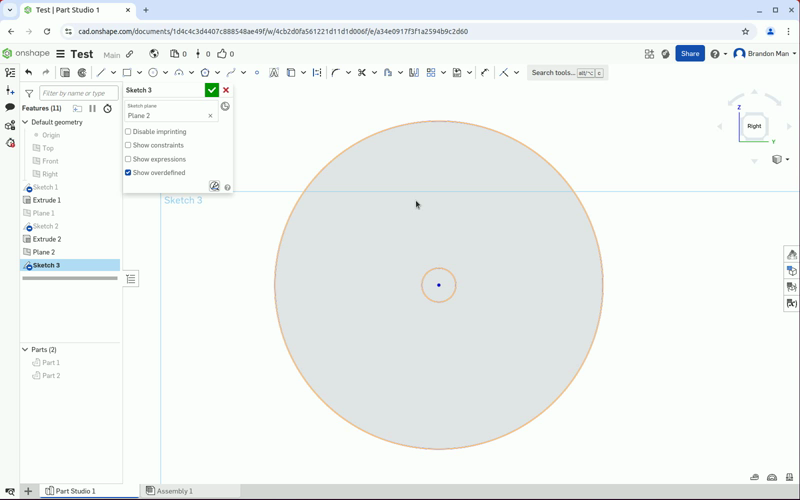
scroll(-6)
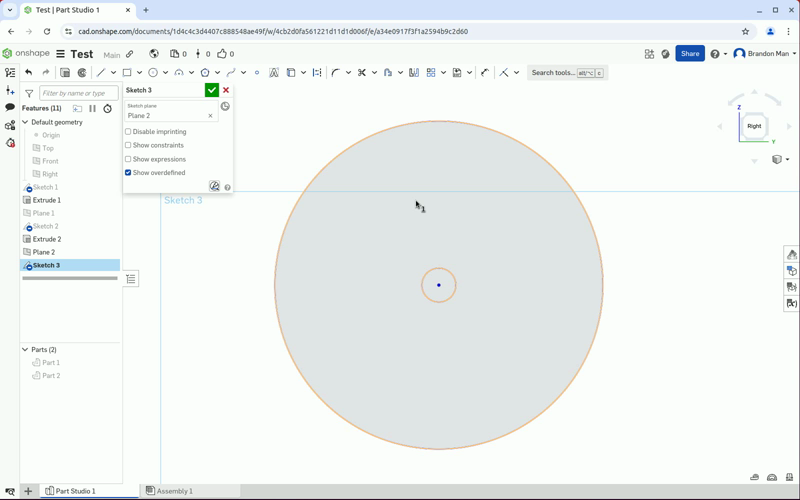
scroll(-6)
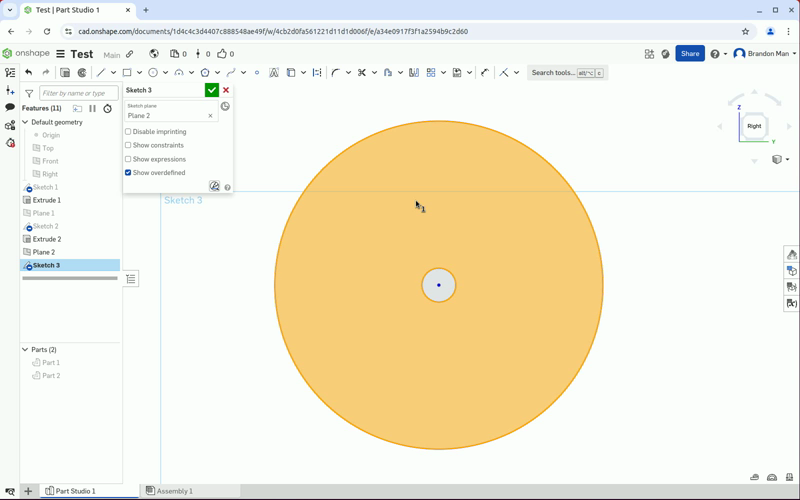
scroll(-6)
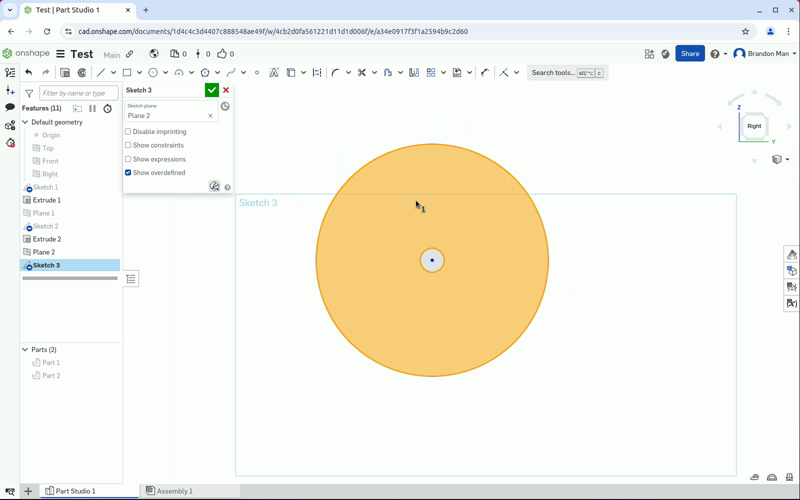
scroll(-6)
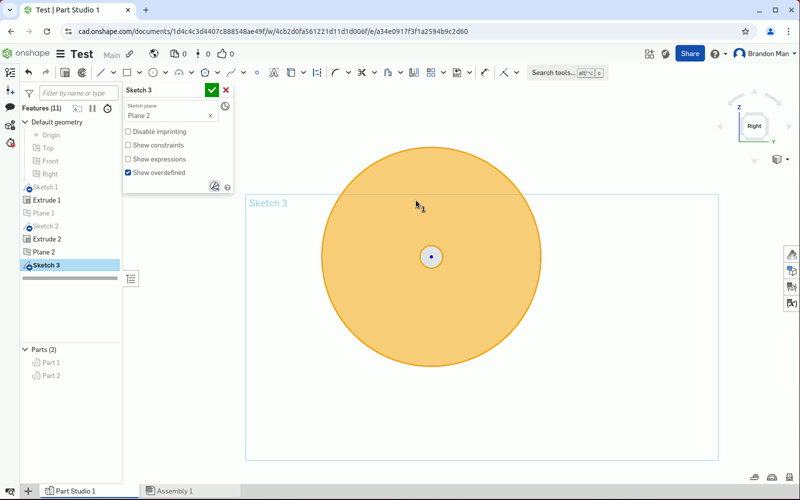
scroll(-6)
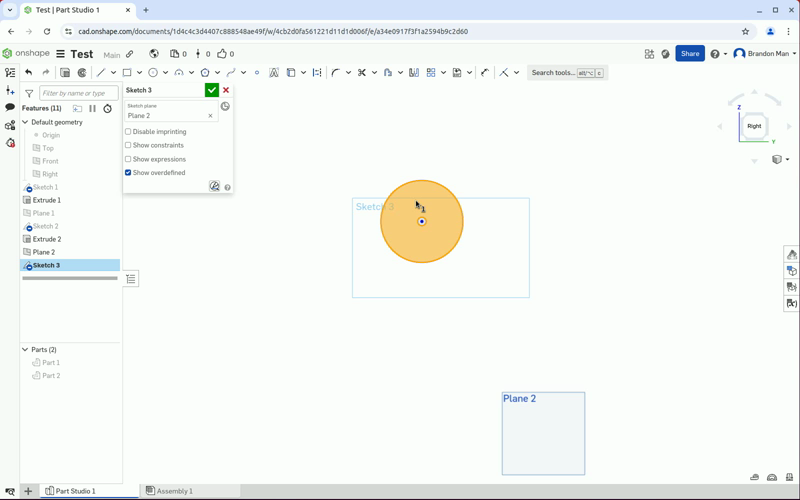
scroll(-6)
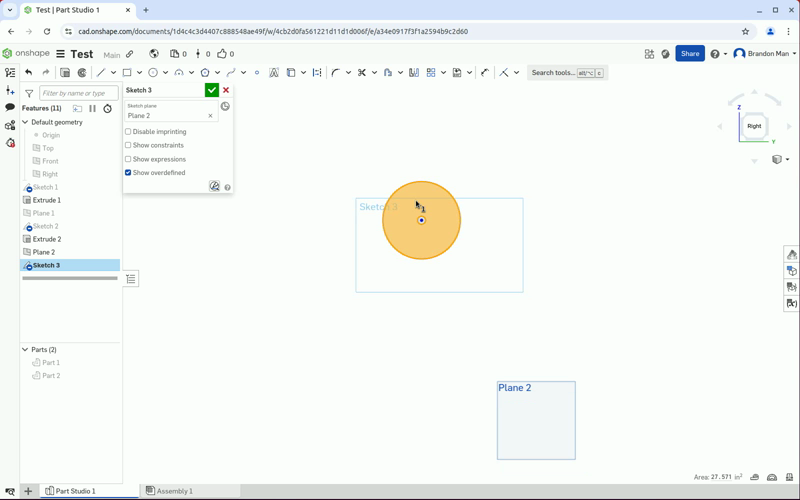
scroll(-6)
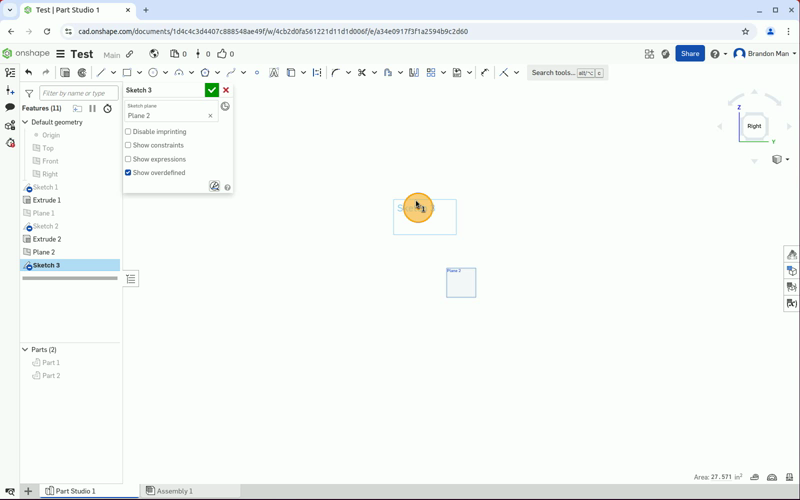
mouse_move(73, 352)
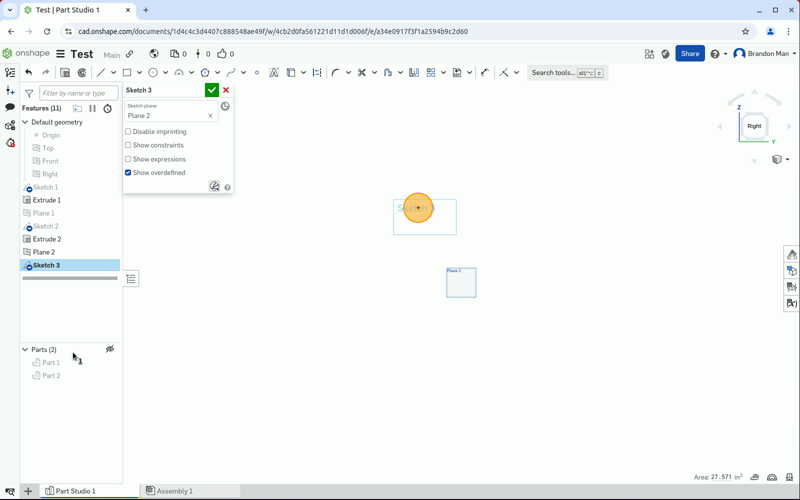
key(shift+y)
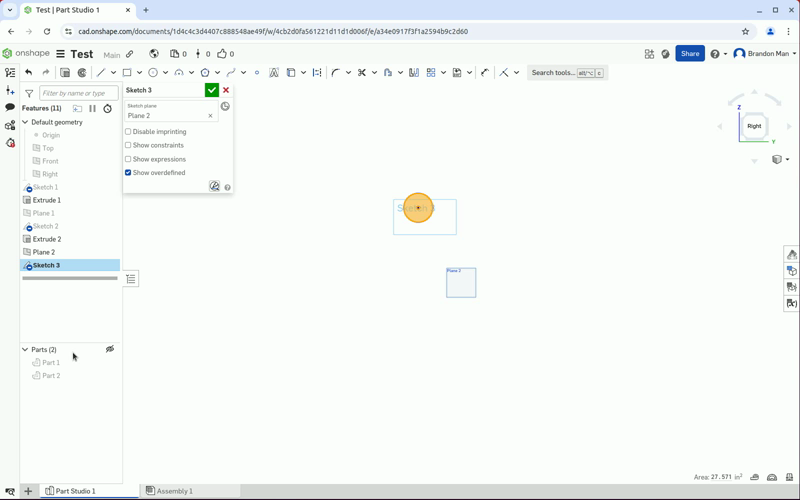
key(shift+e)
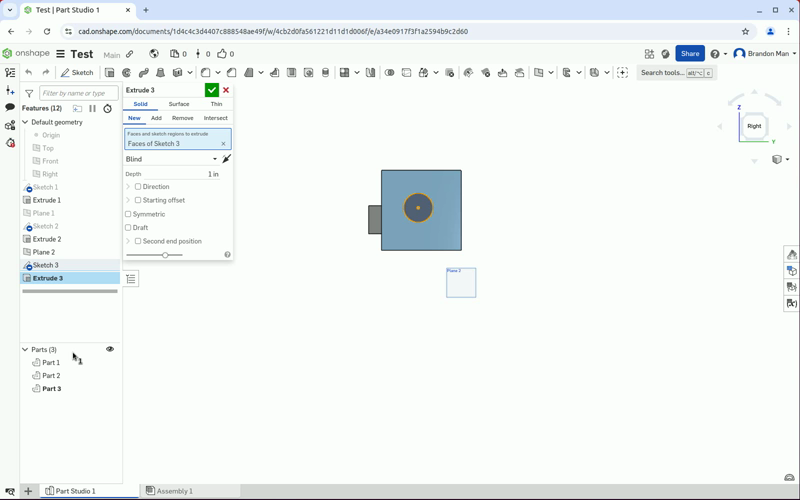
mouse_move(143, 106)
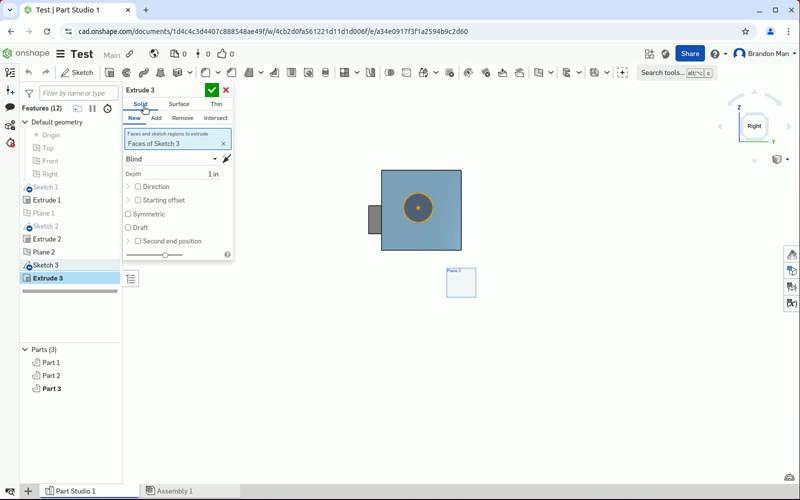
click(143, 106)
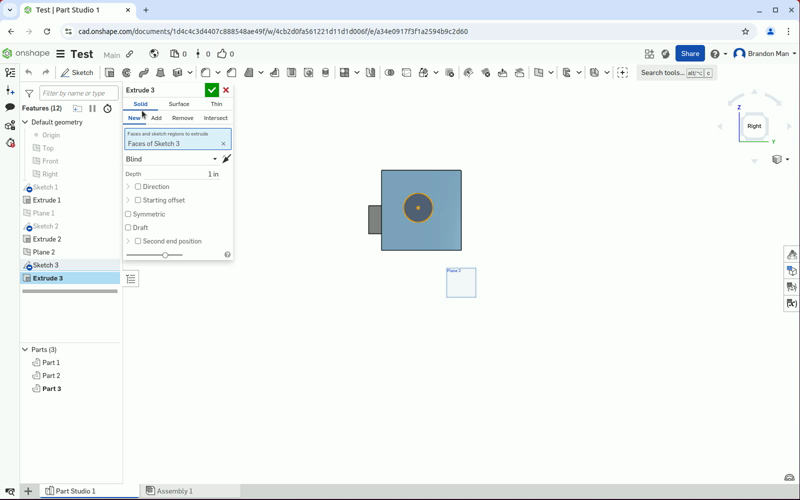
mouse_move(137, 120)
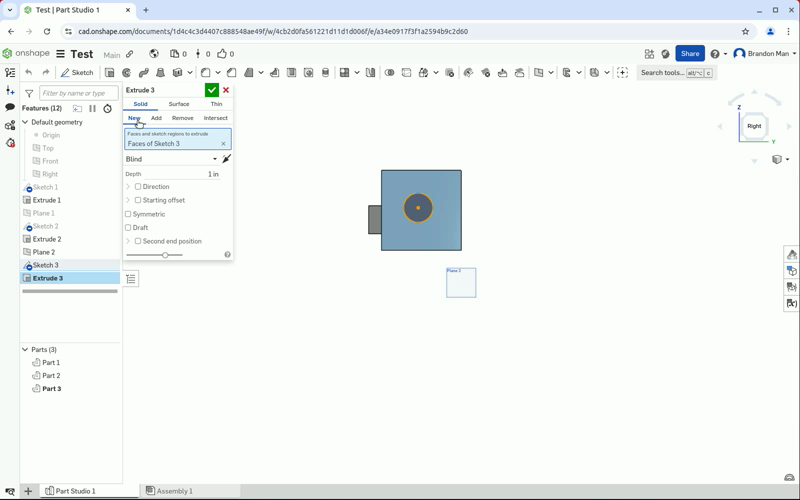
click(137, 120)
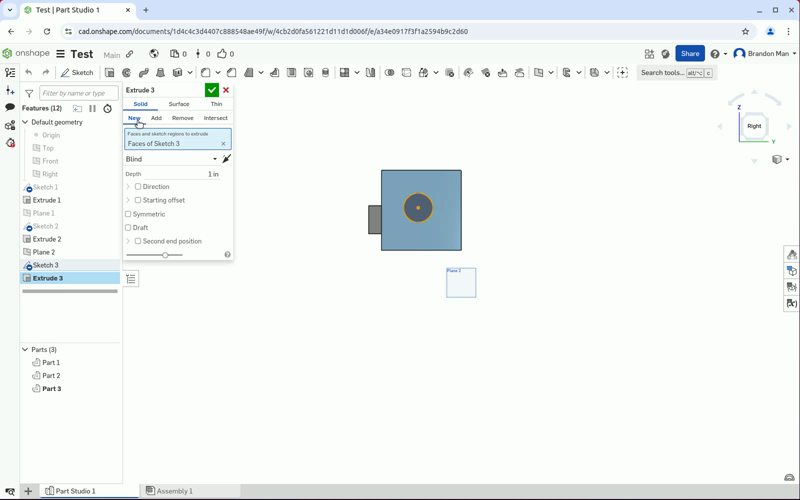
key(tab, 4)
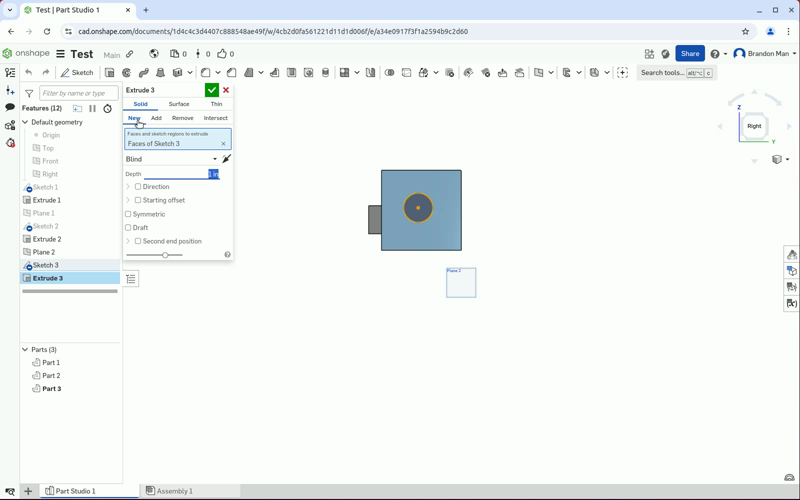
text(2.648)
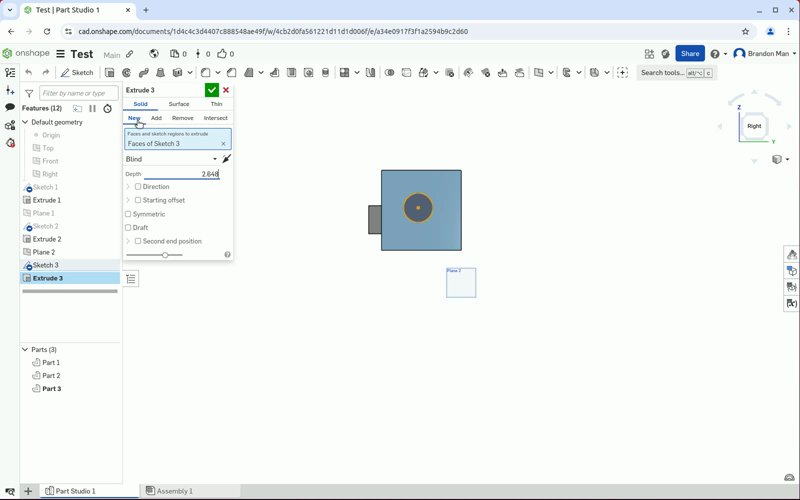
key(enter)
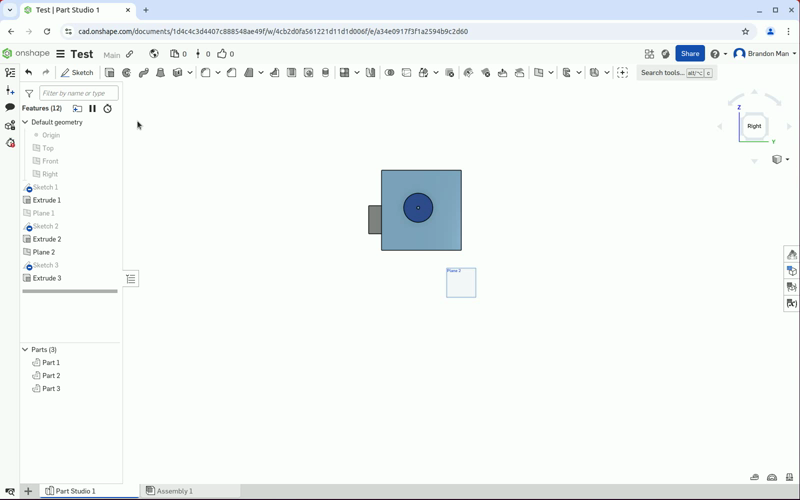
key(shift+h)
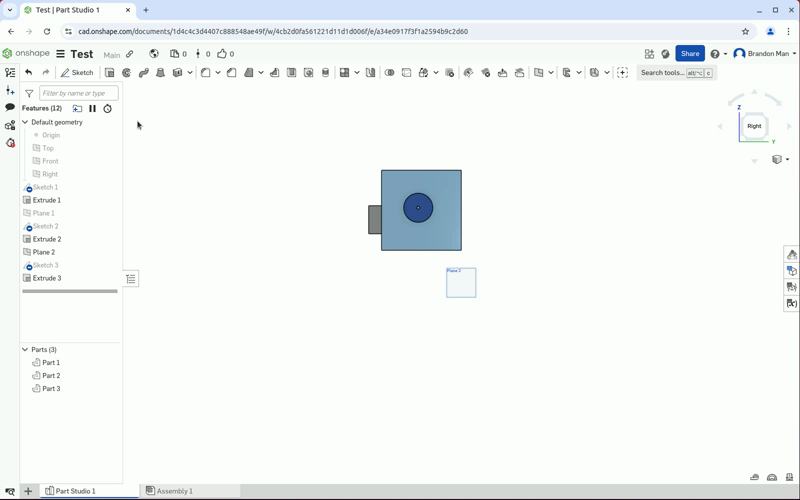
key(shift+h)
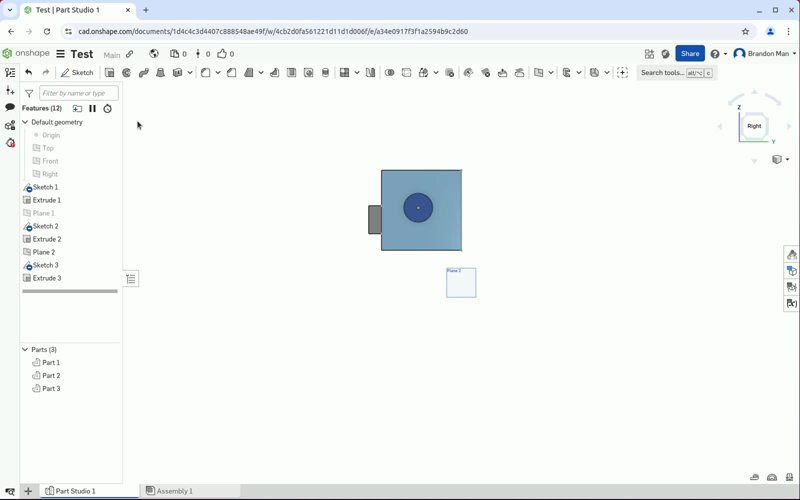
key(shift+7)
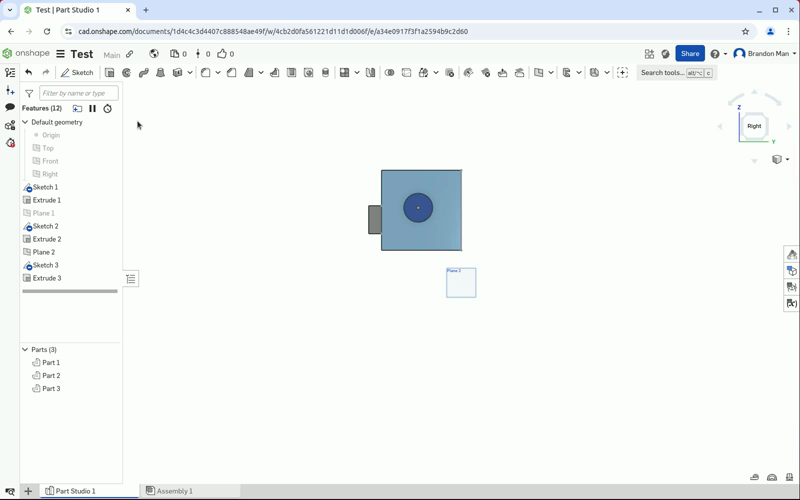
key(right, 2)
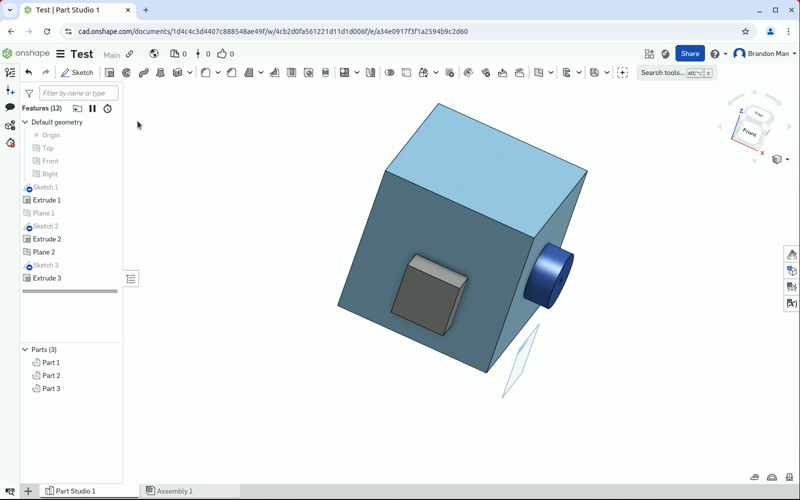
key(down, 2)
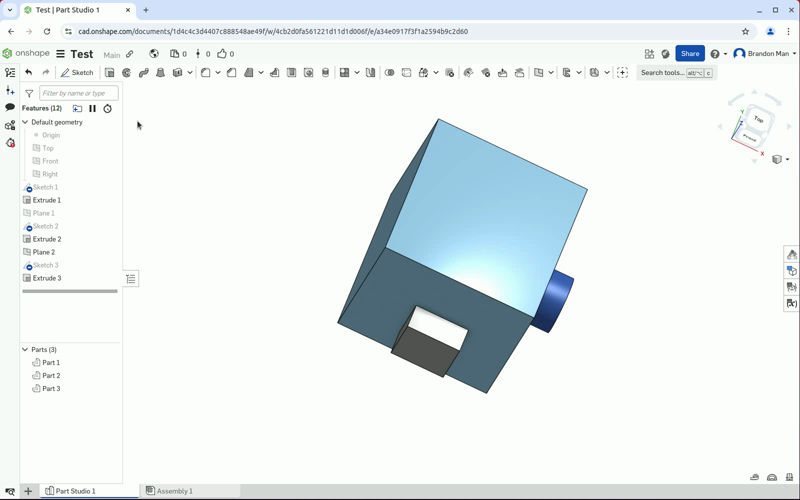
key(up, 2)
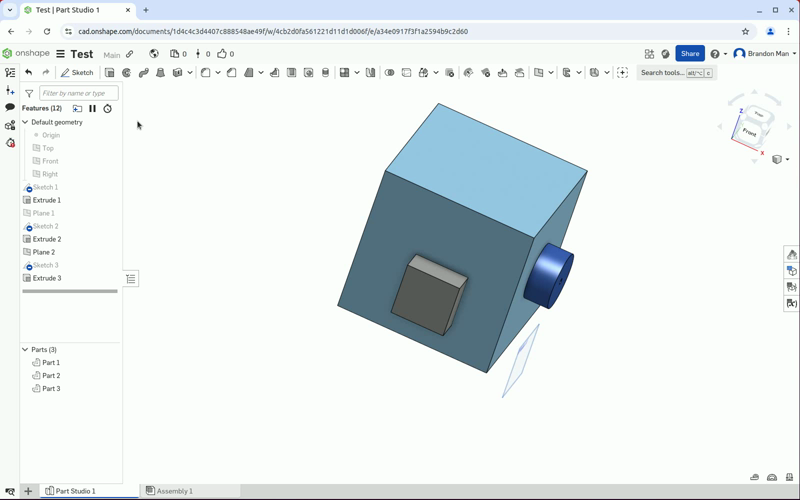
key(left, 2)
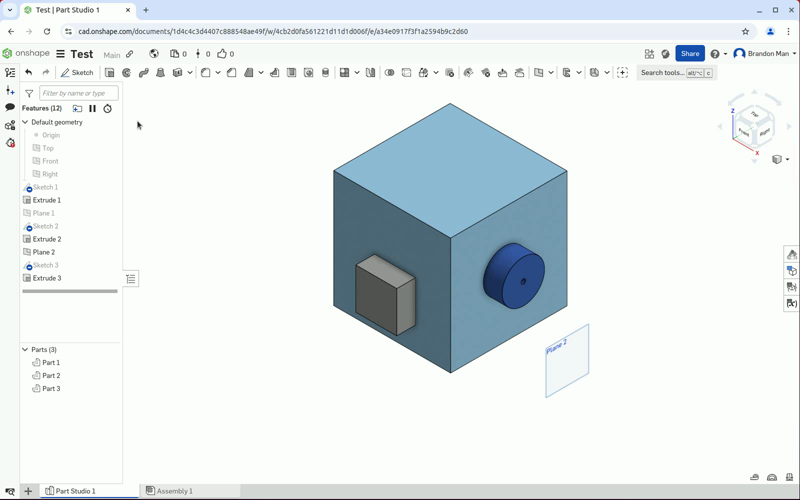
mouse_move(73, 189)
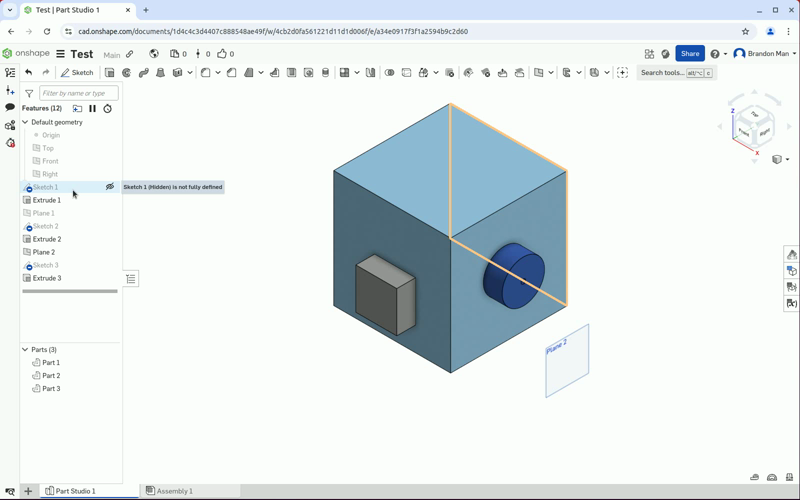
click(73, 189)